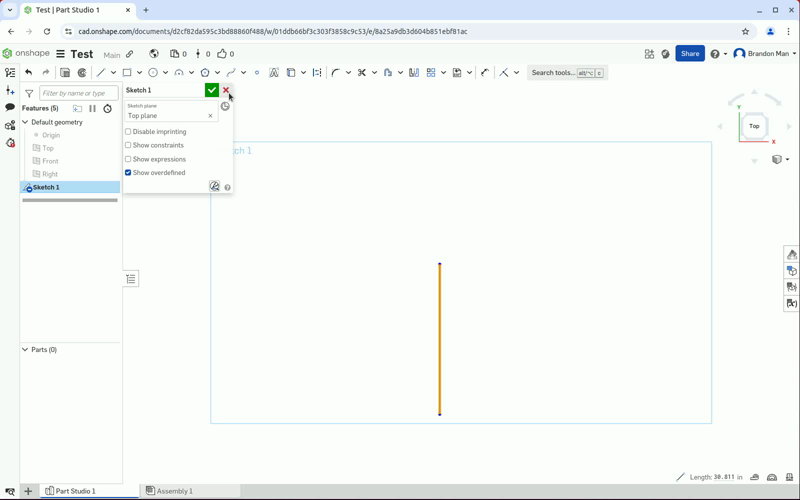
key(shift+h)
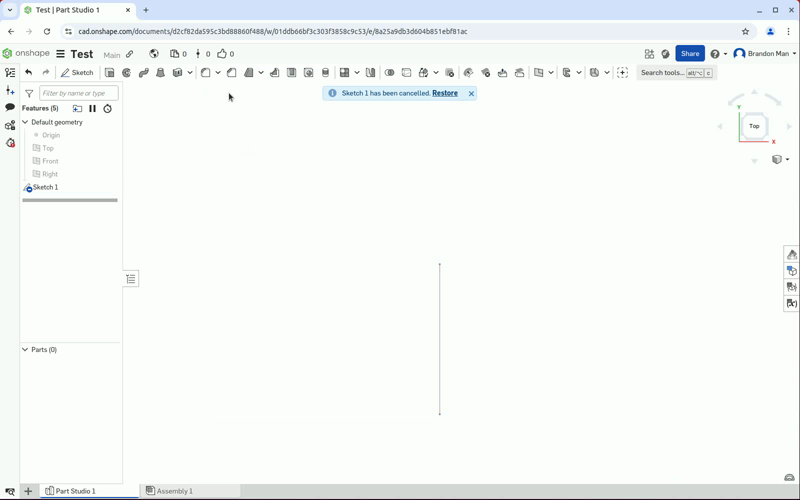
key(shift+s)
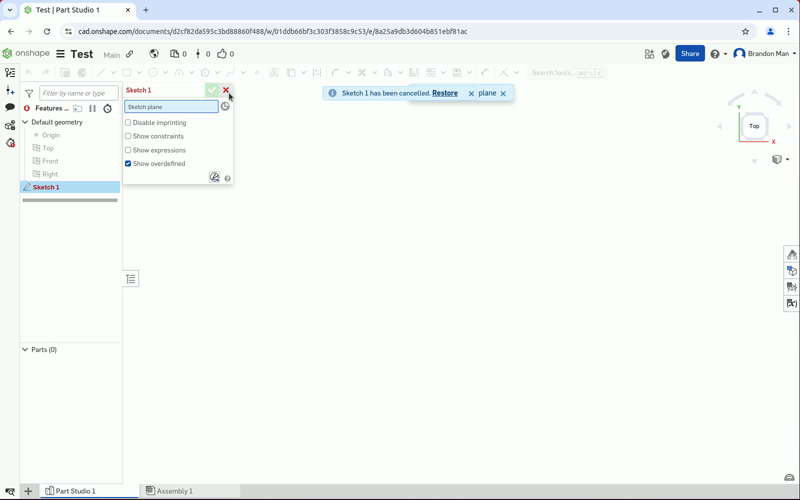
mouse_move(73, 150)
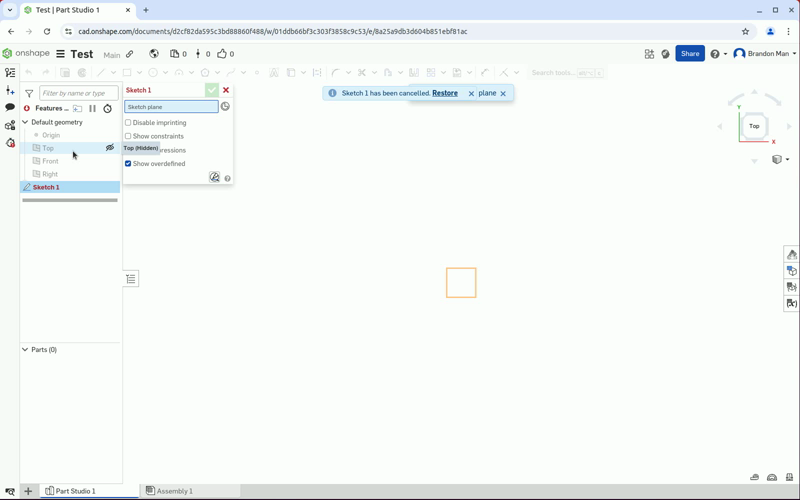
click(73, 150)
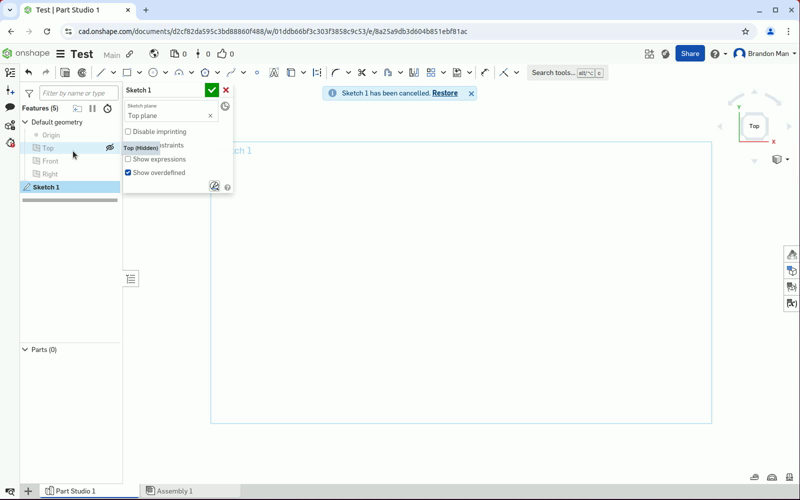
mouse_move(73, 352)
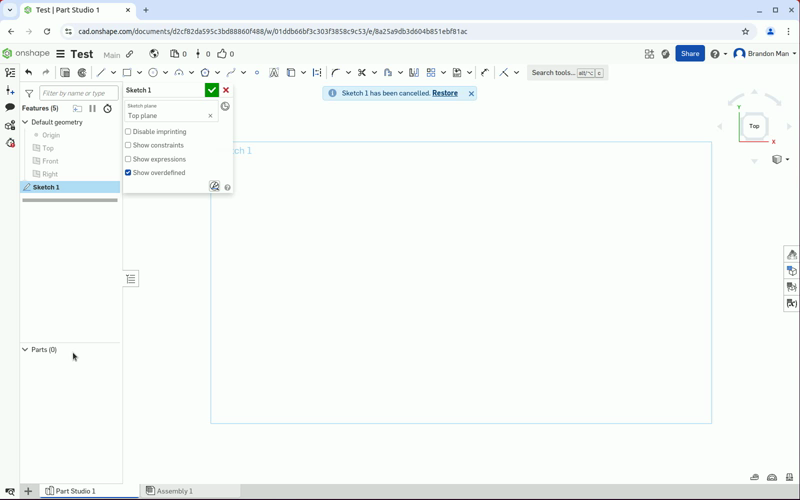
key(y)
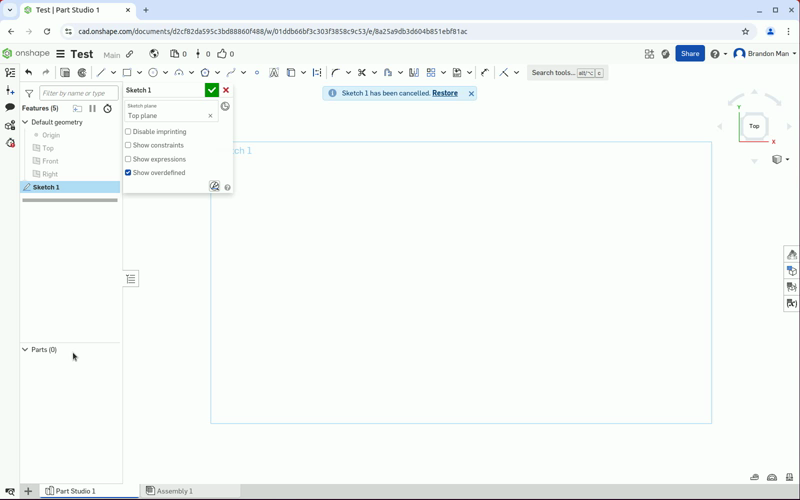
key(a)
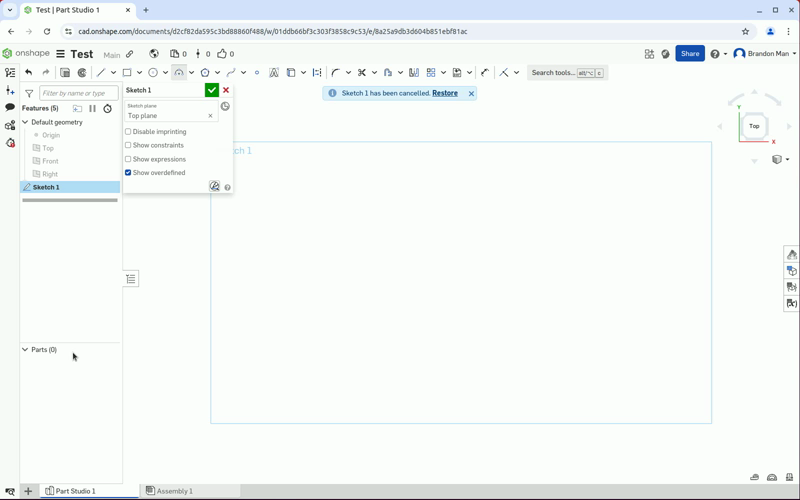
key_down(shift)
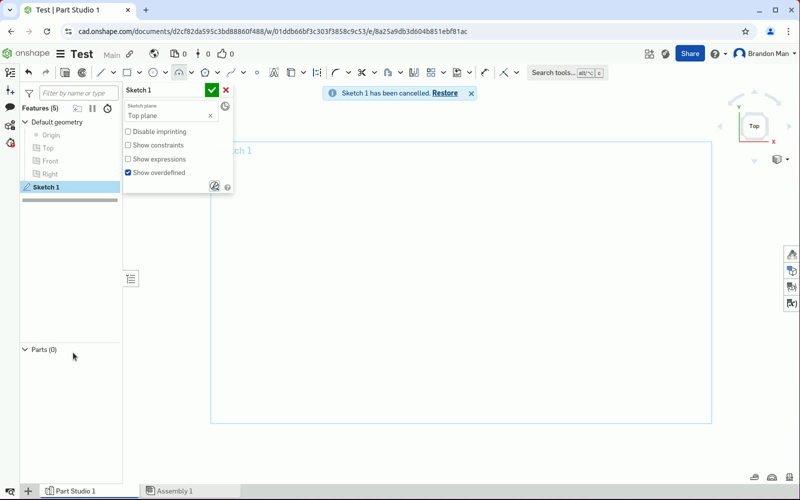
mouse_move(358, 342)
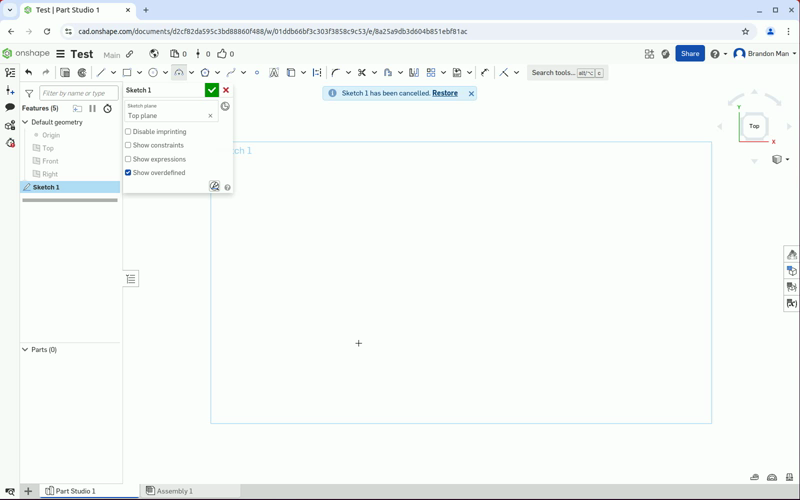
click(358, 342)
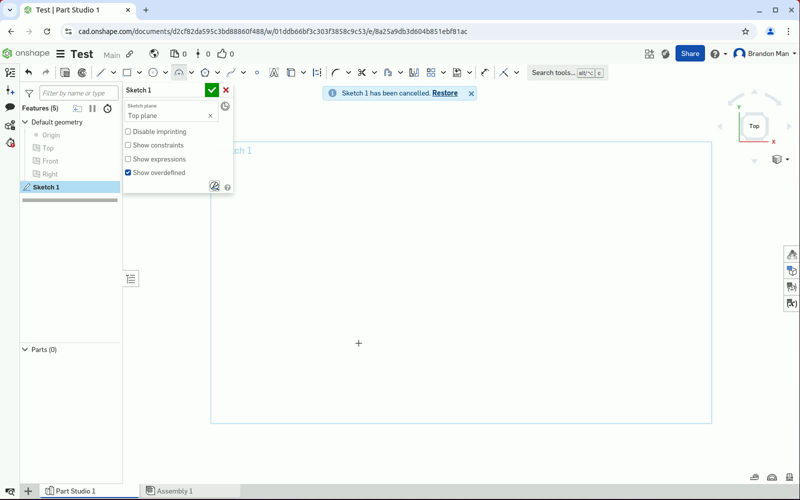
key_up(shift)
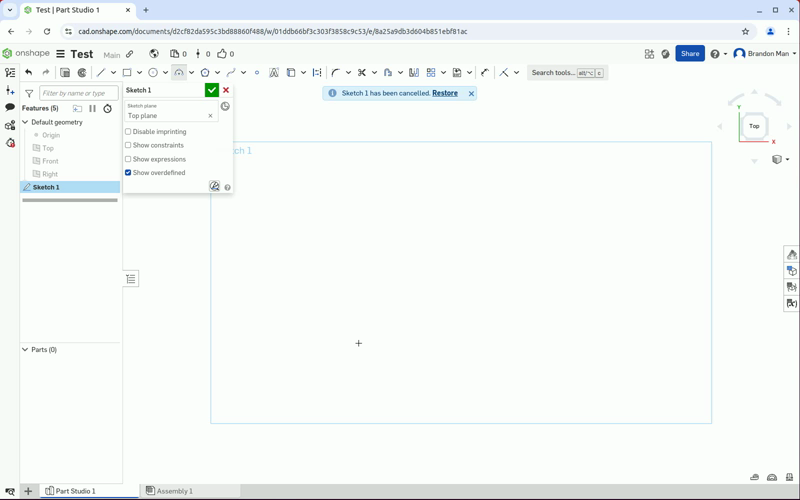
key_down(shift)
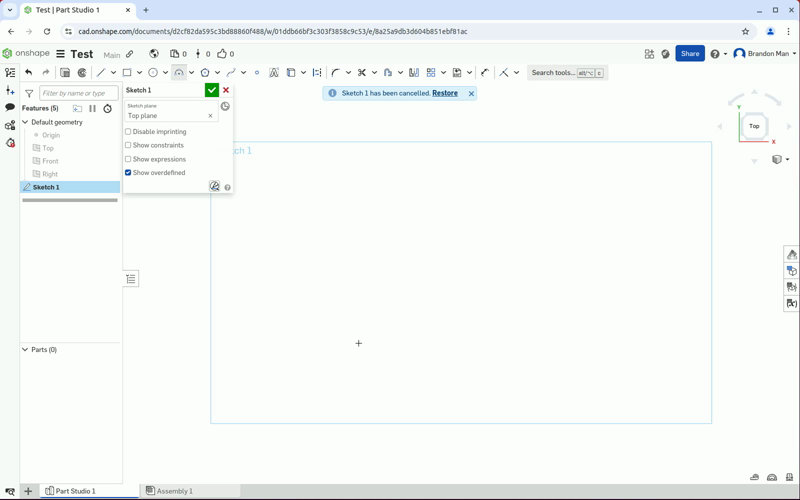
mouse_move(375, 372)
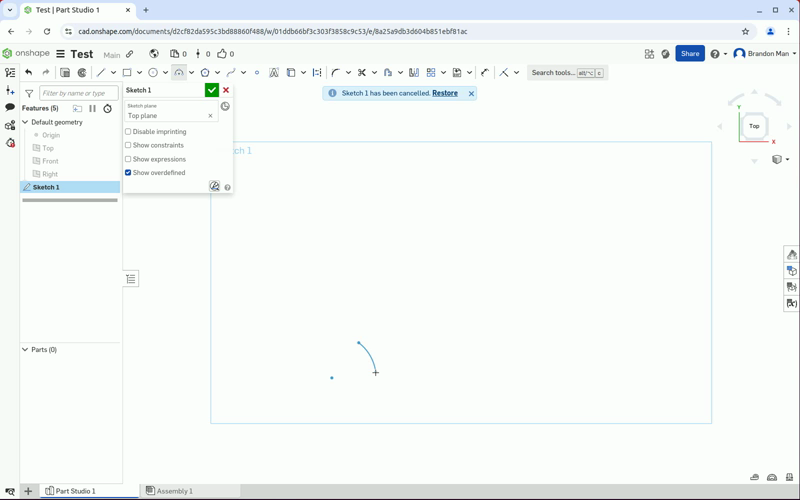
click(375, 372)
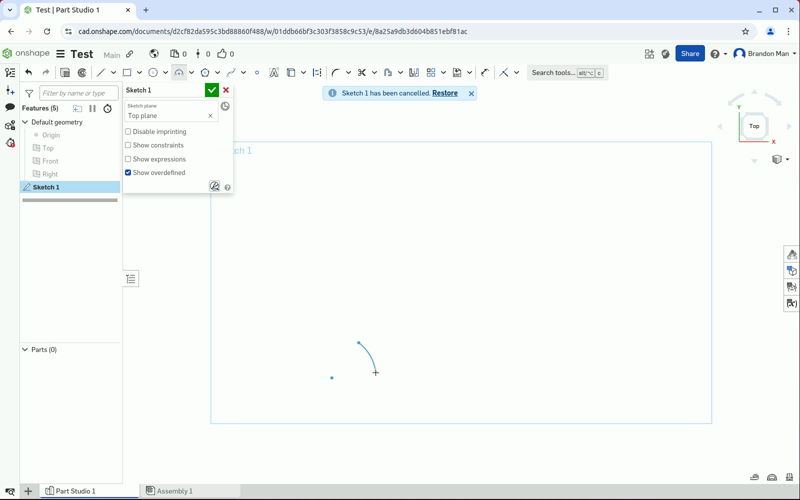
mouse_move(363, 359)
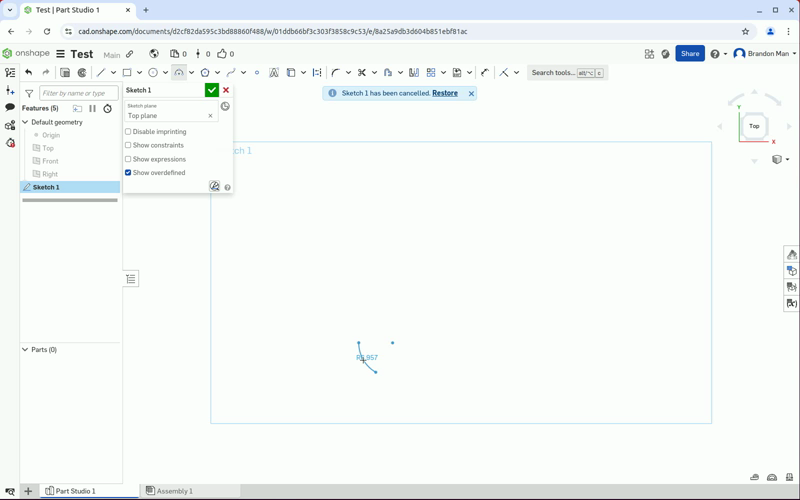
click(363, 359)
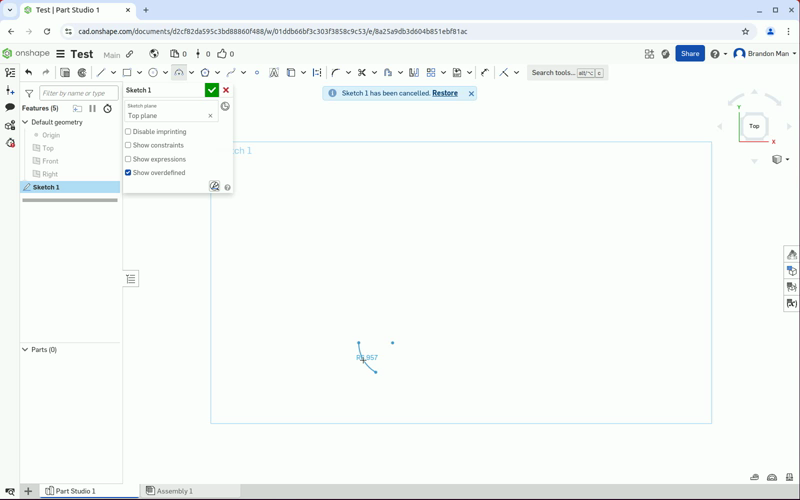
key_up(shift)
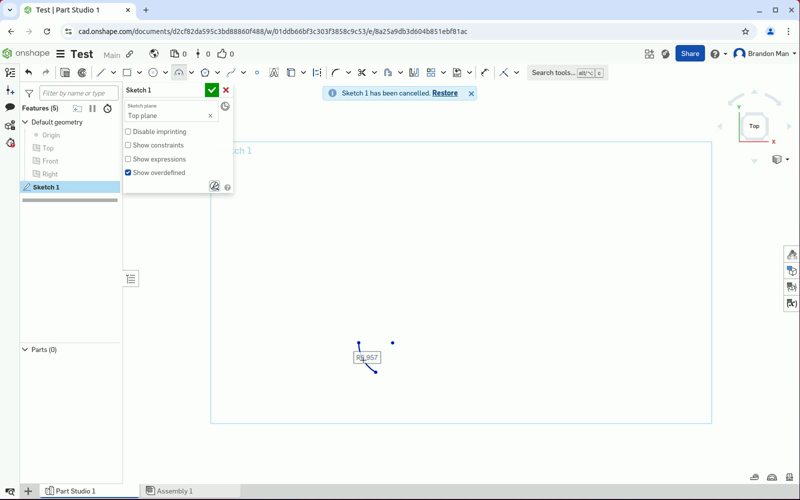
mouse_move(375, 372)
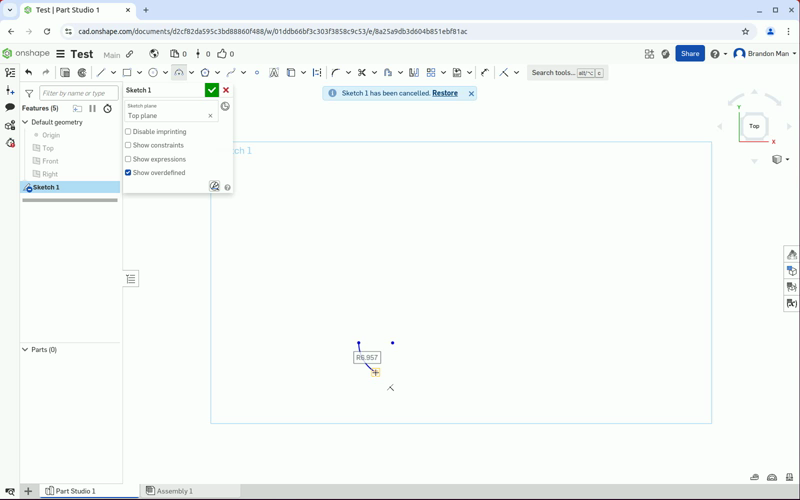
click(375, 372)
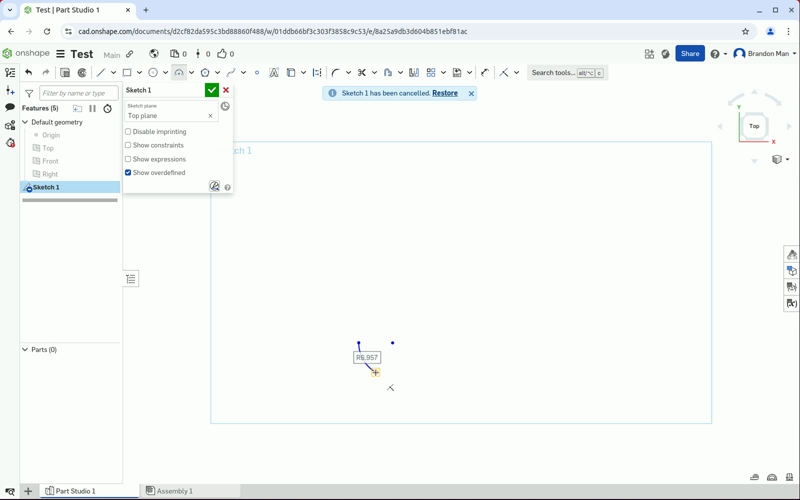
key_down(shift)
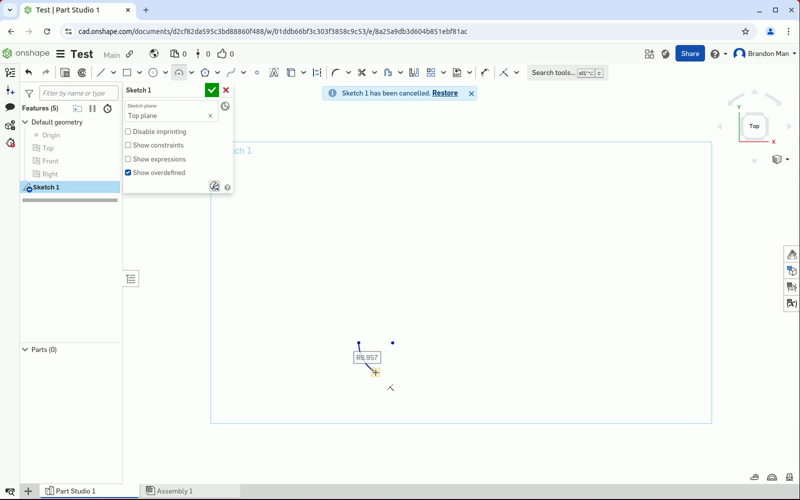
mouse_move(543, 372)
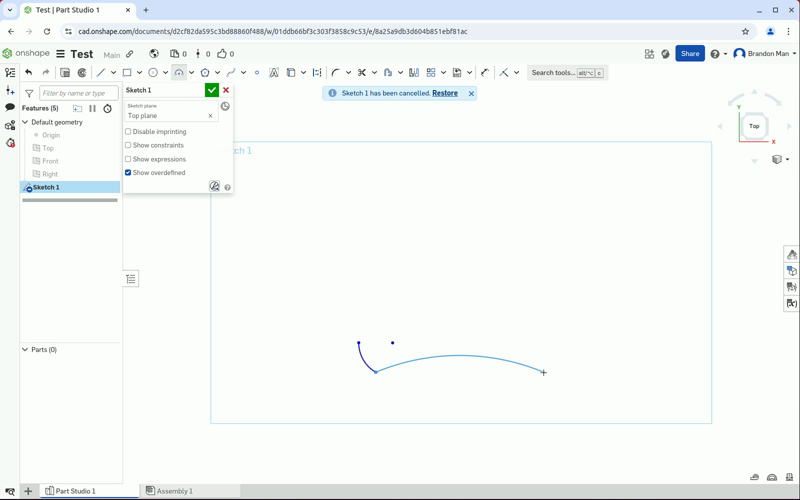
click(543, 372)
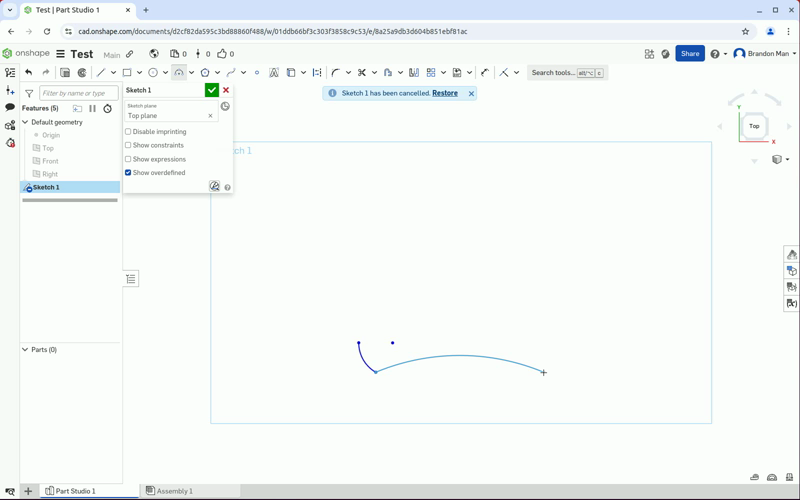
mouse_move(459, 394)
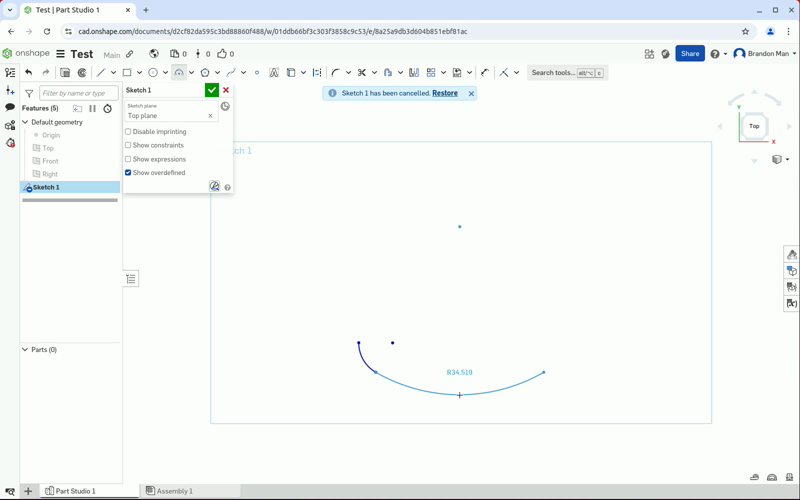
click(459, 394)
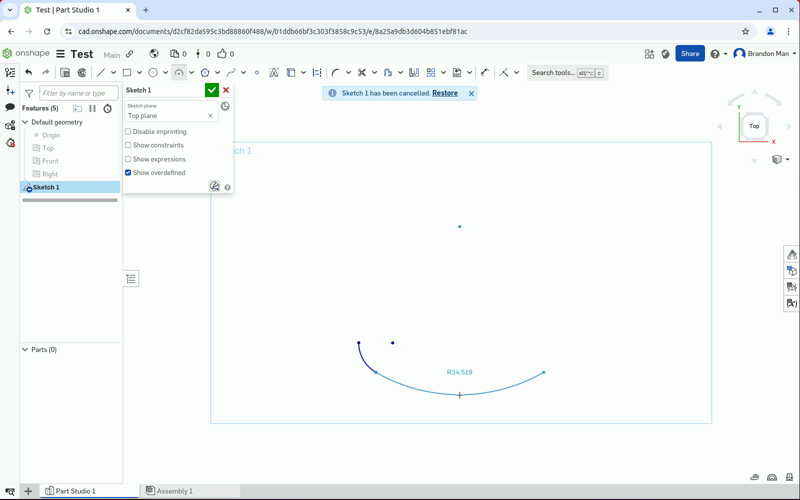
key_up(shift)
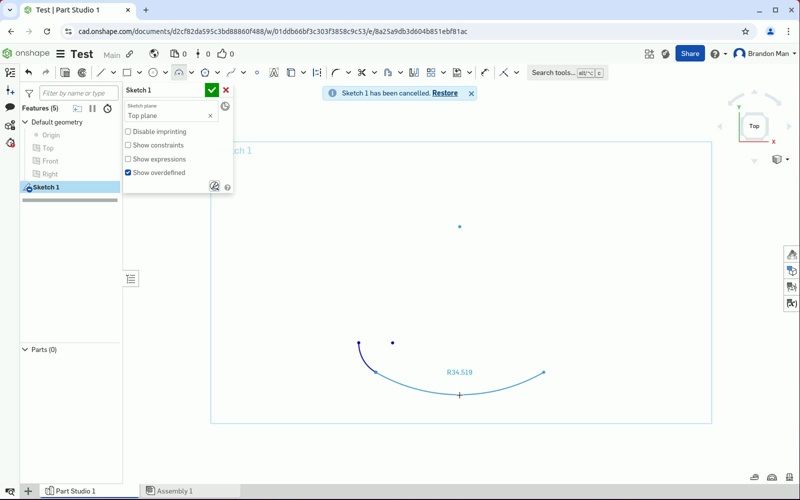
mouse_move(543, 372)
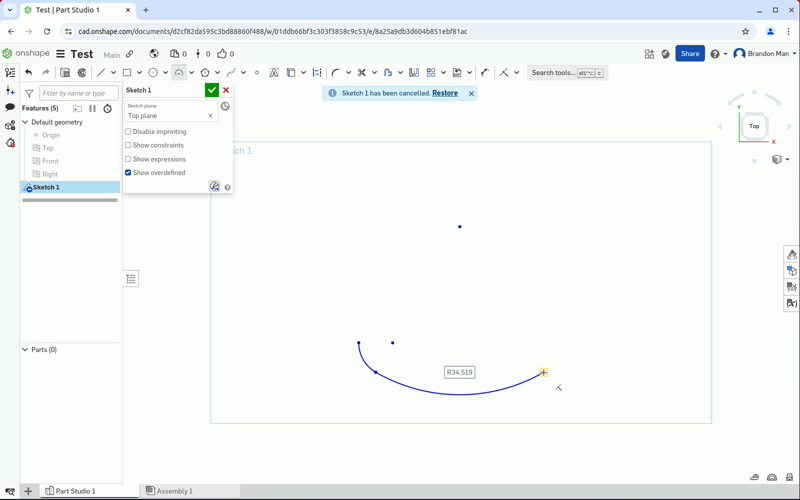
click(543, 372)
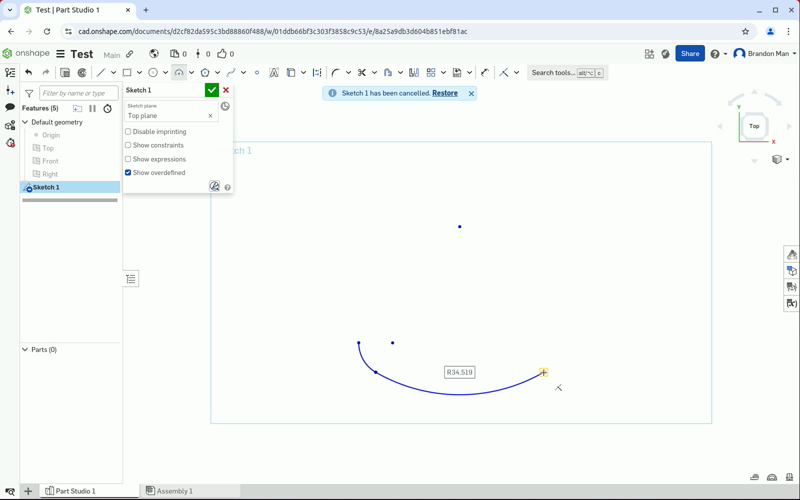
key_down(shift)
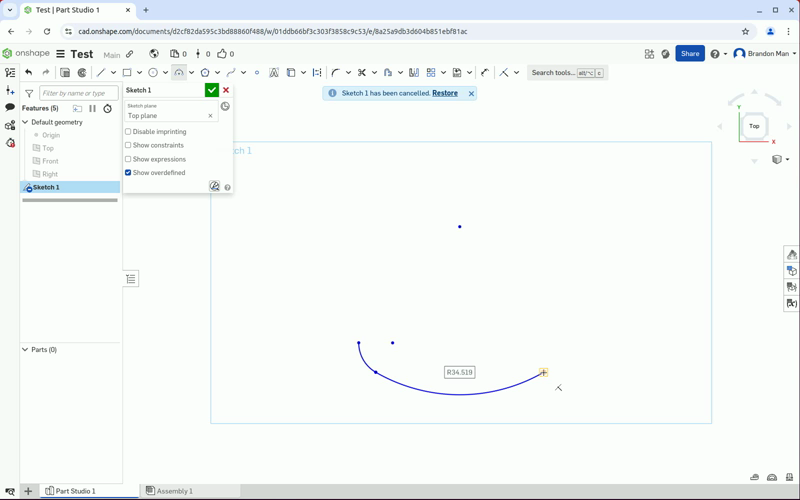
mouse_move(560, 342)
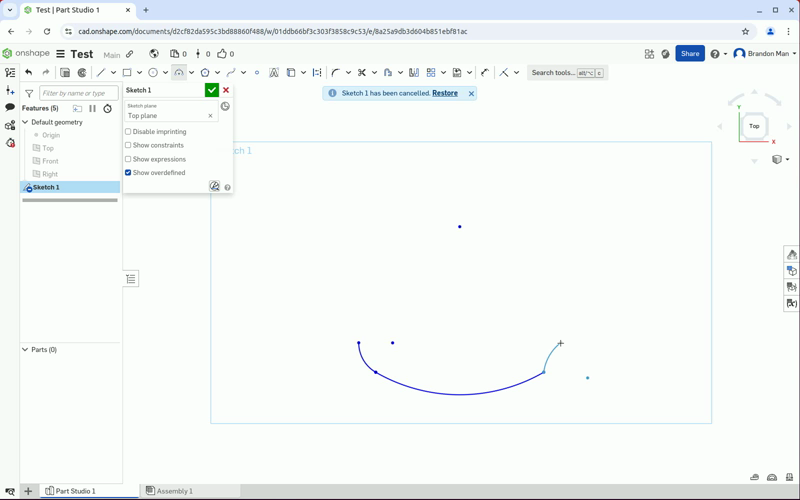
click(560, 342)
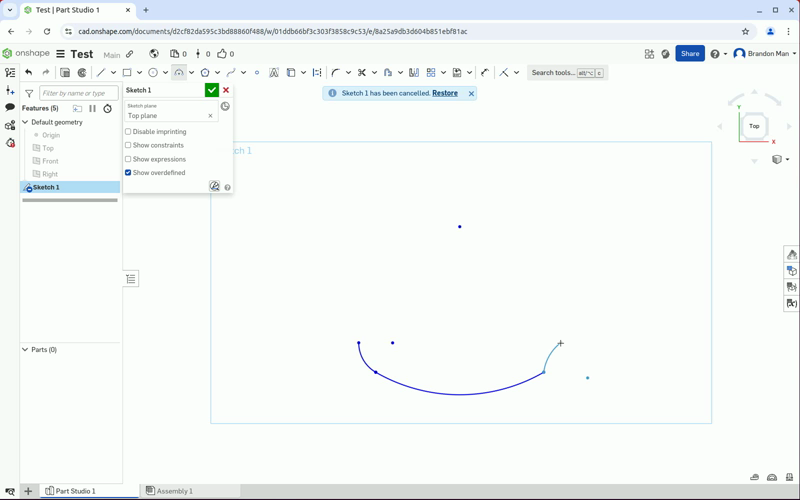
mouse_move(556, 359)
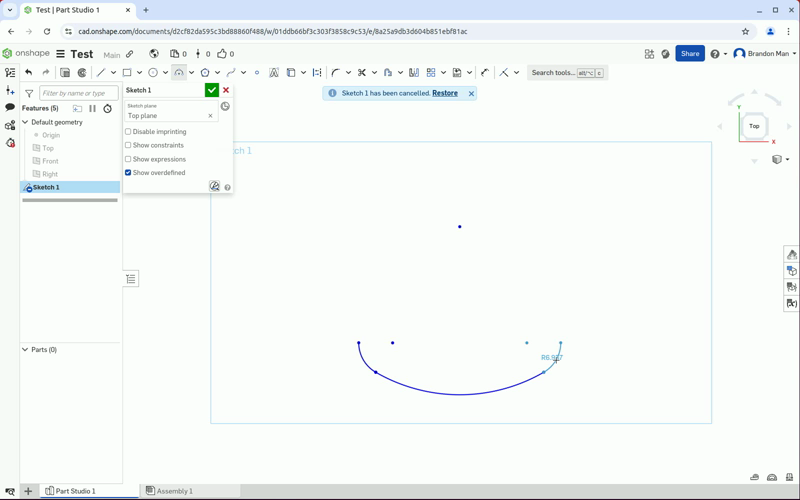
click(556, 359)
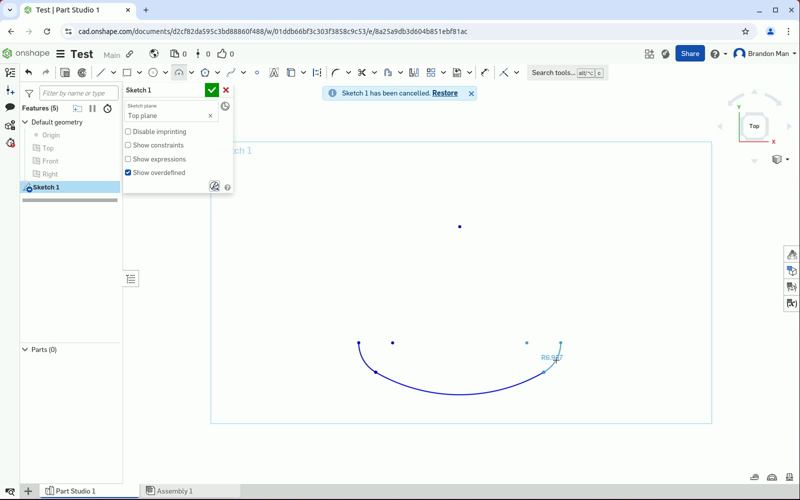
key_up(shift)
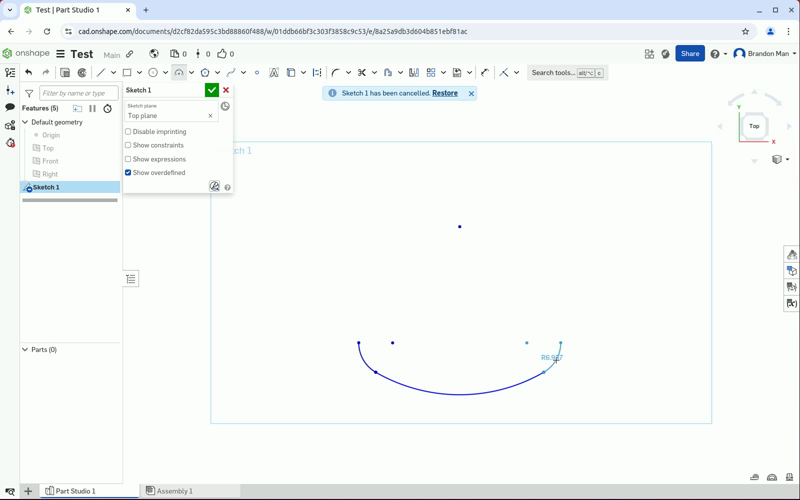
key(esc)
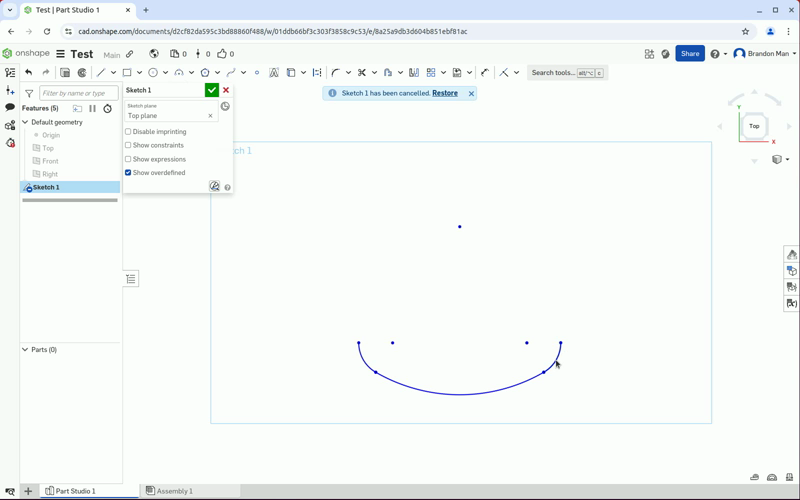
key(l)
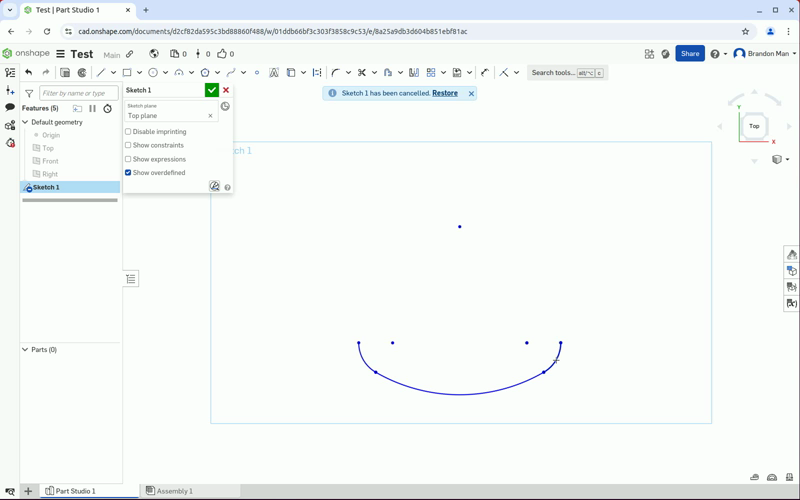
mouse_move(560, 342)
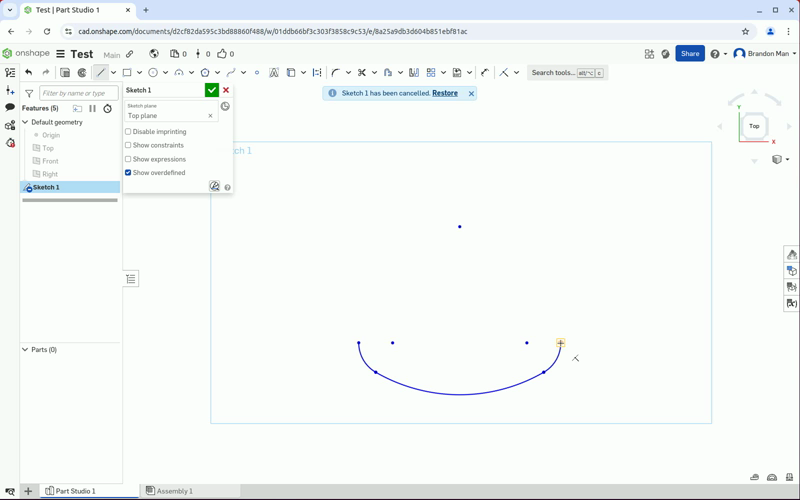
click(560, 342)
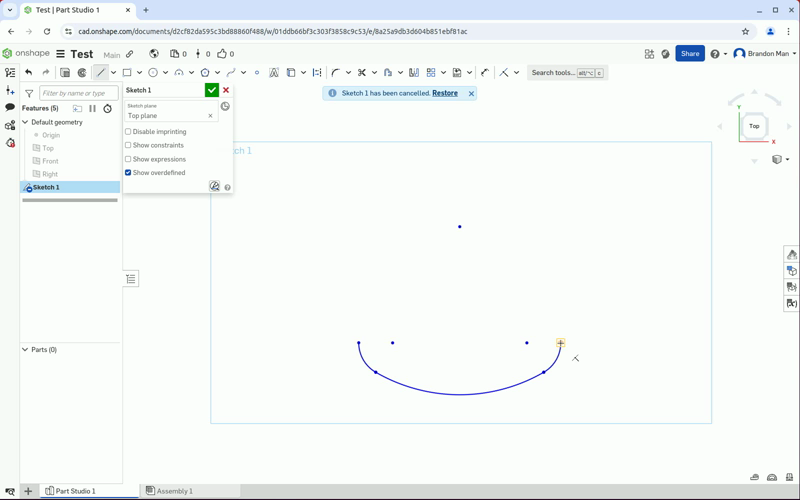
key_down(shift)
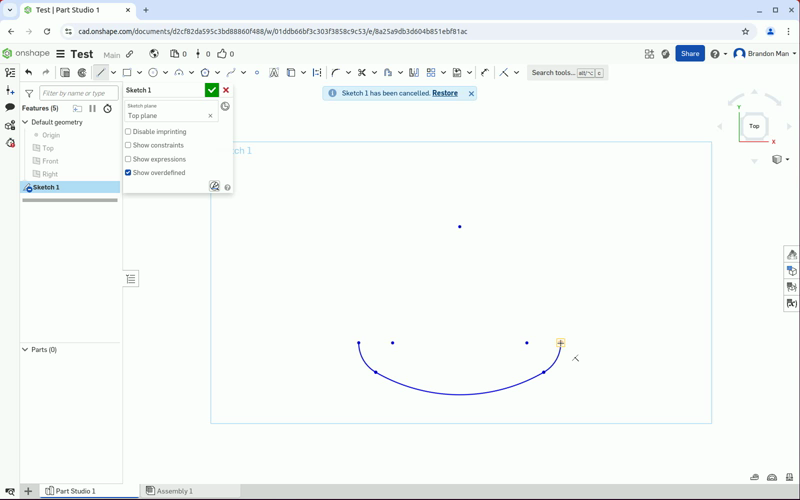
mouse_move(560, 223)
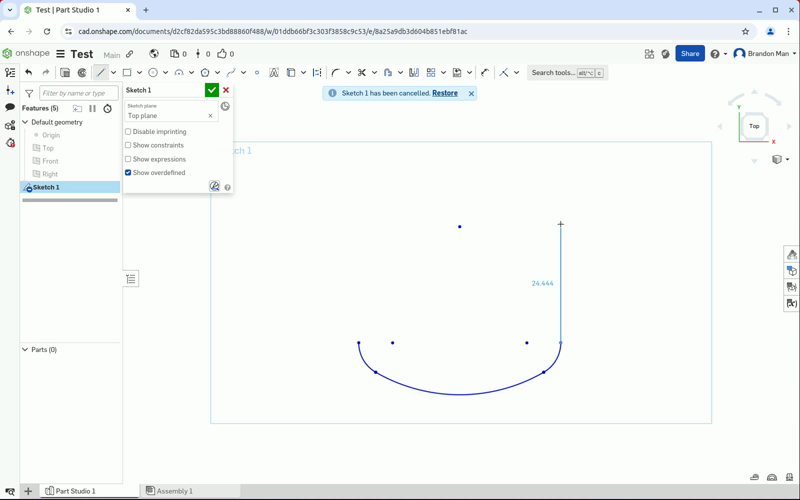
click(560, 223)
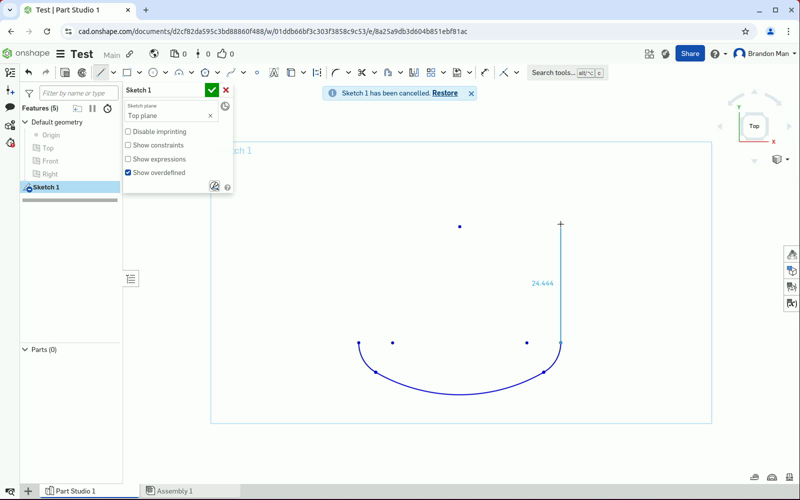
key_up(shift)
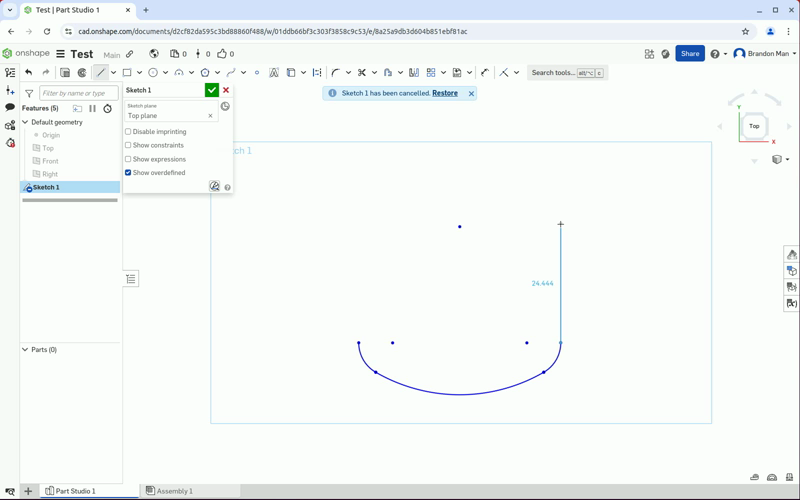
key(esc)
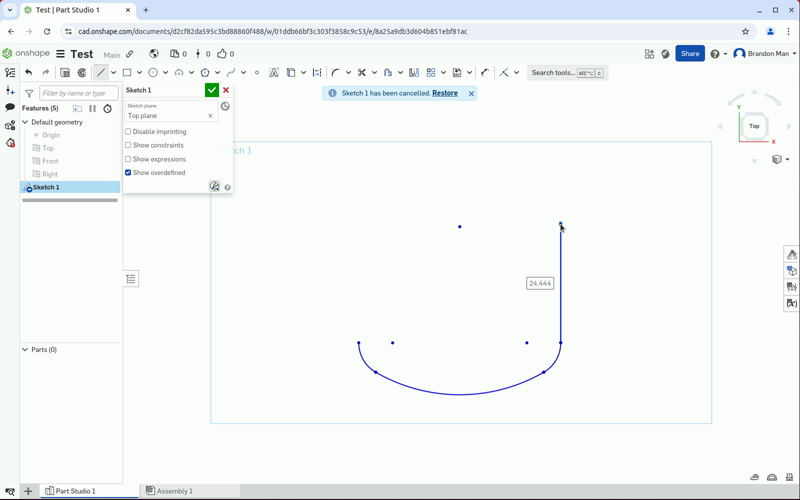
key(a)
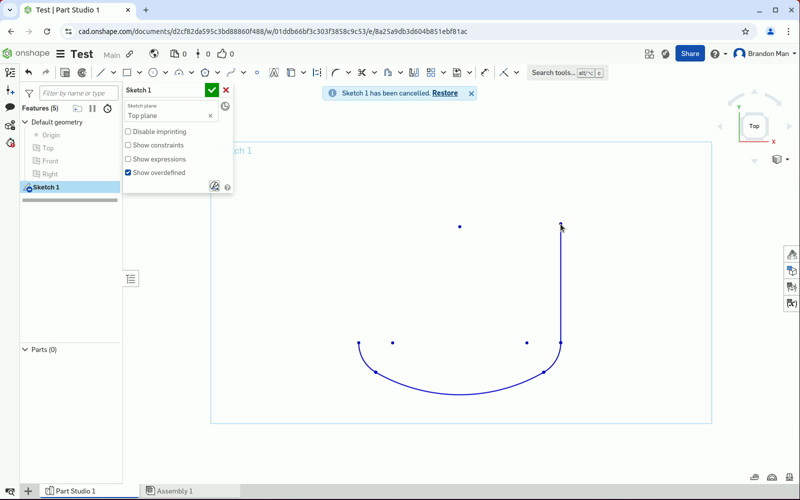
mouse_move(560, 223)
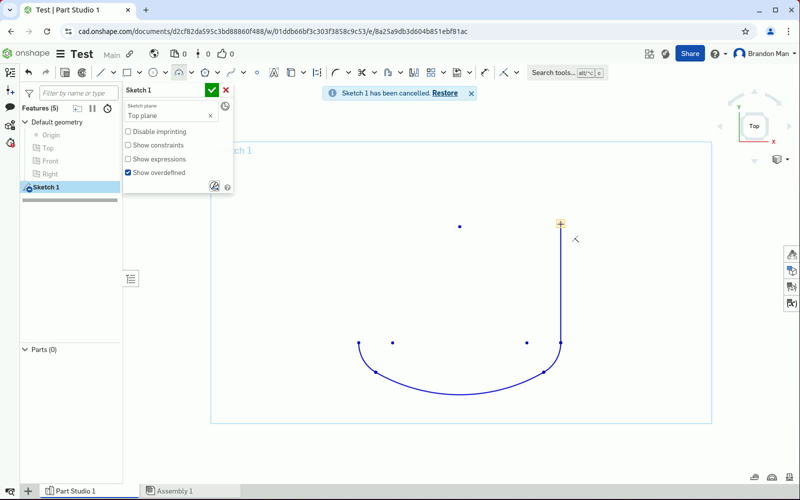
click(560, 223)
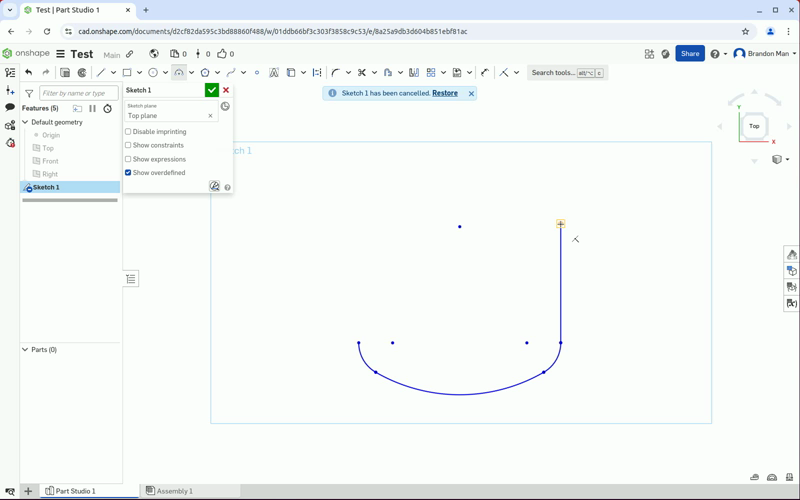
key_down(shift)
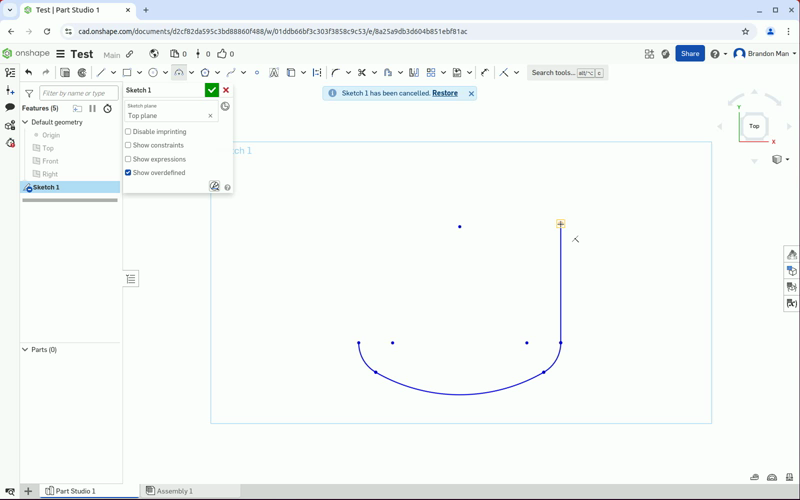
mouse_move(543, 191)
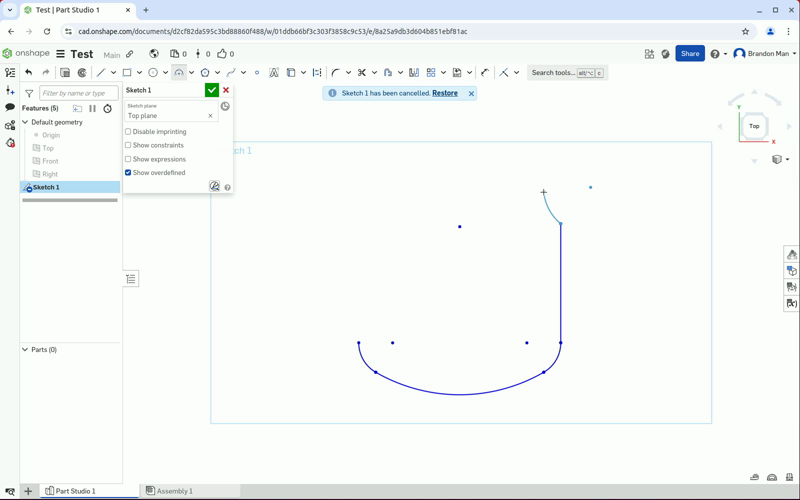
click(543, 191)
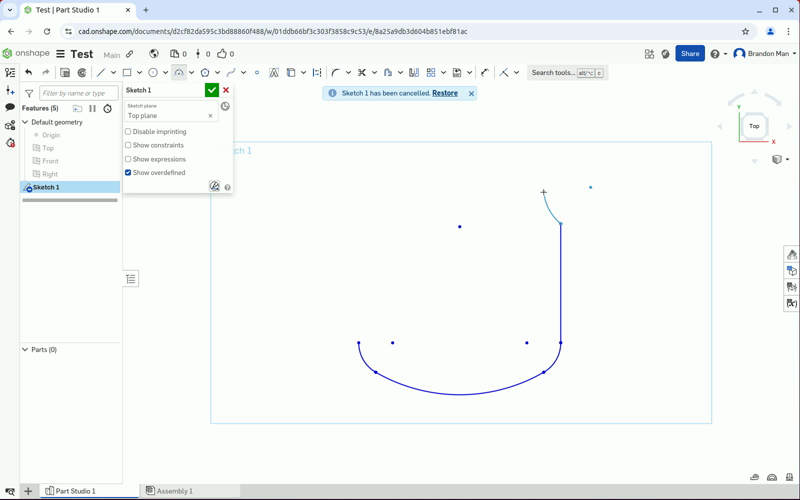
mouse_move(556, 205)
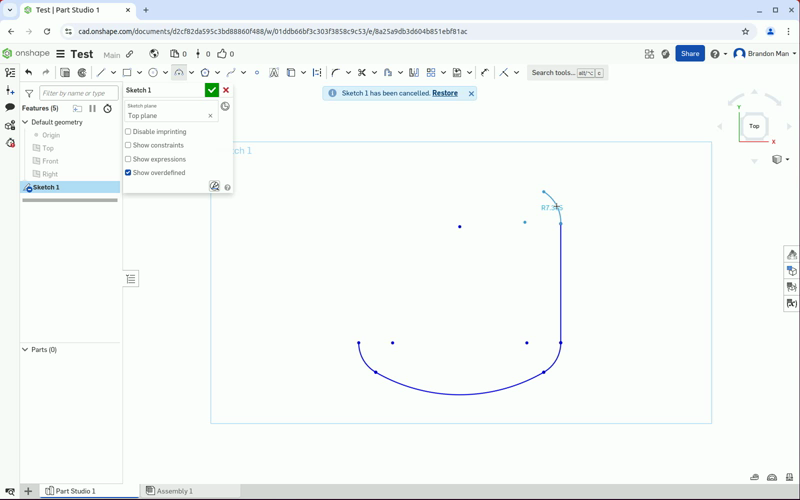
click(556, 205)
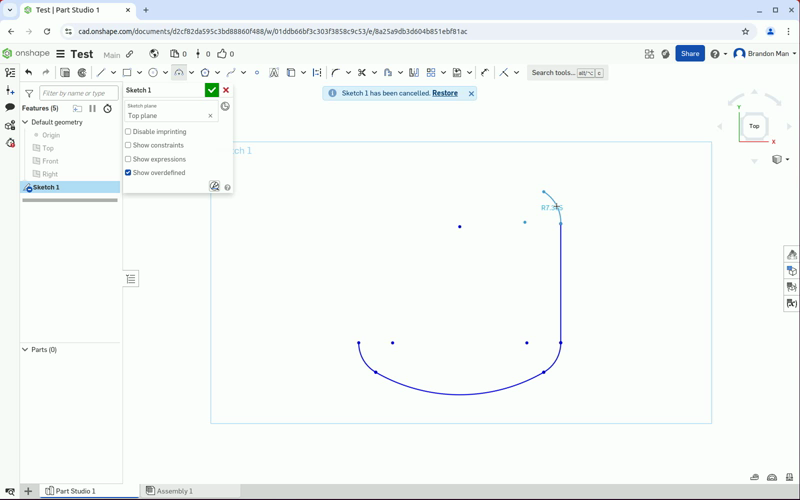
key_up(shift)
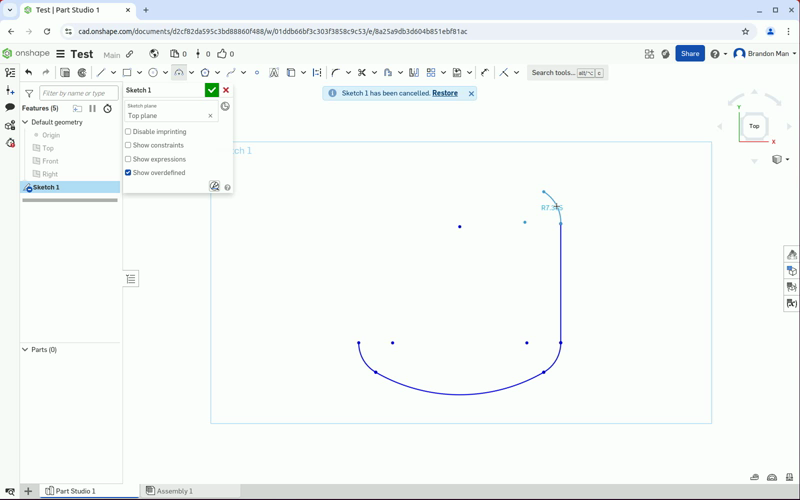
mouse_move(543, 191)
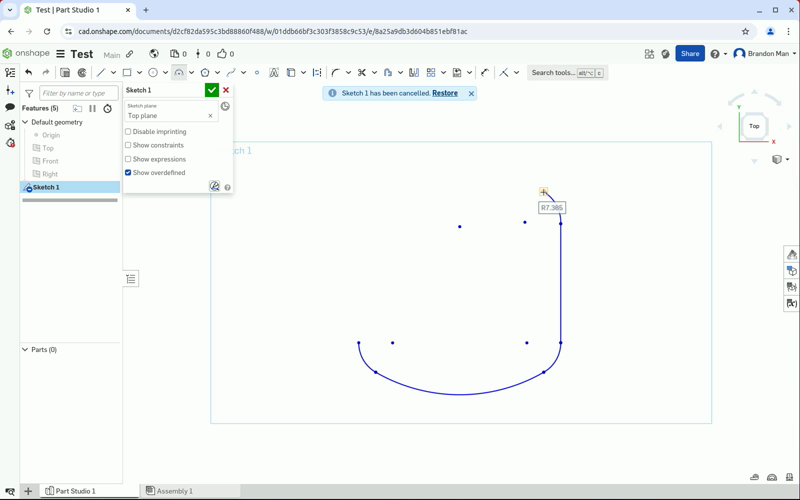
click(543, 191)
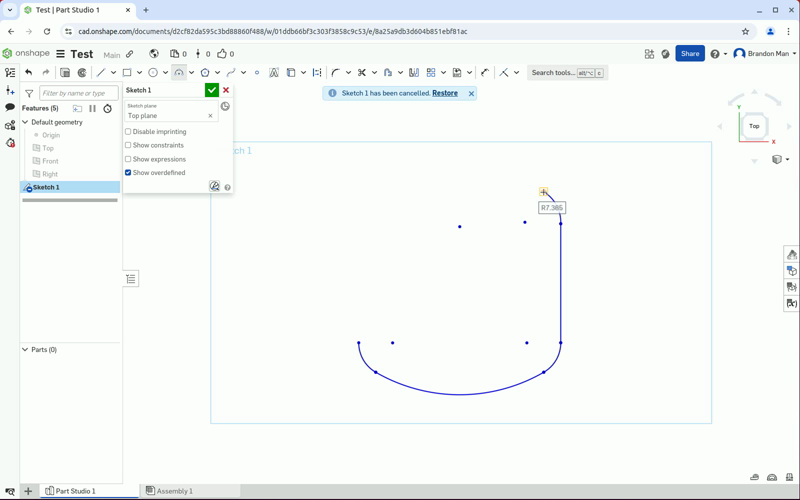
key_down(shift)
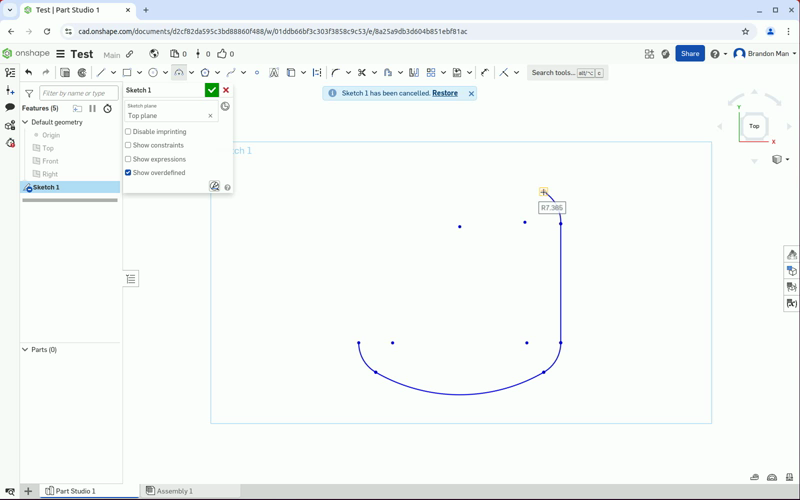
mouse_move(375, 191)
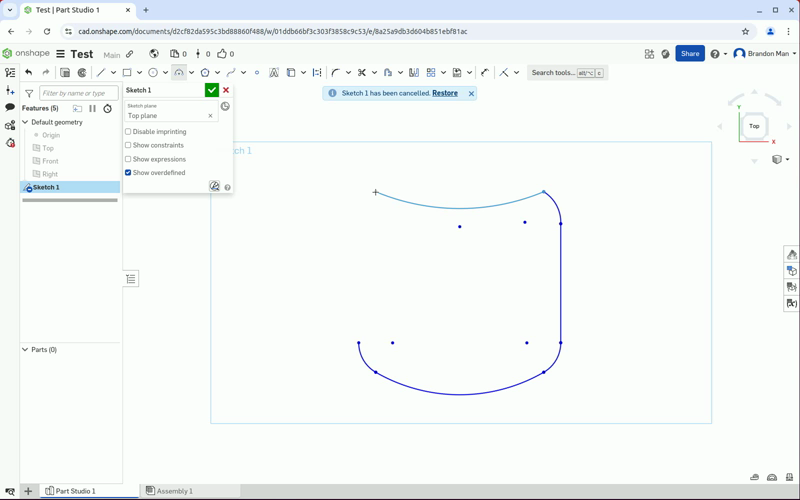
click(375, 191)
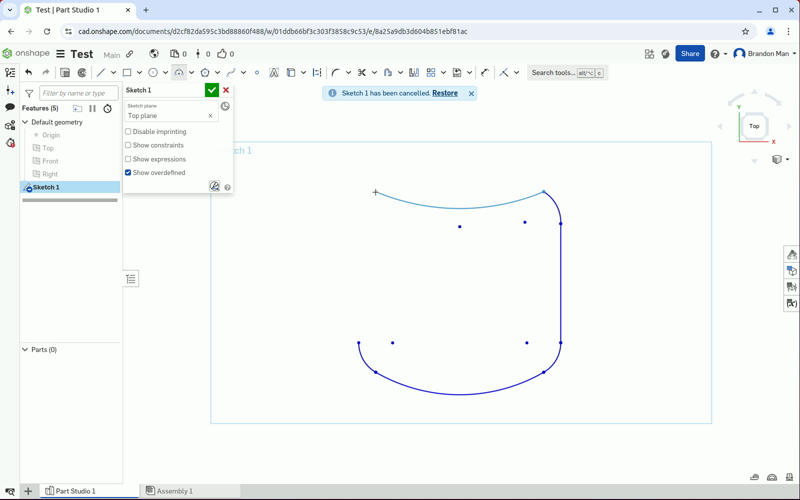
mouse_move(459, 169)
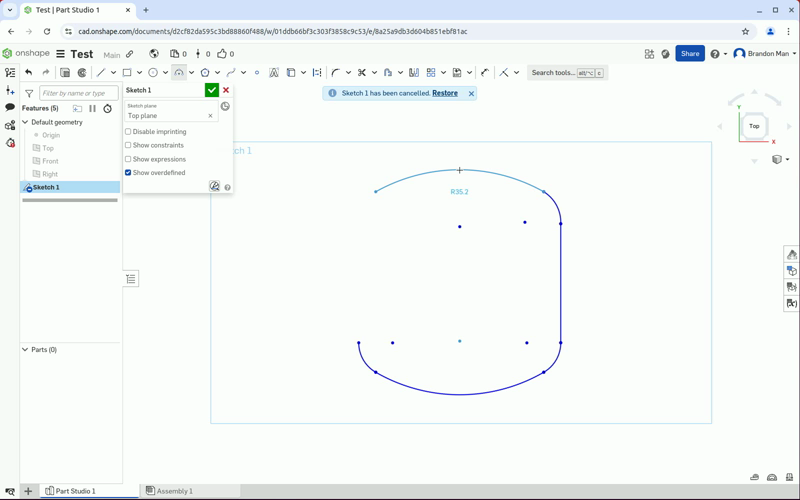
click(459, 169)
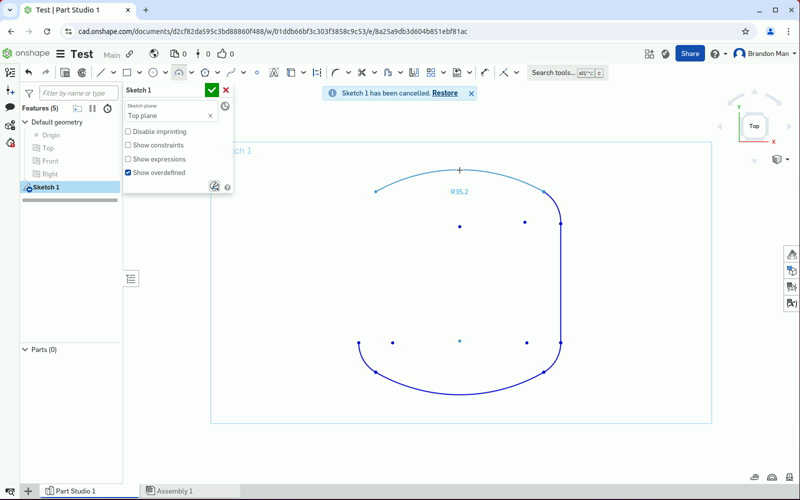
key_up(shift)
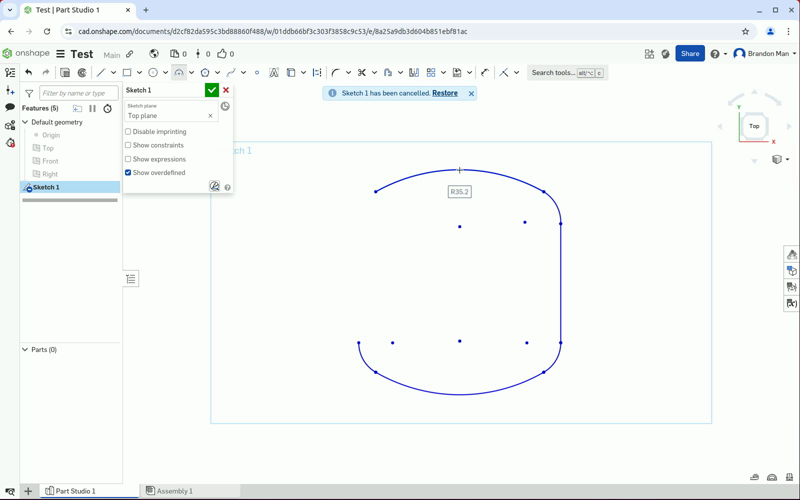
mouse_move(375, 191)
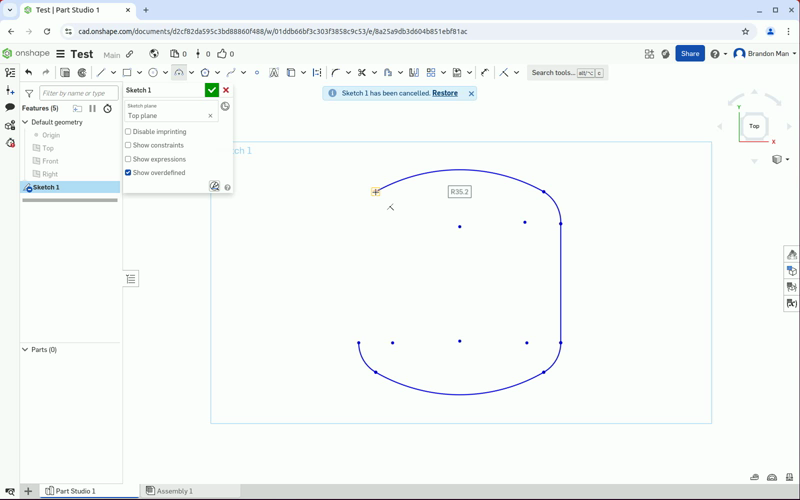
click(375, 191)
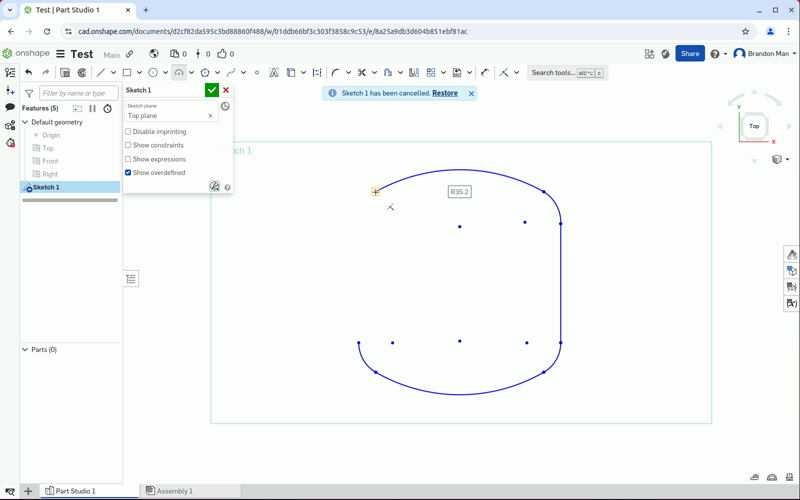
key_down(shift)
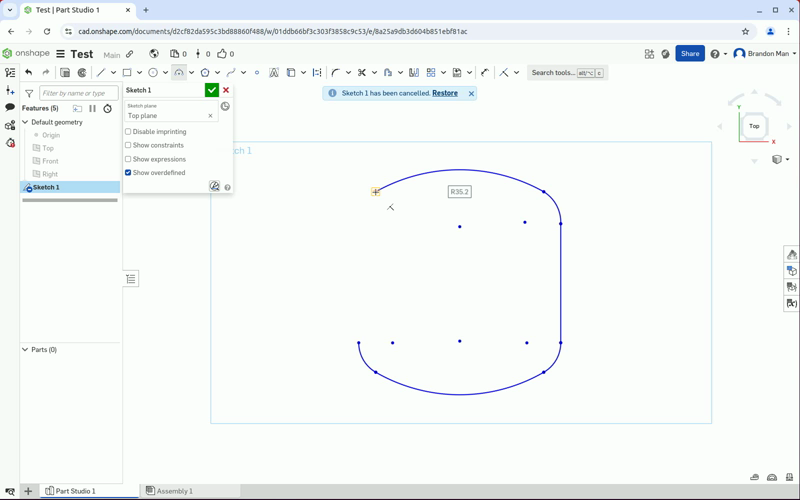
mouse_move(358, 223)
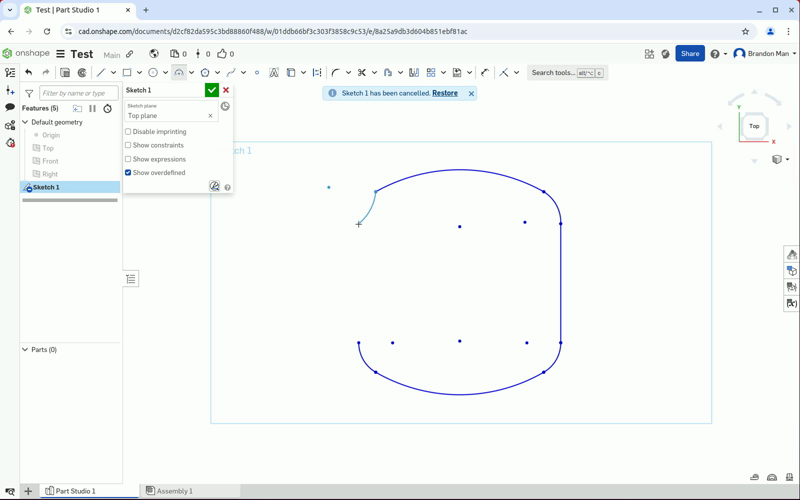
click(358, 223)
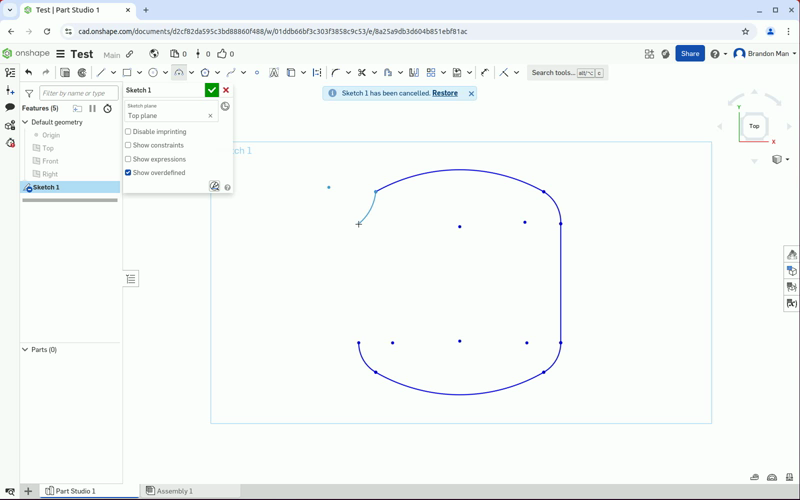
mouse_move(362, 205)
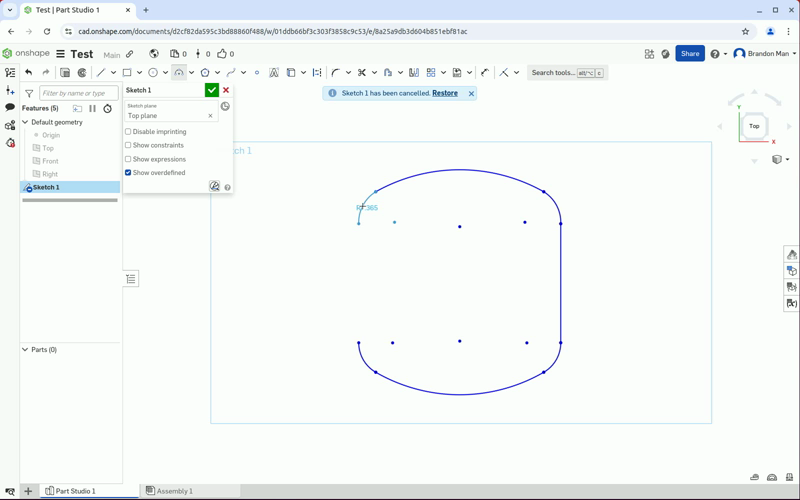
click(362, 205)
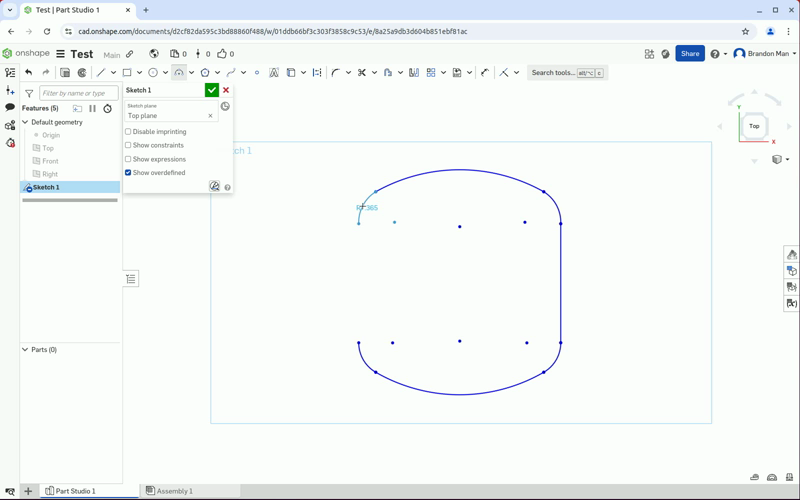
key_up(shift)
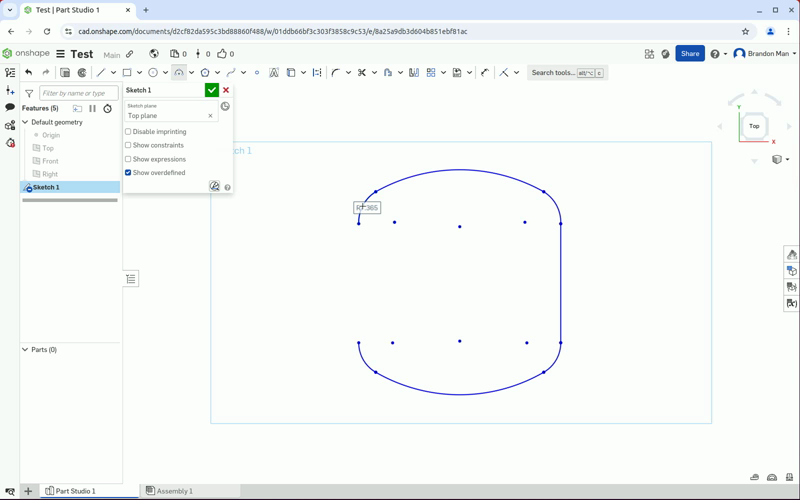
key(esc)
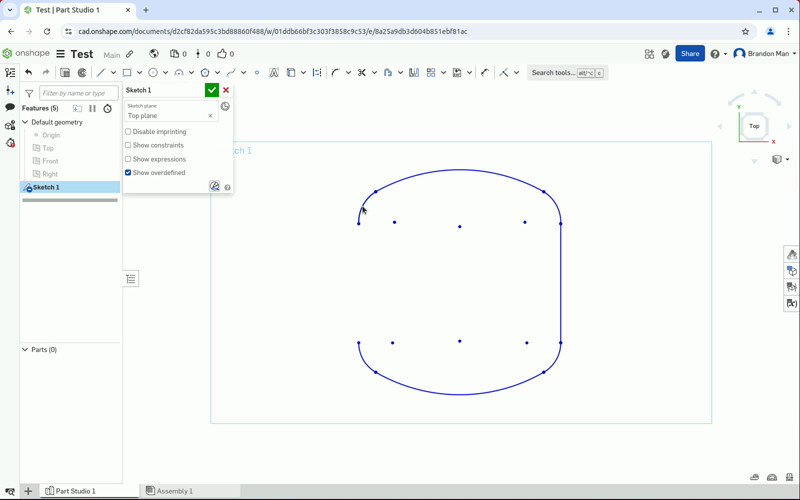
key(l)
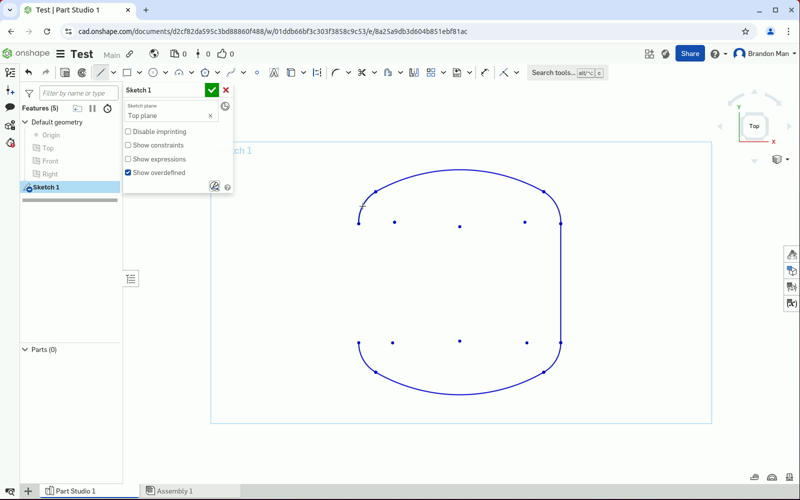
mouse_move(358, 223)
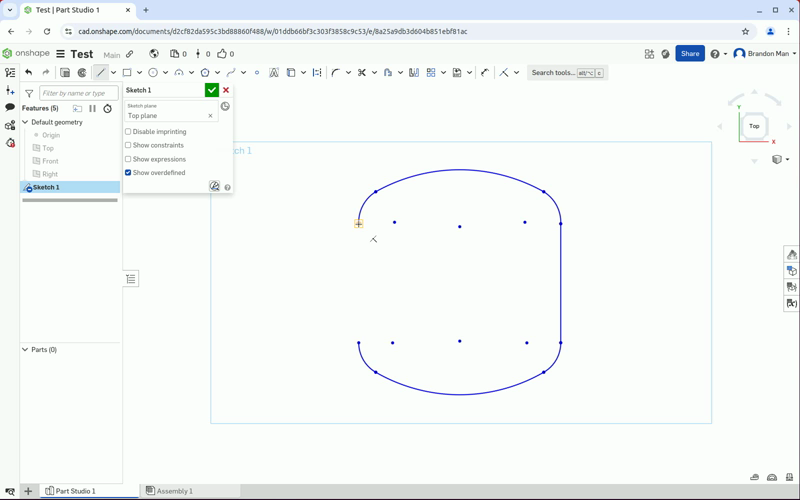
click(358, 223)
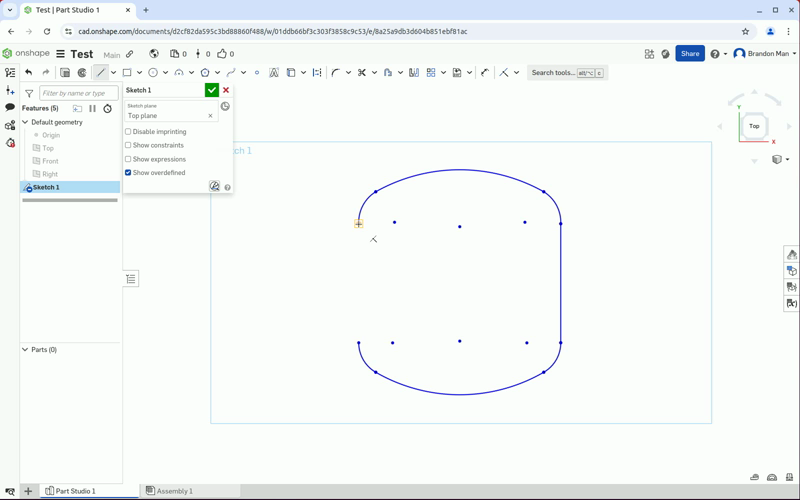
key_down(shift)
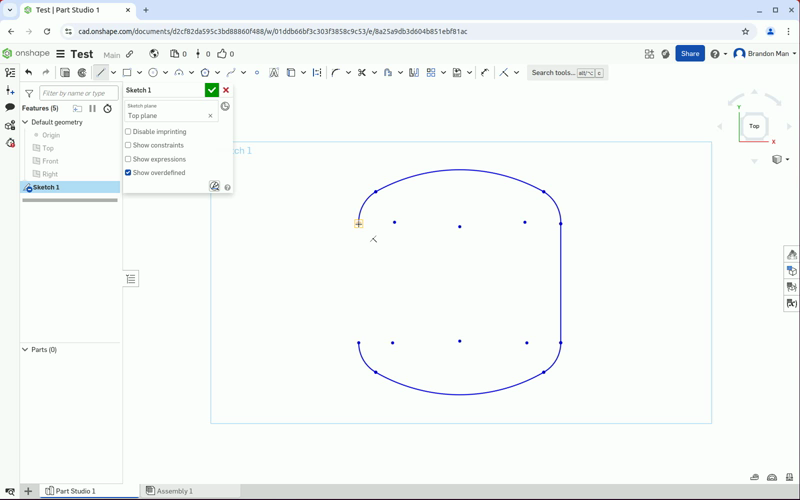
mouse_move(358, 342)
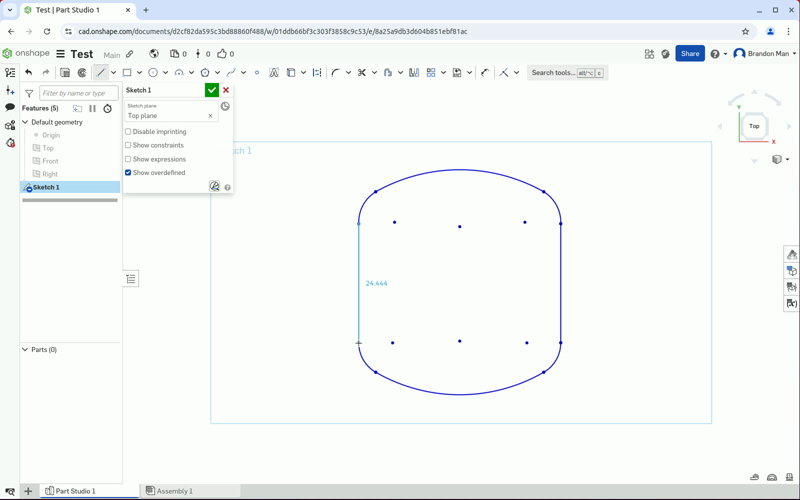
key_up(shift)
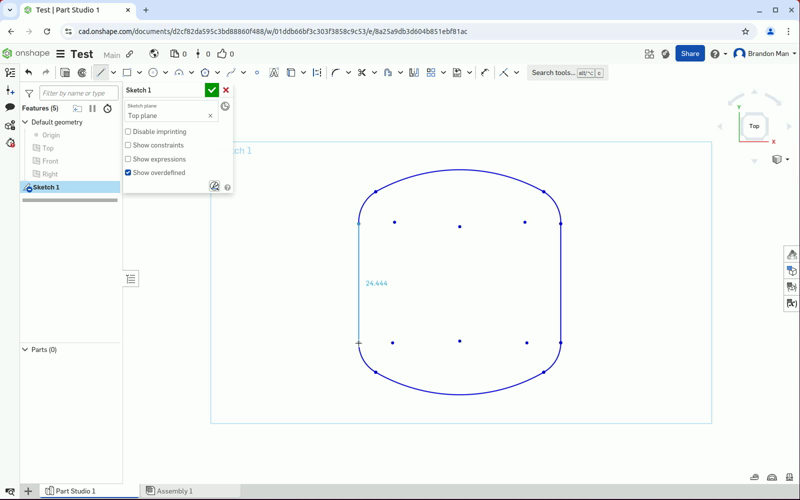
click(358, 342)
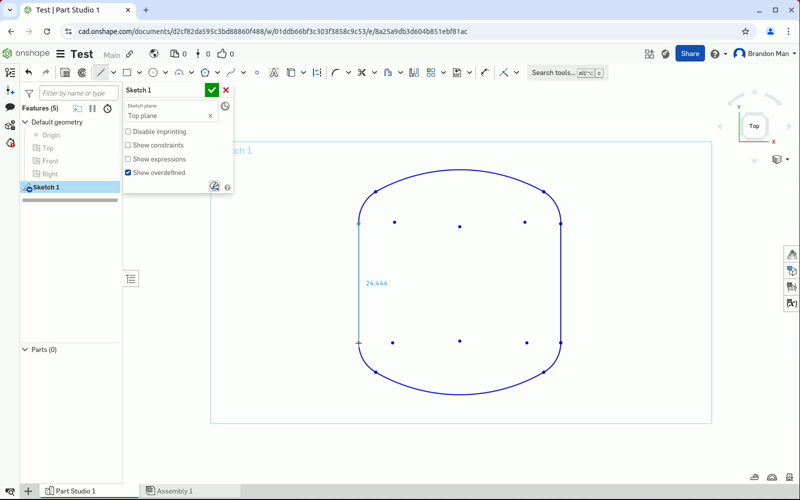
key(esc)
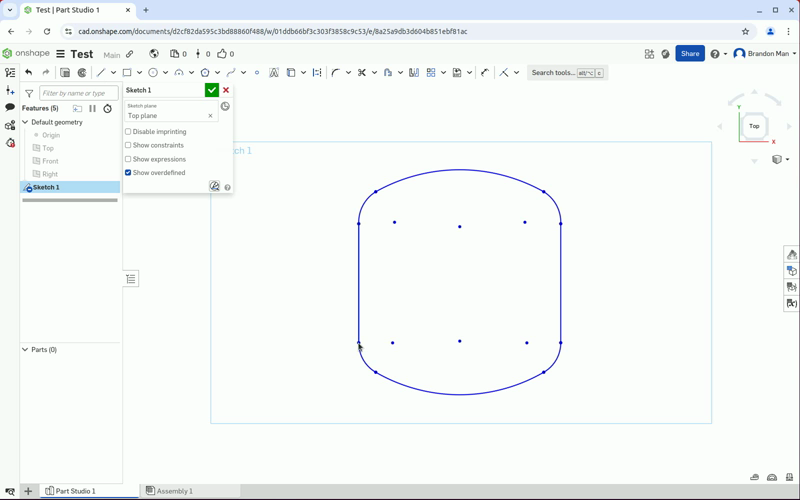
key(a)
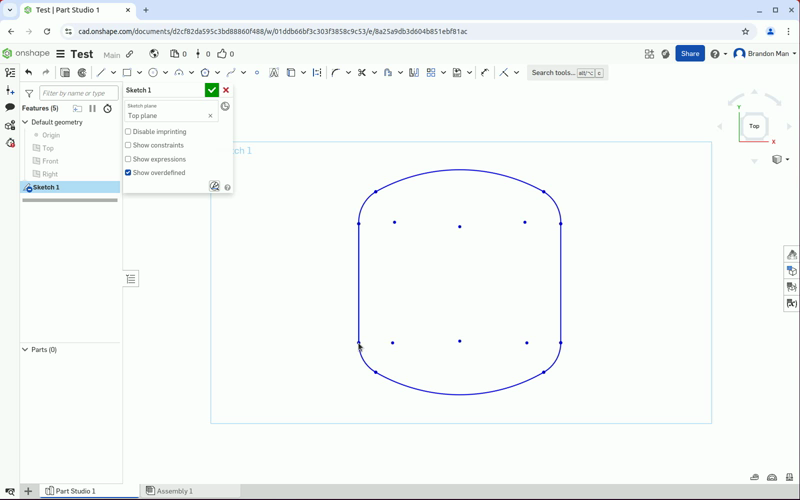
key_down(shift)
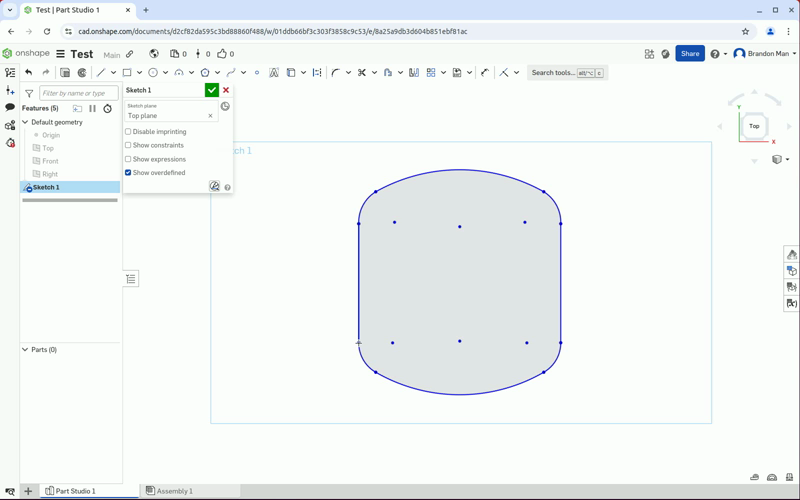
mouse_move(371, 342)
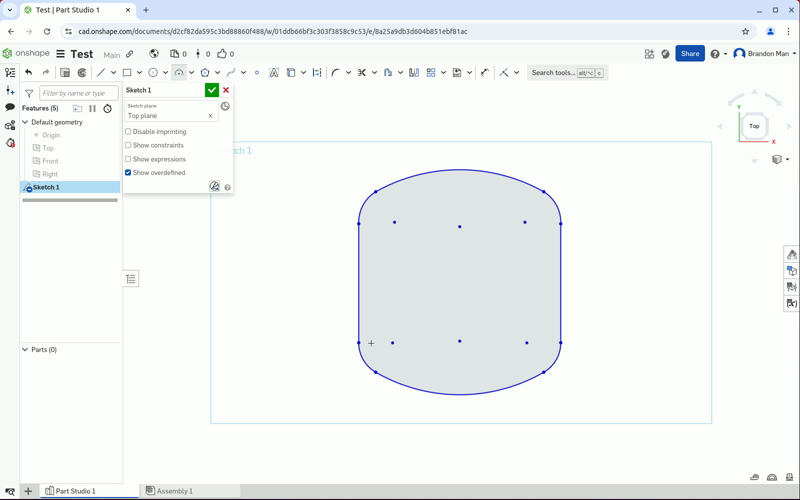
click(371, 342)
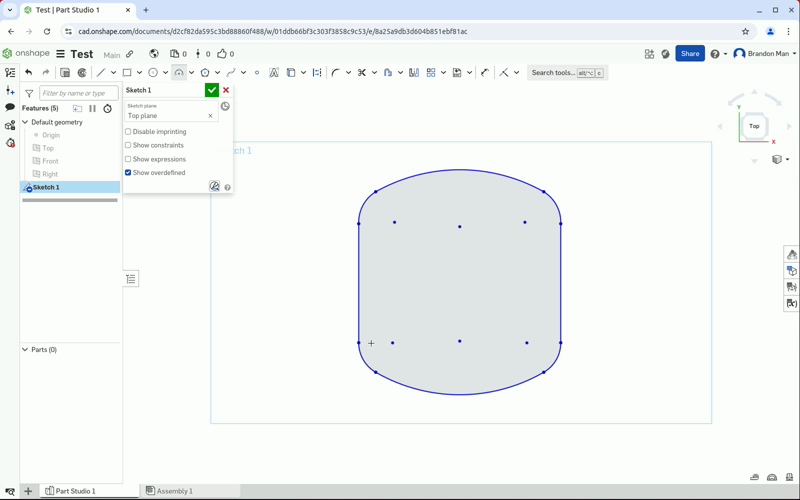
key_up(shift)
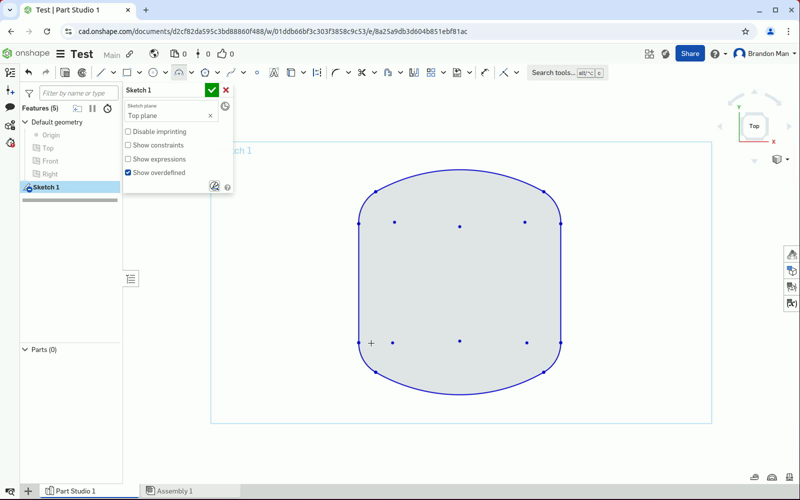
key_down(shift)
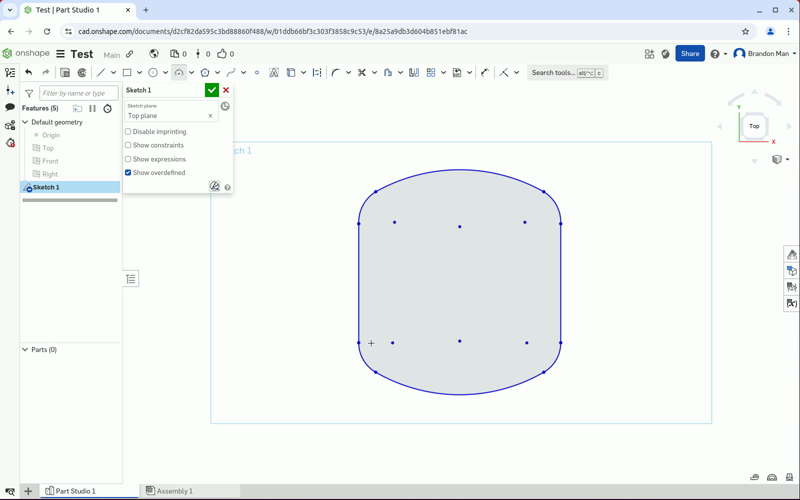
mouse_move(382, 359)
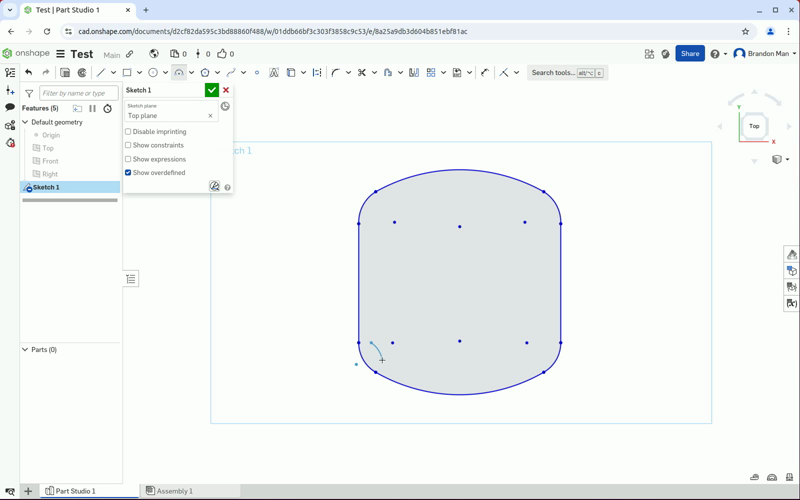
click(382, 359)
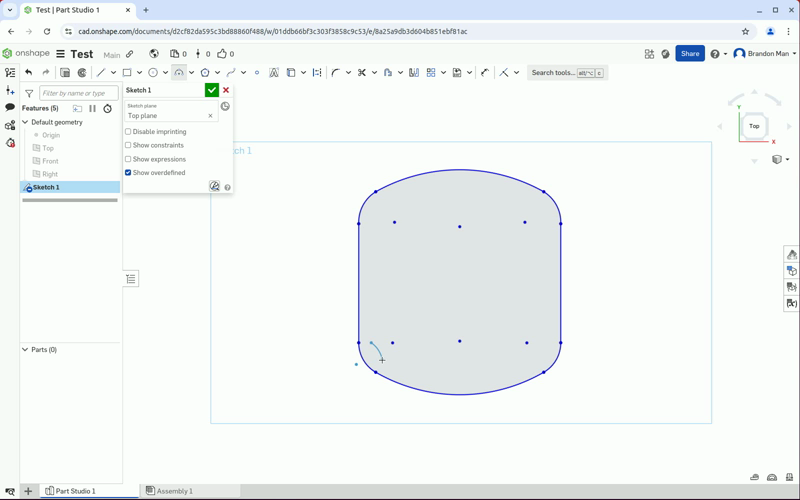
mouse_move(374, 352)
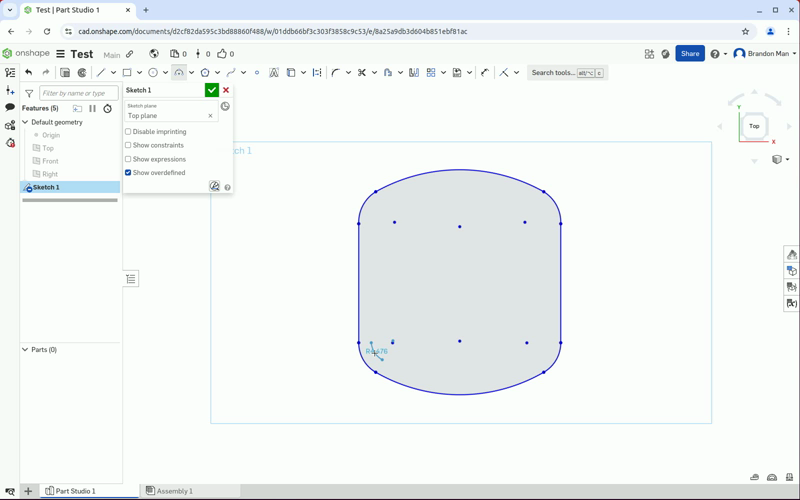
click(374, 352)
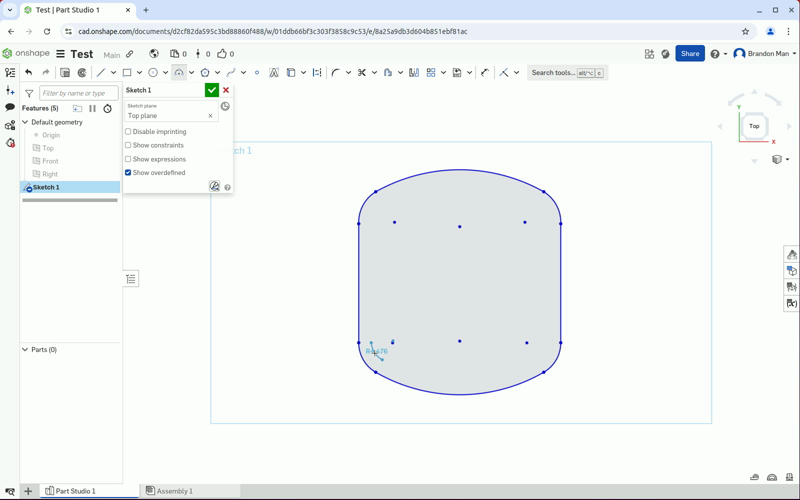
key_up(shift)
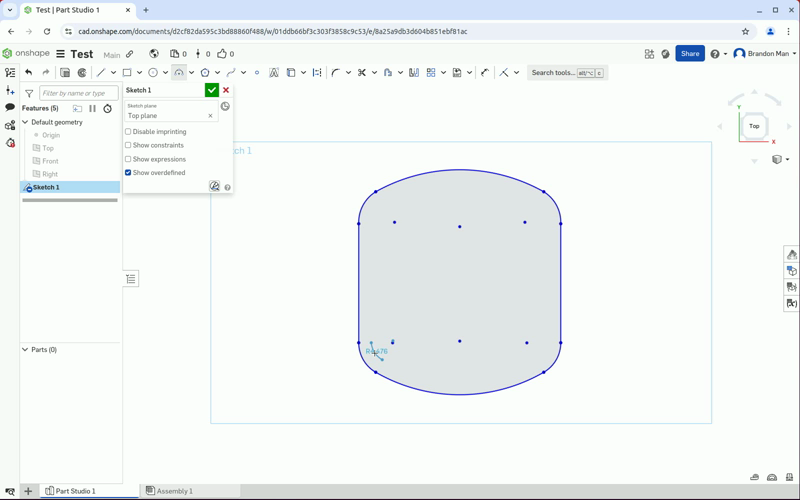
mouse_move(382, 359)
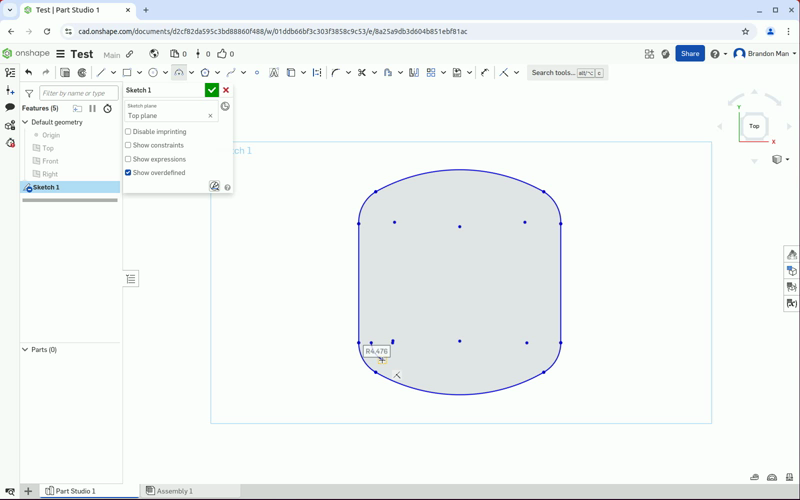
click(382, 359)
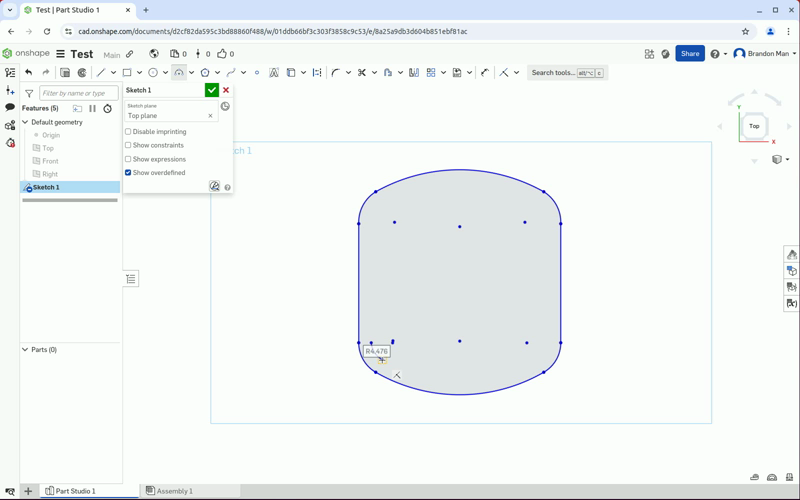
key_down(shift)
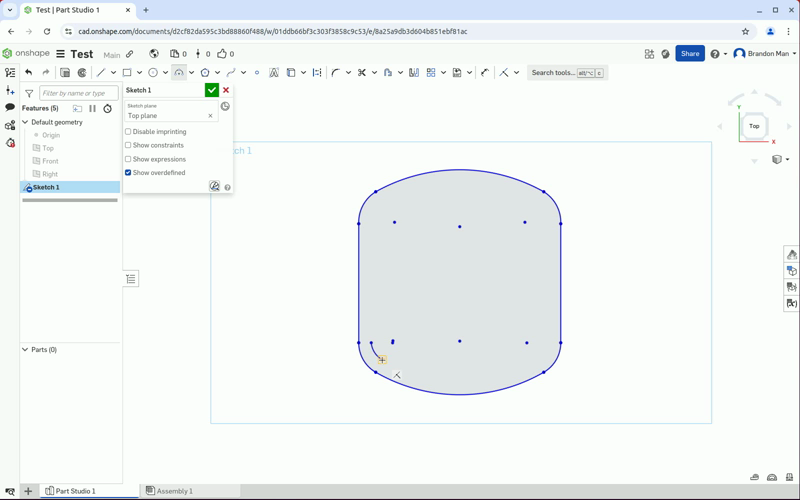
mouse_move(537, 359)
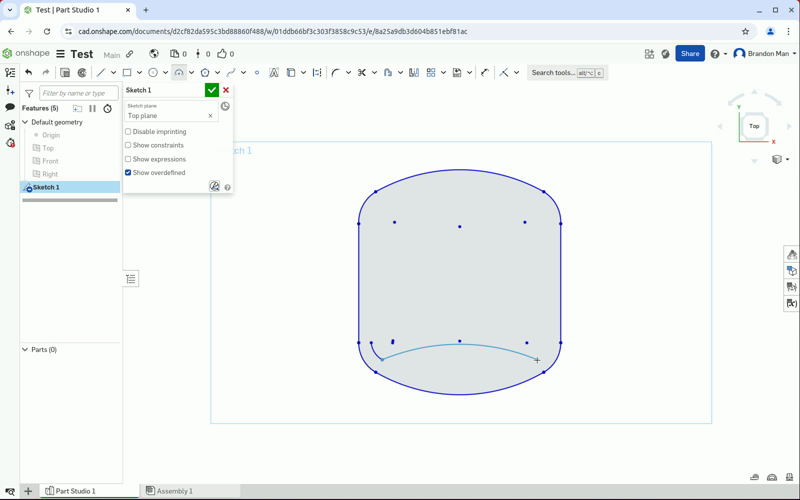
click(537, 359)
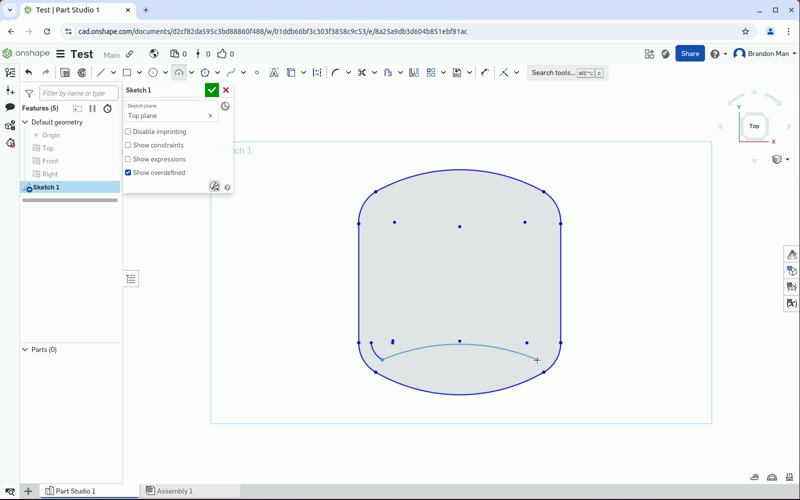
mouse_move(459, 380)
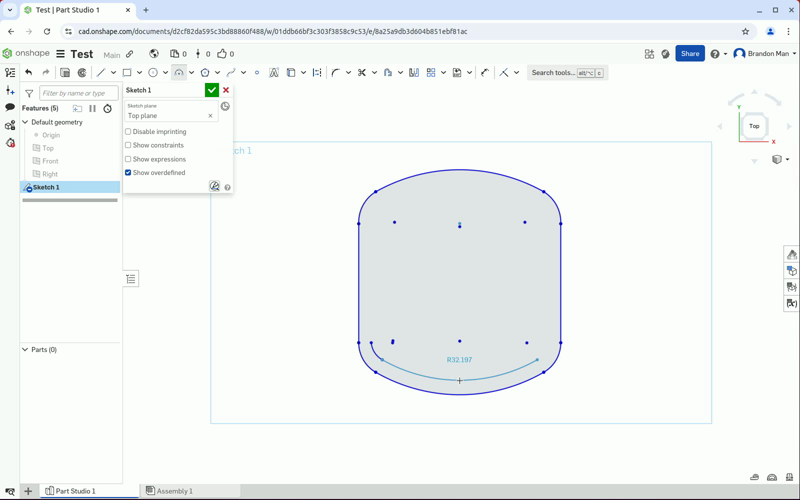
click(459, 380)
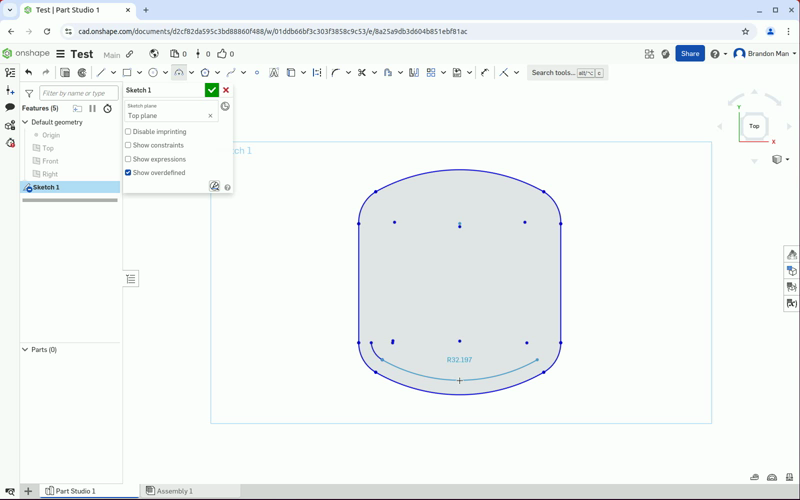
key_up(shift)
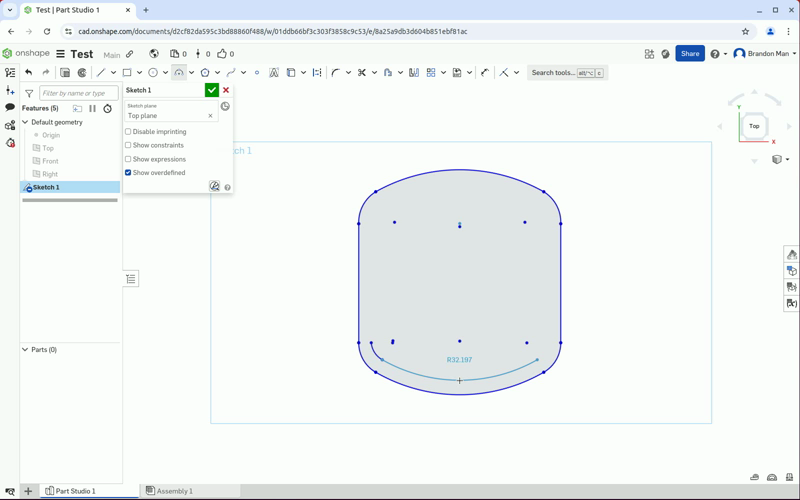
mouse_move(537, 359)
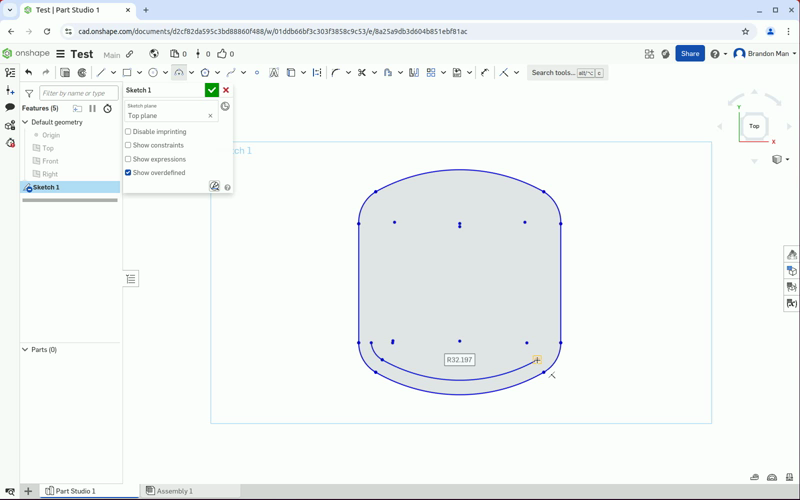
click(537, 359)
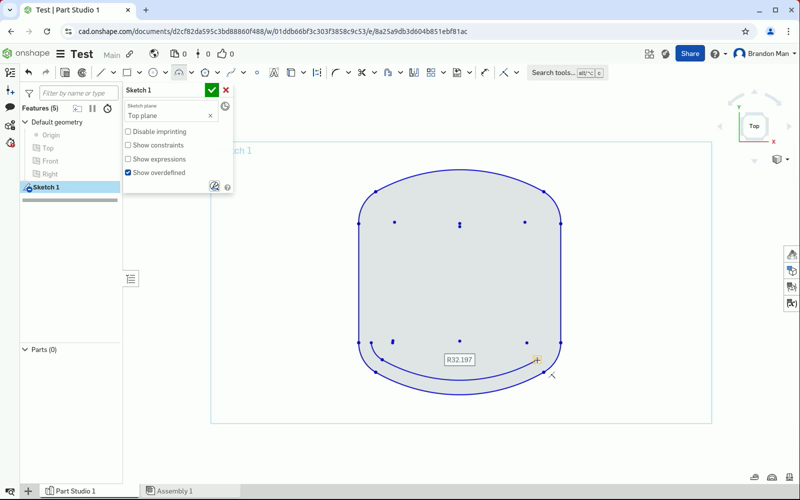
key_down(shift)
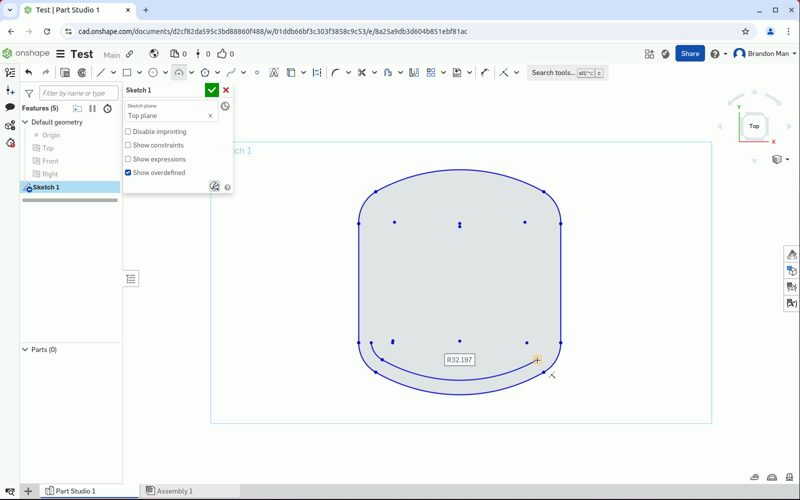
mouse_move(547, 342)
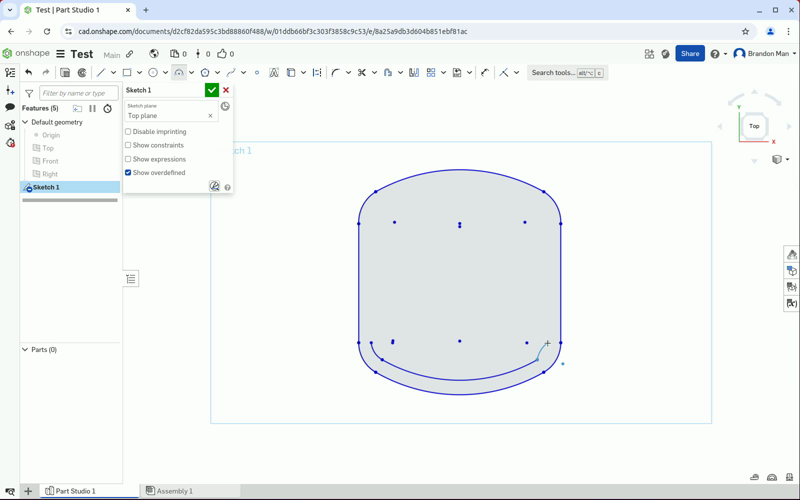
click(547, 342)
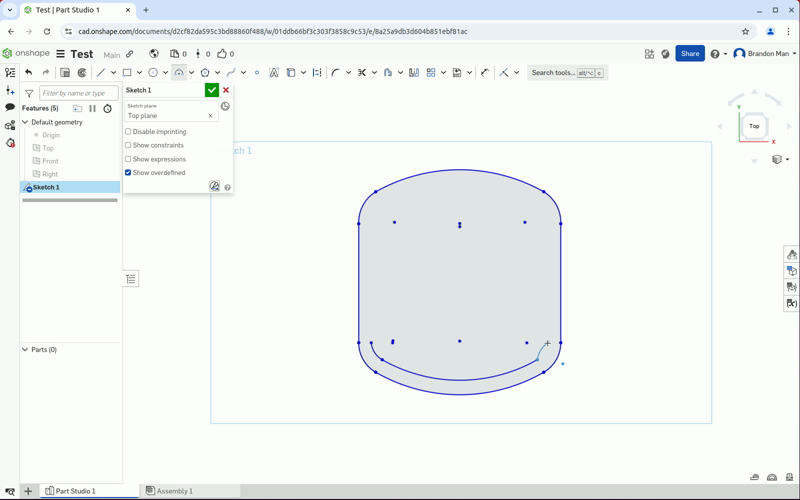
mouse_move(544, 352)
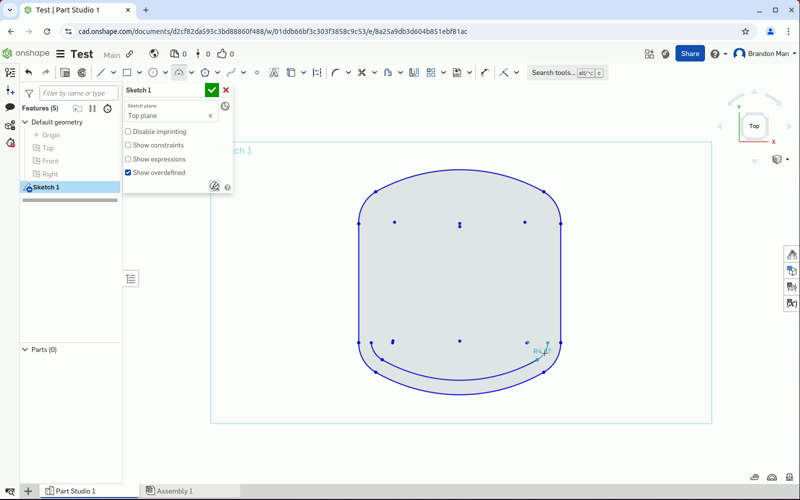
click(544, 352)
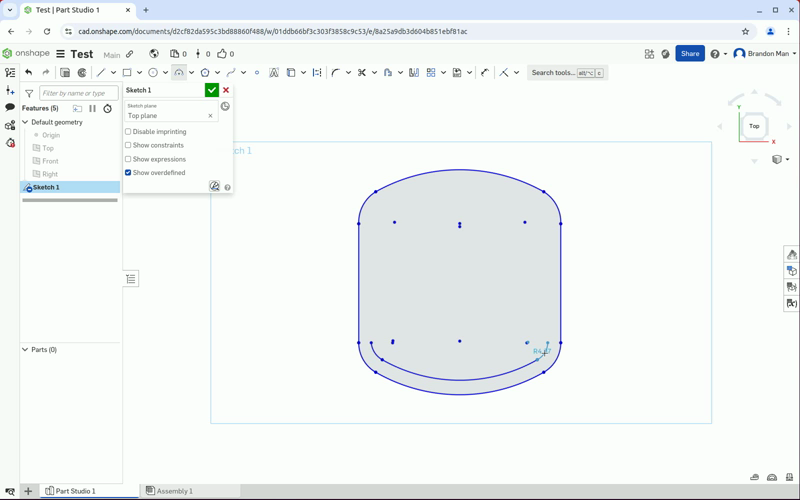
key_up(shift)
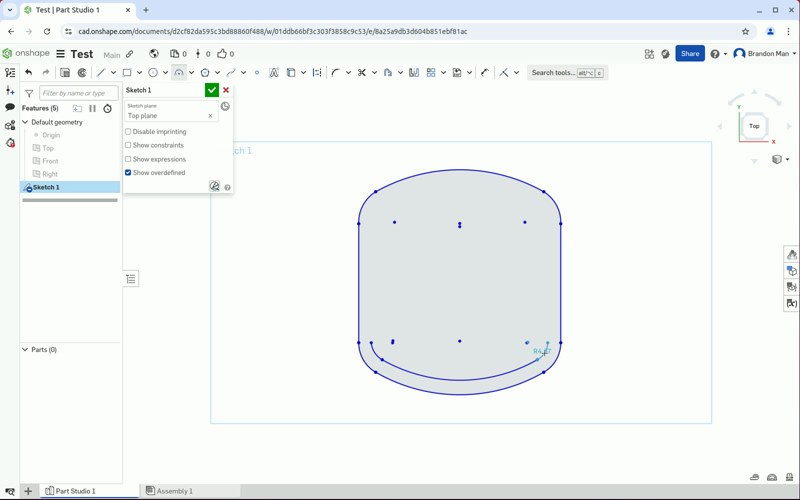
key(esc)
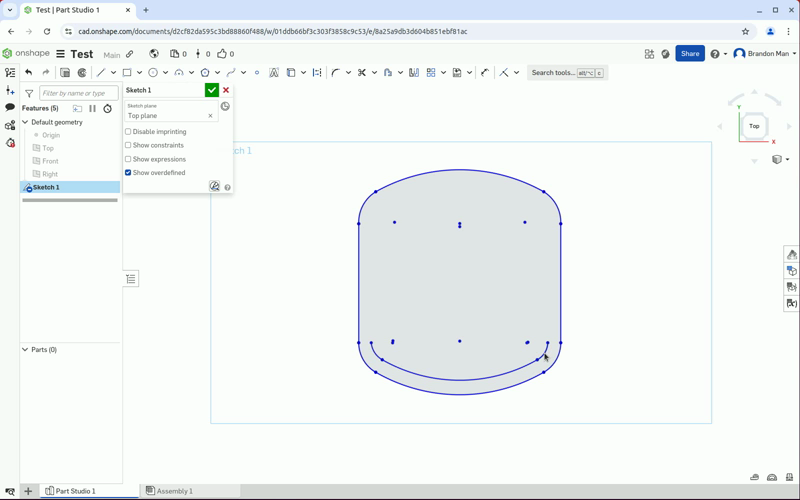
key(l)
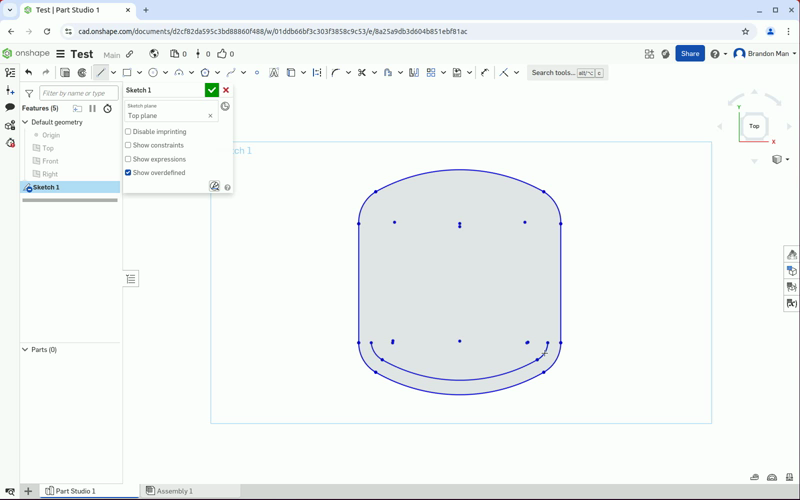
mouse_move(547, 342)
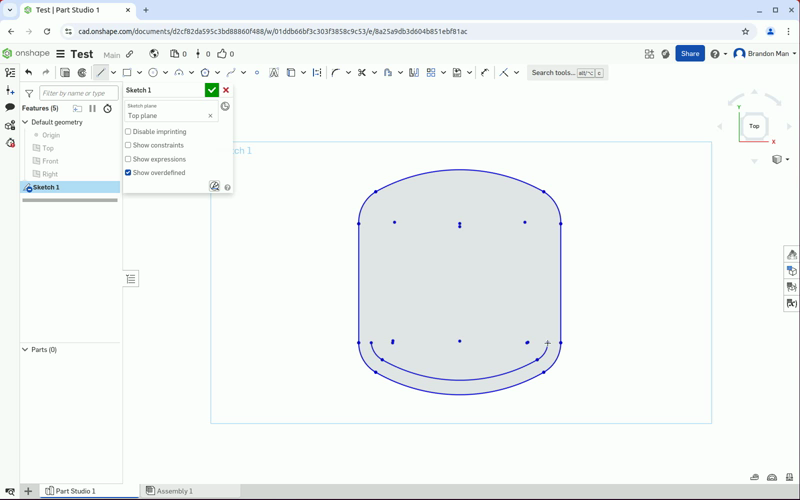
click(547, 342)
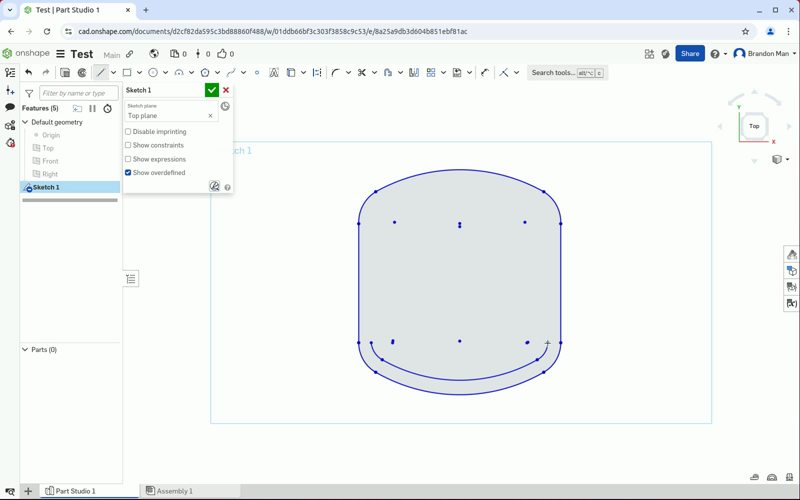
key_down(shift)
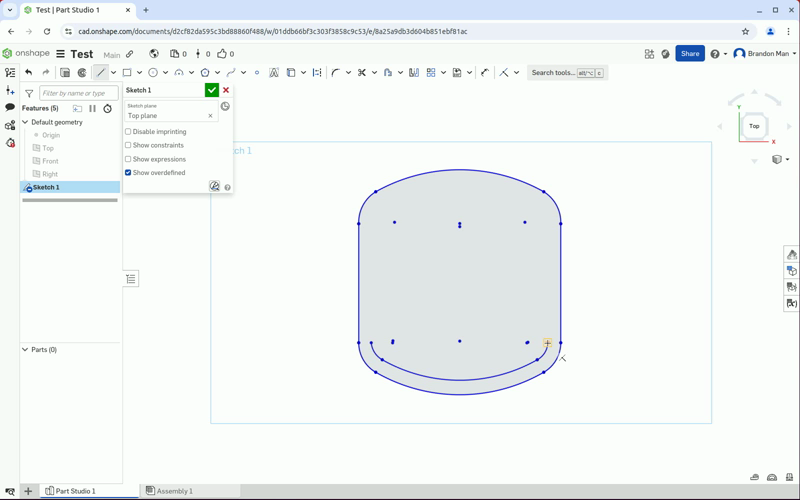
mouse_move(547, 223)
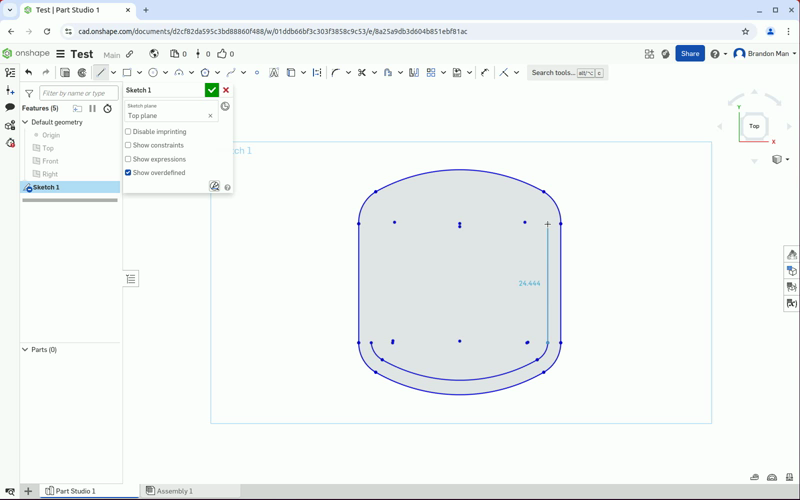
click(547, 223)
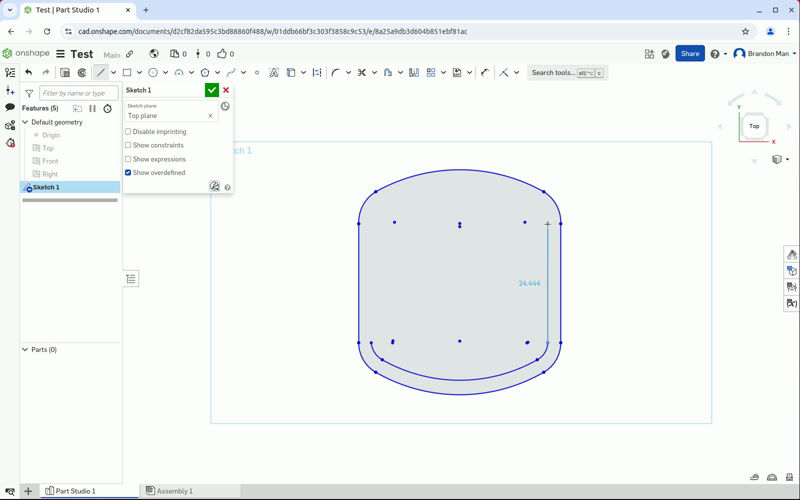
key_up(shift)
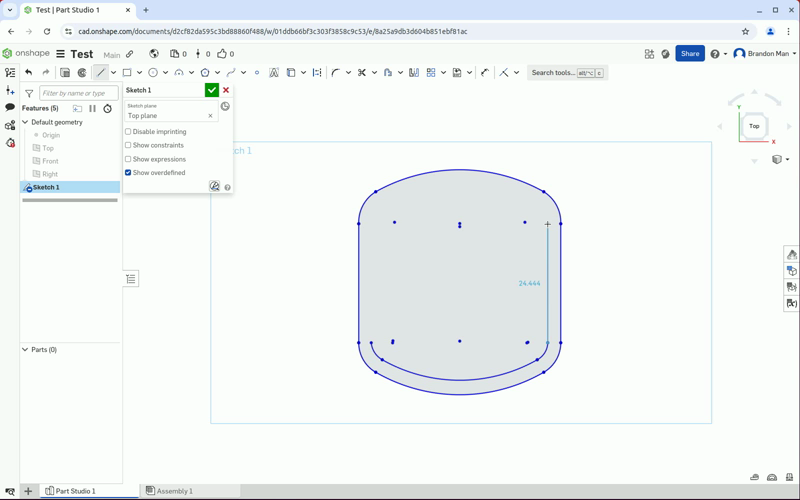
key(esc)
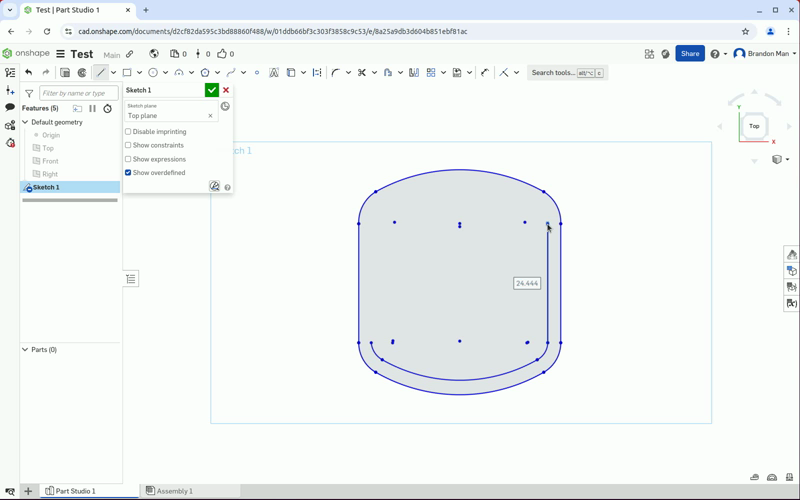
key(a)
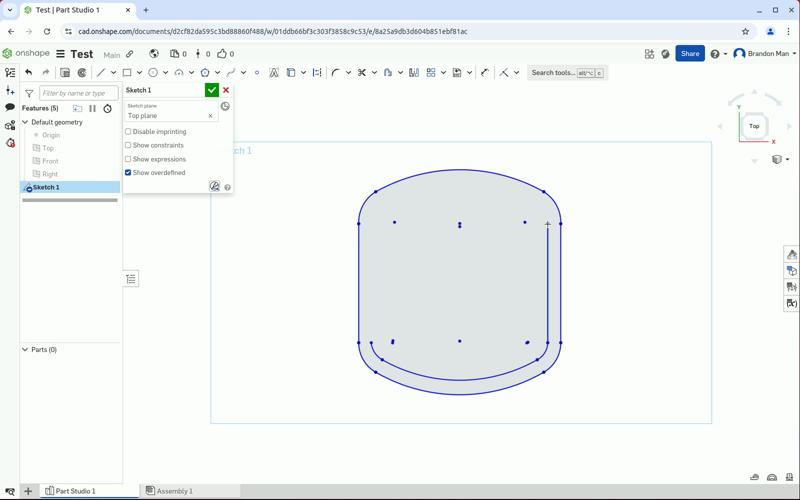
mouse_move(547, 223)
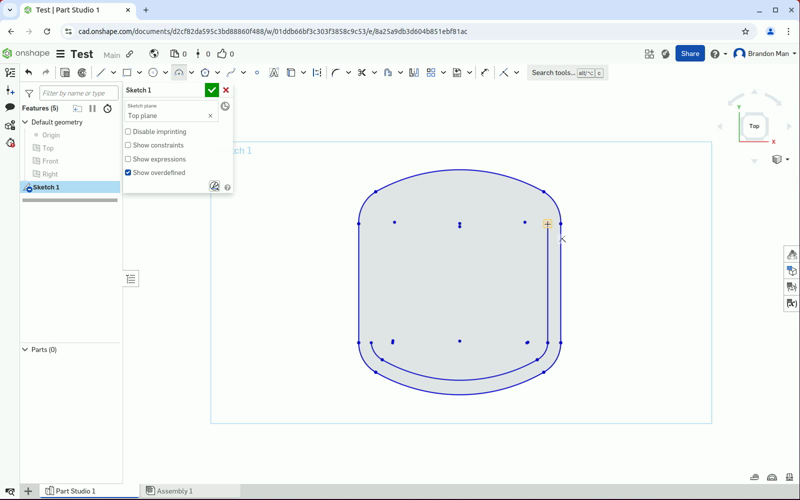
click(547, 223)
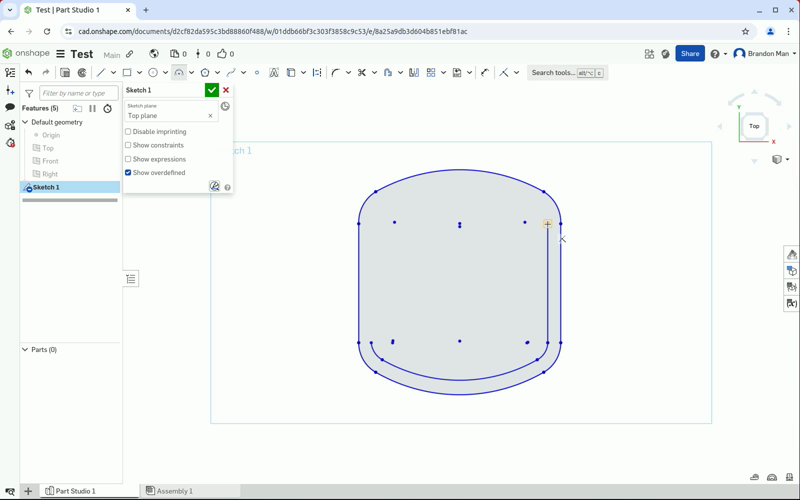
key_down(shift)
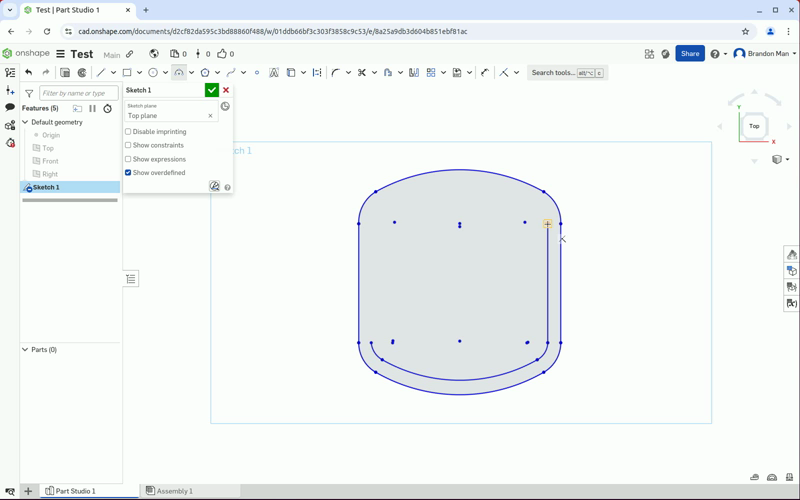
mouse_move(537, 204)
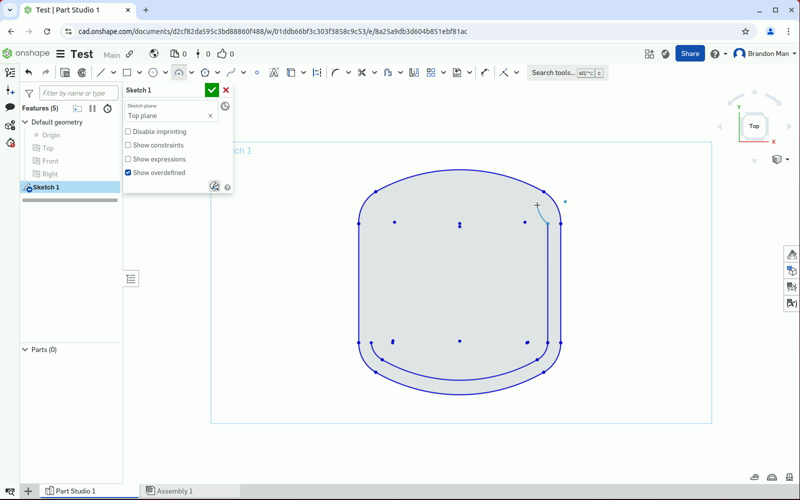
click(537, 204)
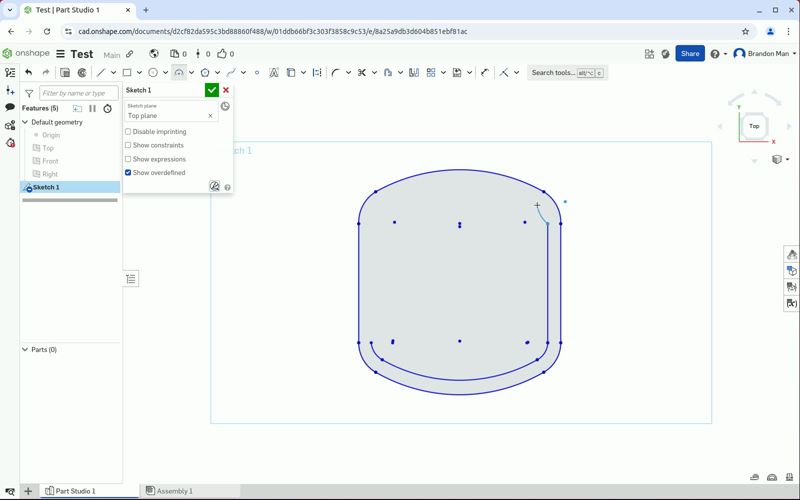
mouse_move(545, 212)
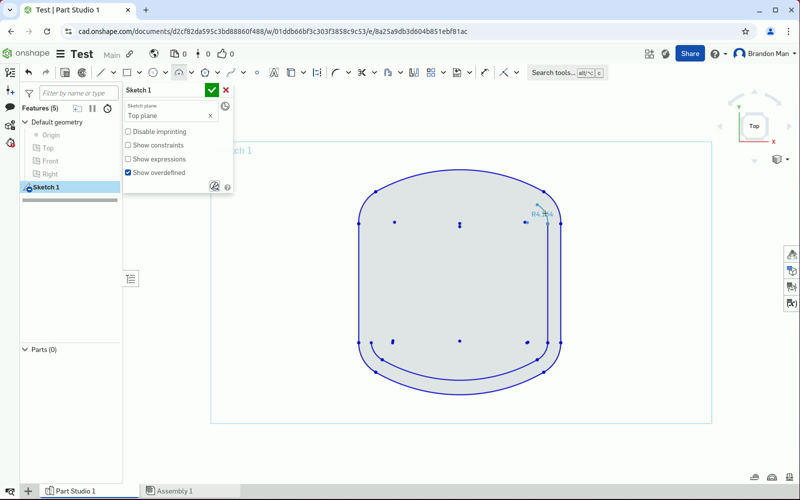
click(545, 212)
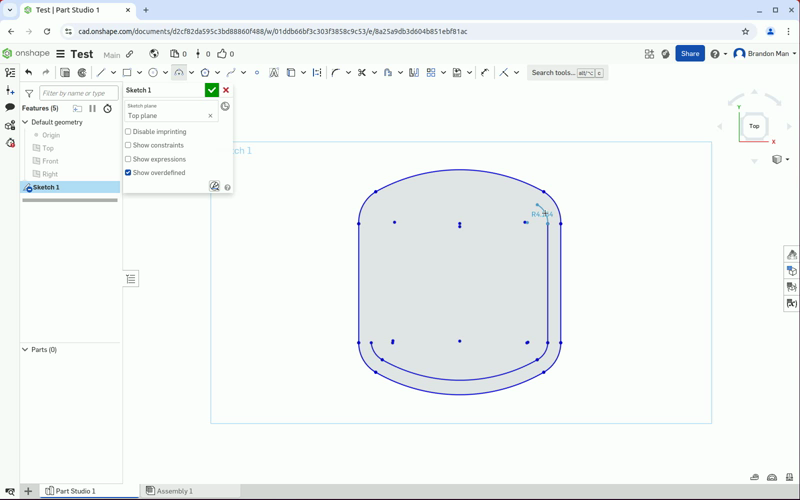
key_up(shift)
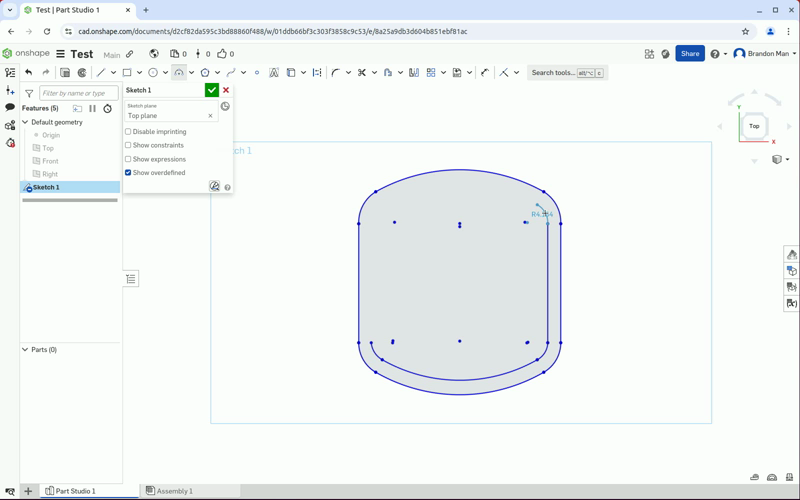
mouse_move(537, 204)
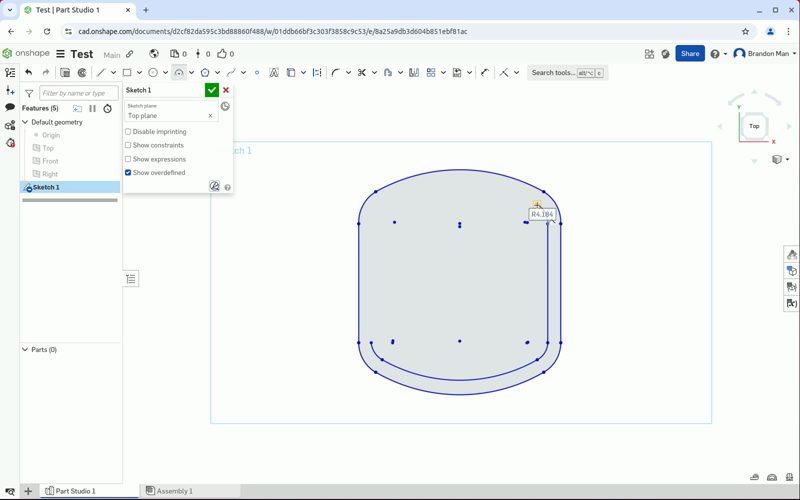
click(537, 204)
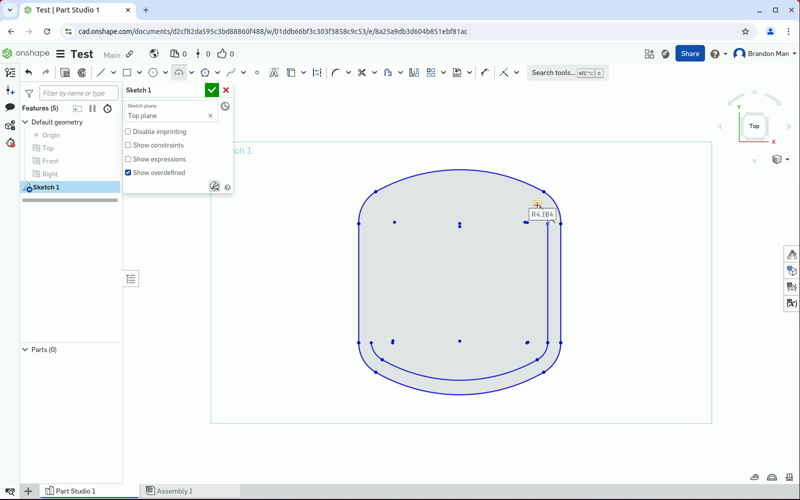
key_down(shift)
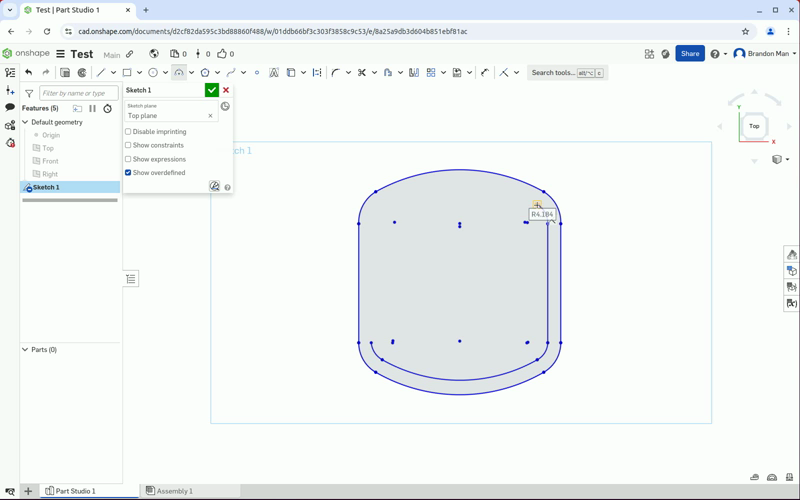
mouse_move(382, 204)
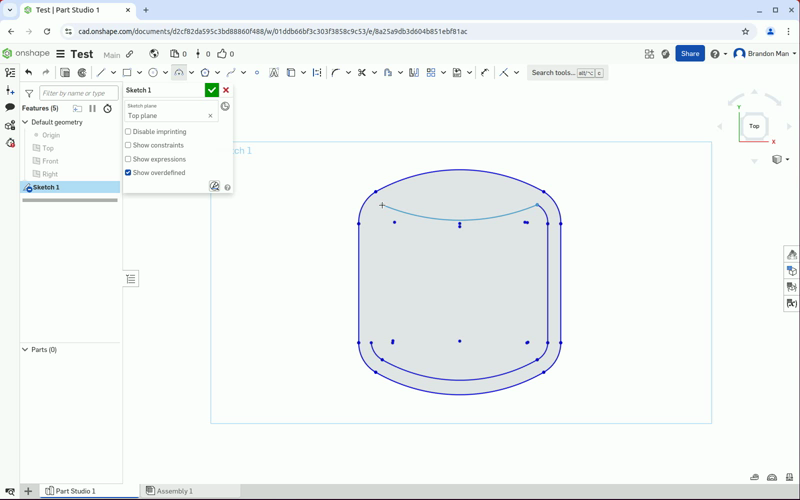
click(382, 204)
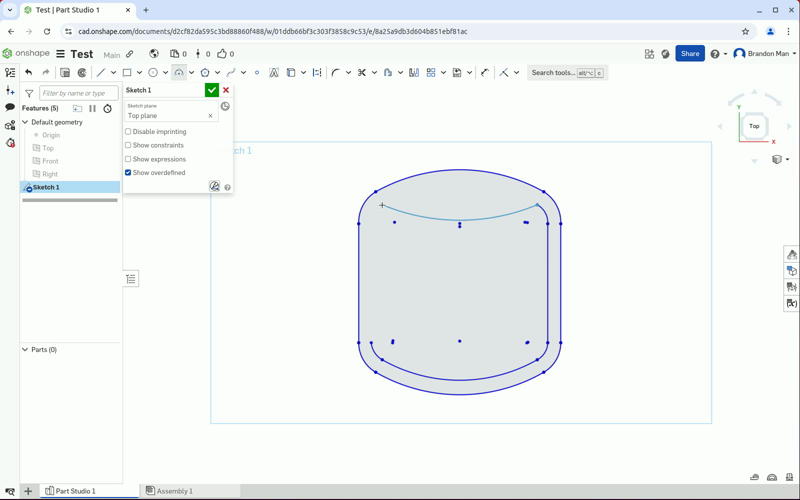
mouse_move(459, 184)
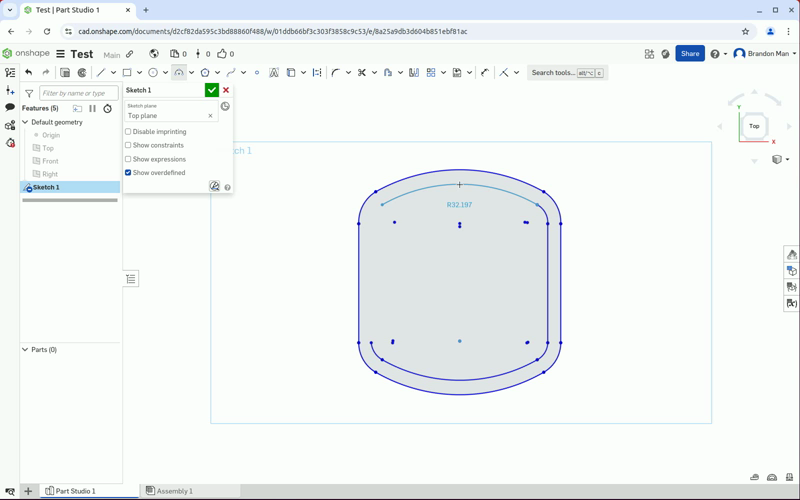
click(459, 184)
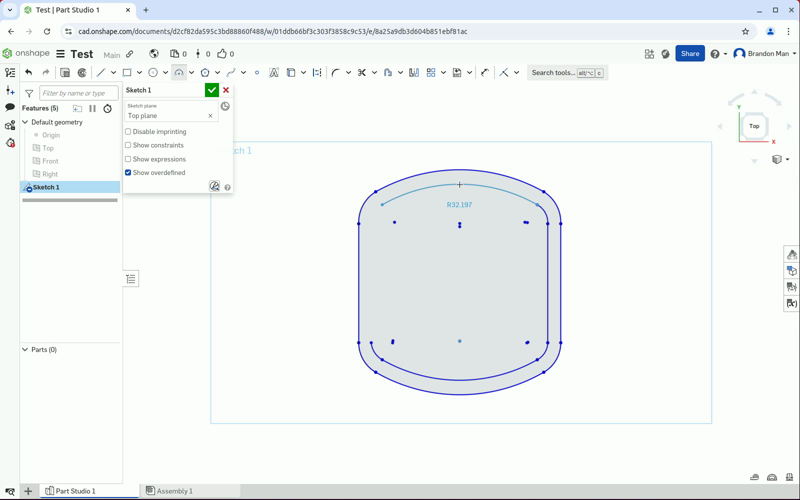
key_up(shift)
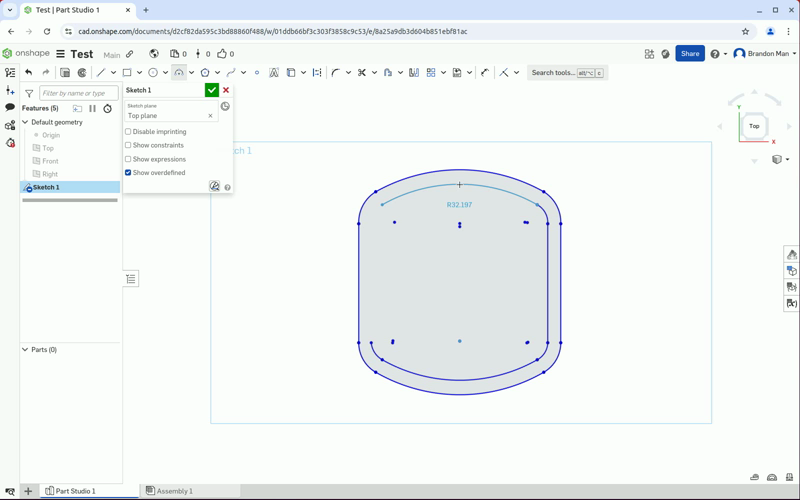
mouse_move(382, 204)
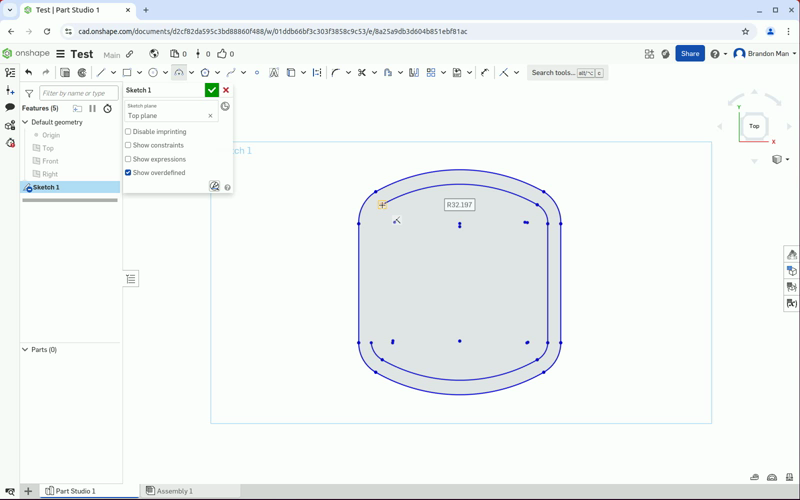
click(382, 204)
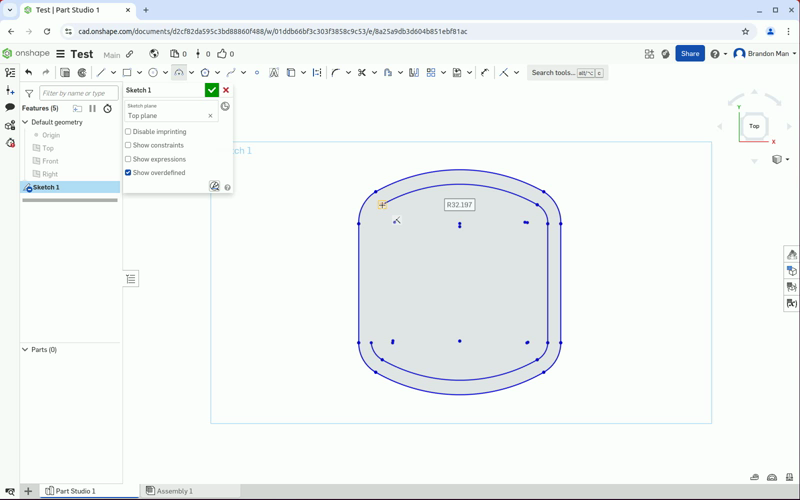
key_down(shift)
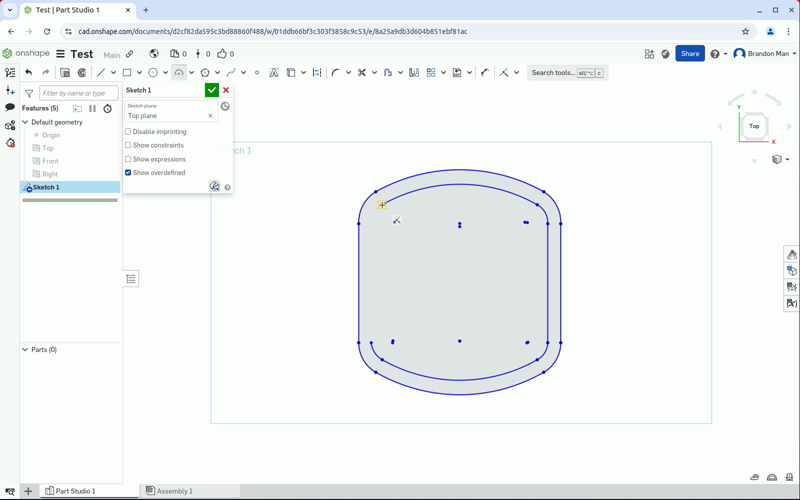
mouse_move(371, 223)
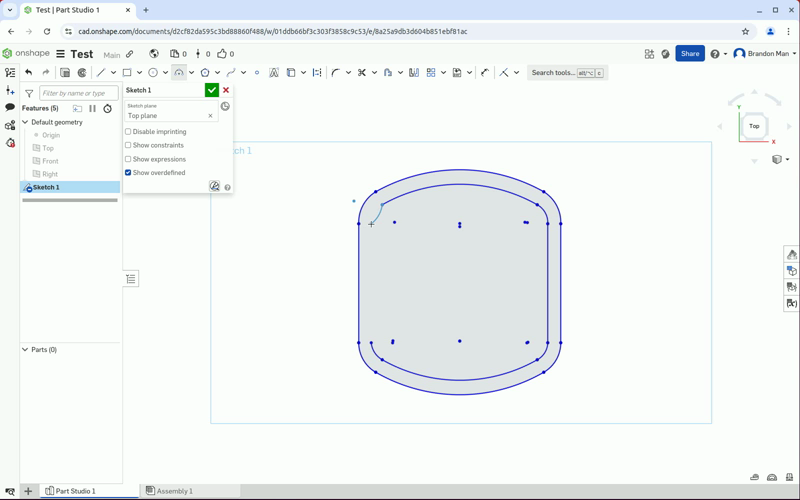
click(371, 223)
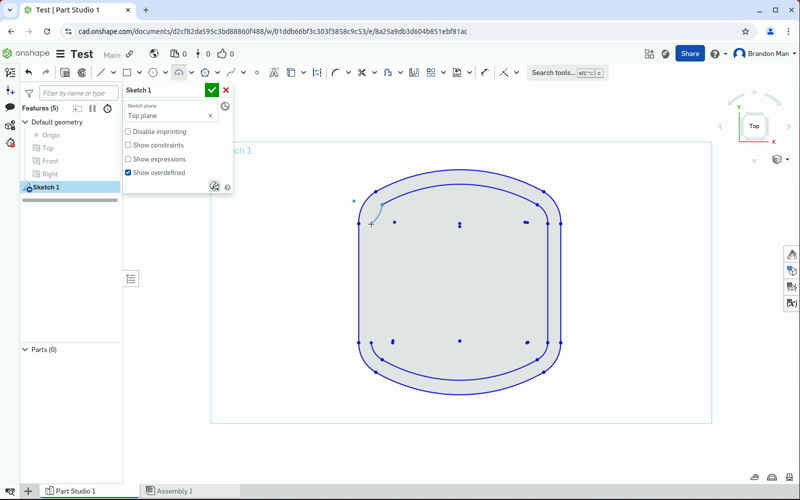
mouse_move(374, 212)
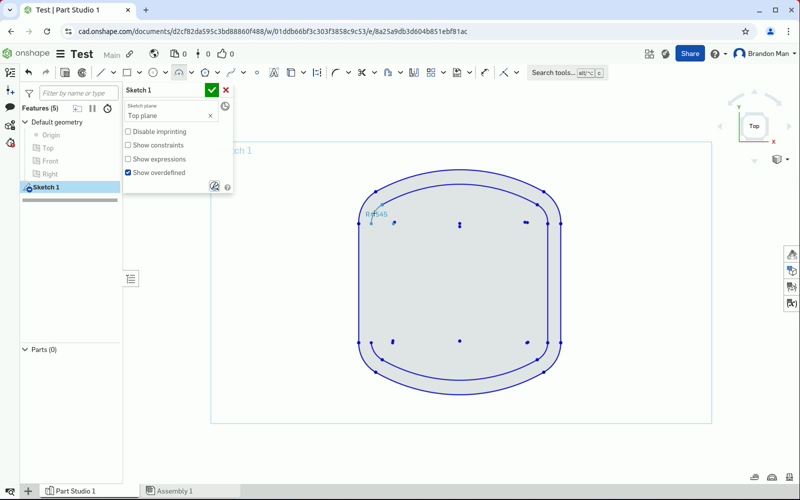
click(374, 212)
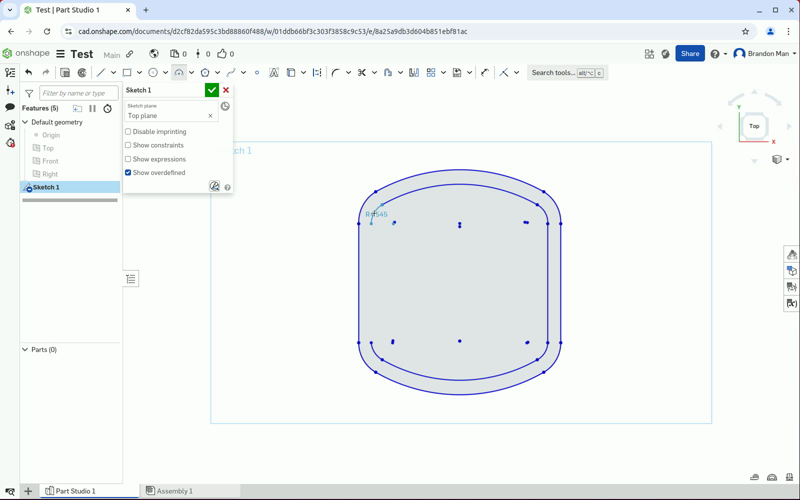
key_up(shift)
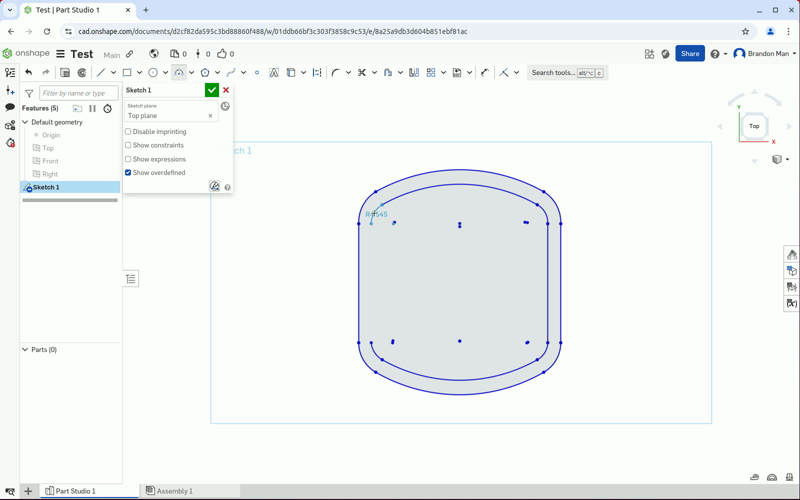
key(esc)
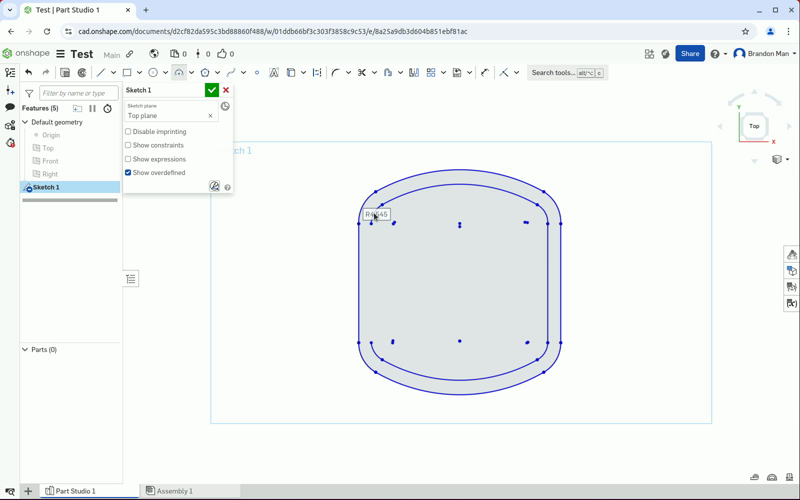
key(l)
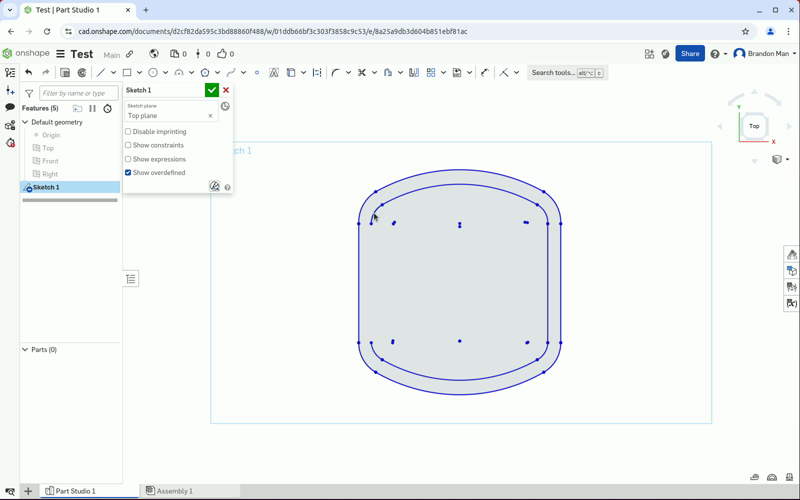
mouse_move(371, 223)
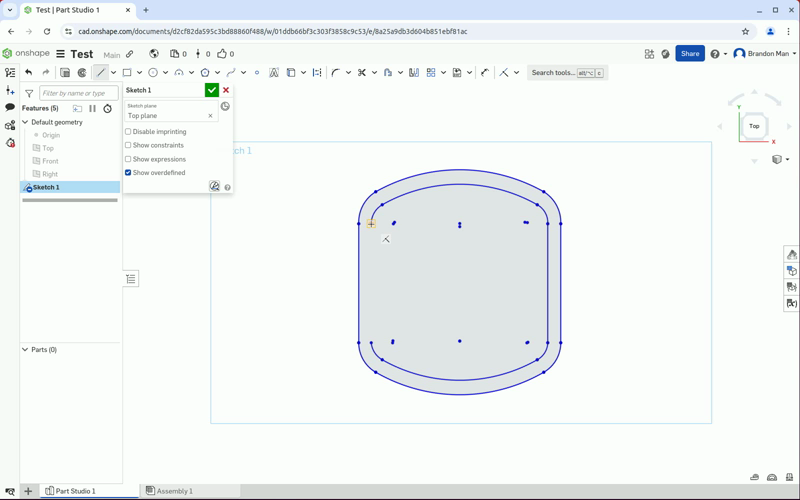
click(371, 223)
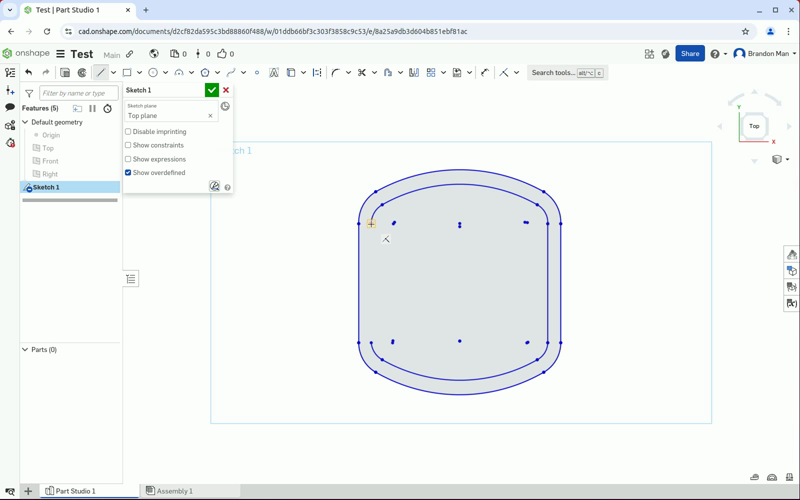
key_down(shift)
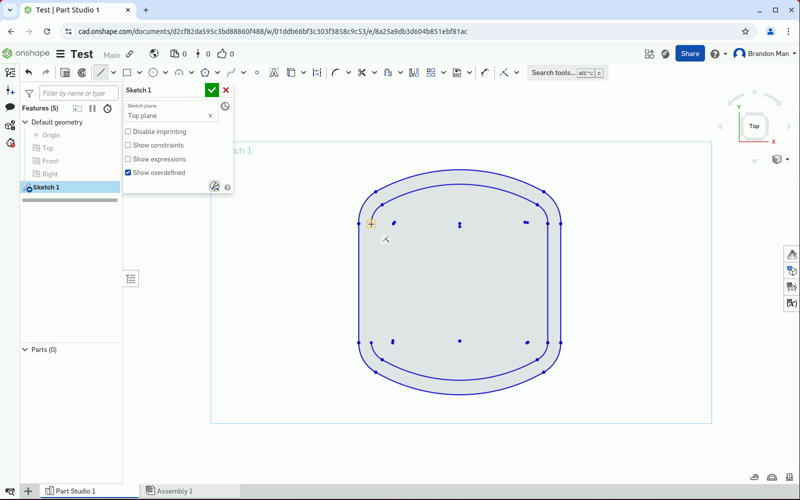
mouse_move(371, 342)
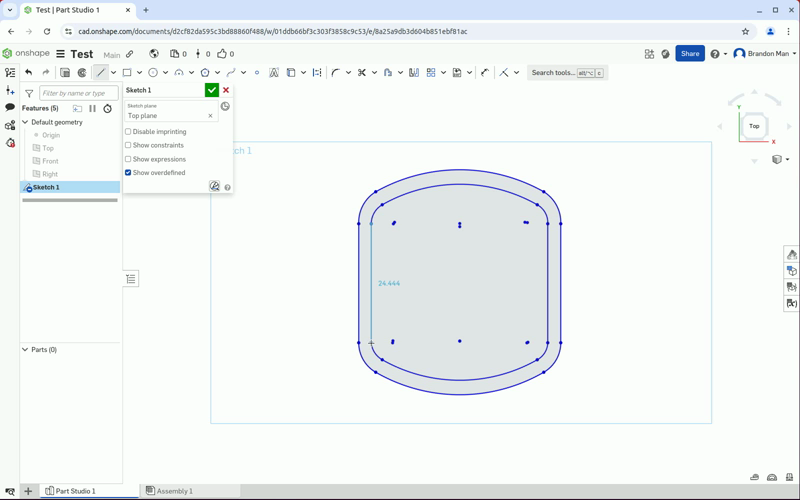
key_up(shift)
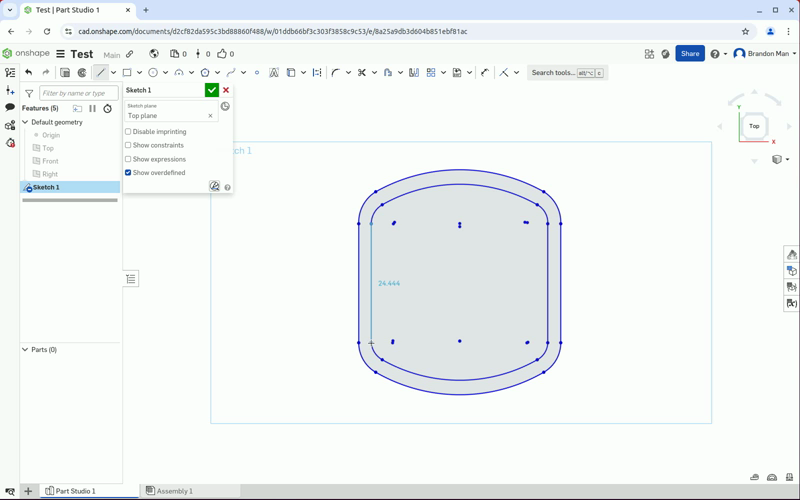
click(371, 342)
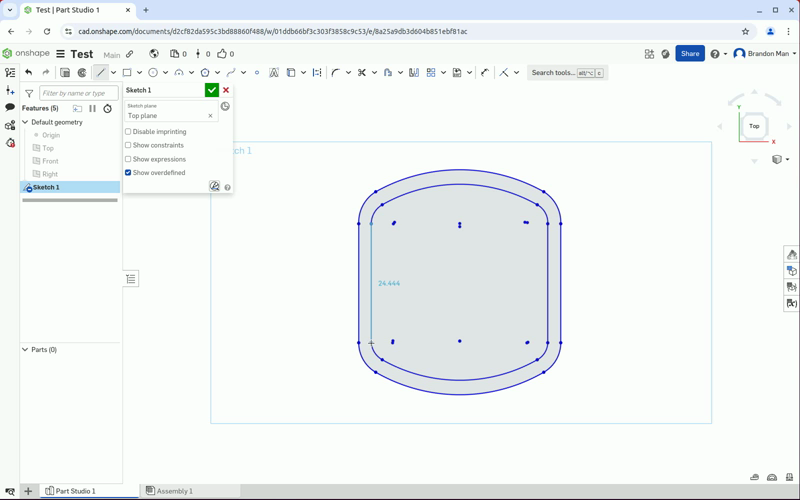
key(esc)
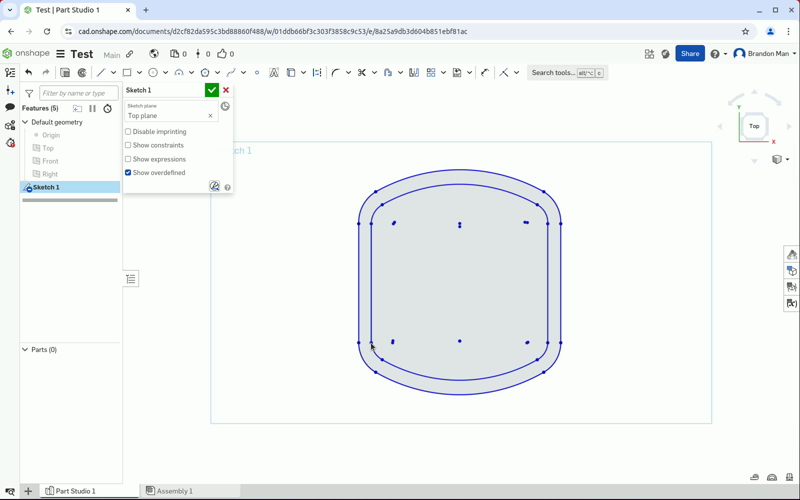
mouse_move(515, 186)
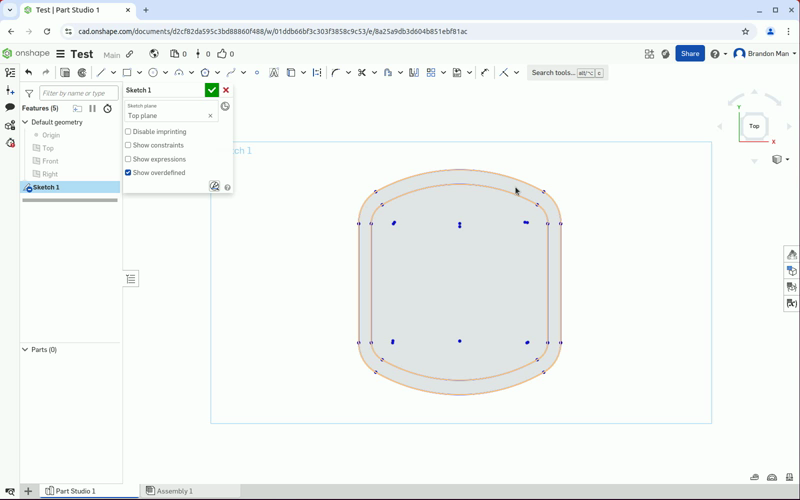
click(515, 186)
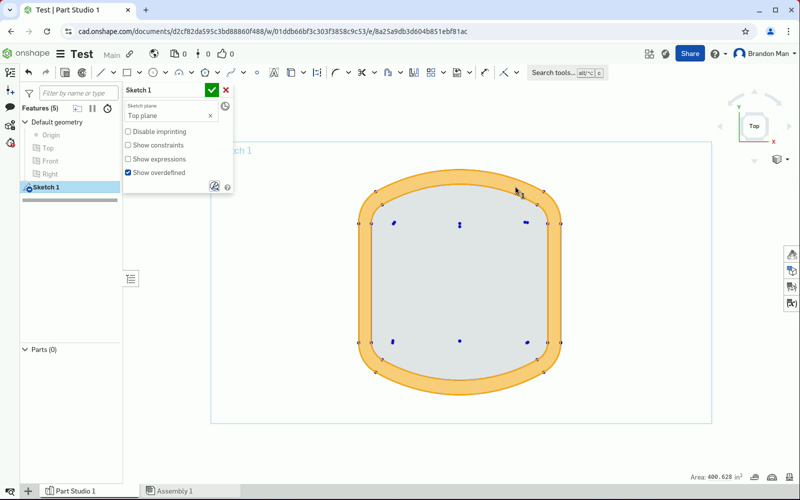
mouse_move(73, 352)
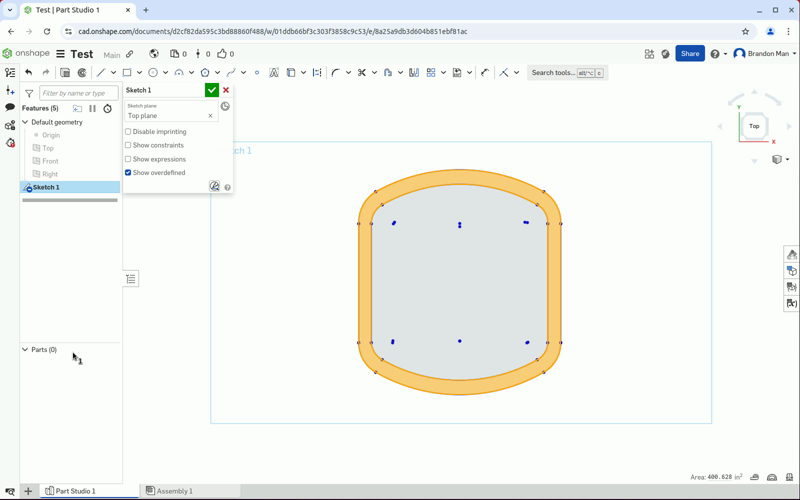
key(shift+y)
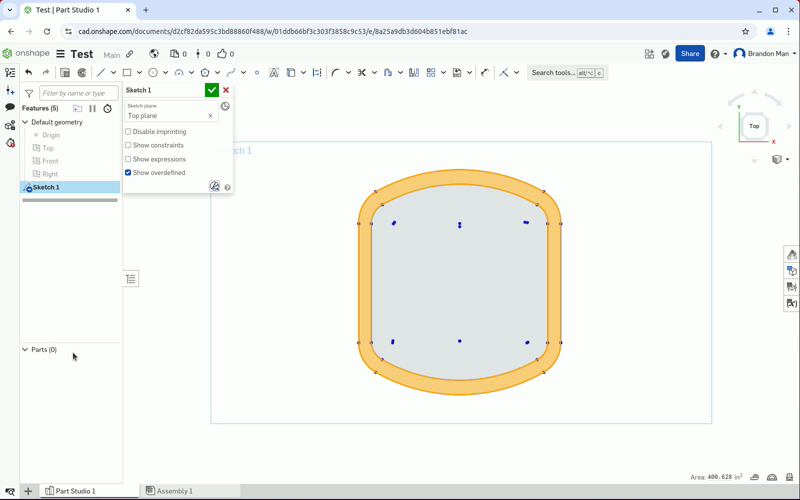
key(shift+e)
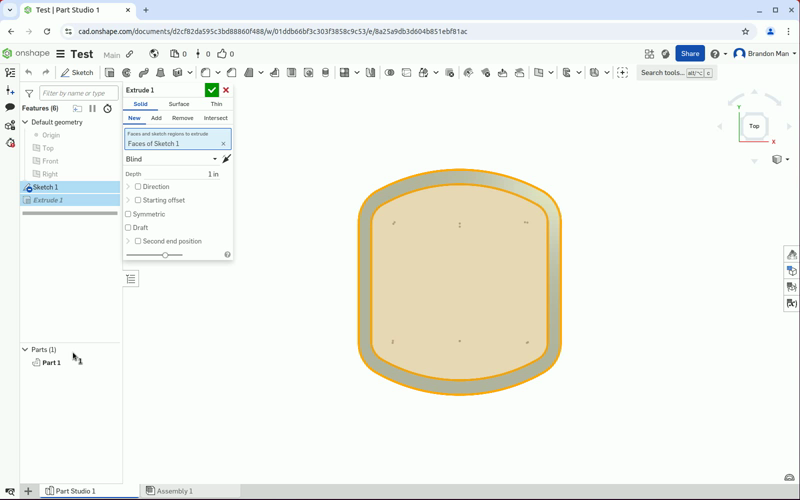
mouse_move(143, 106)
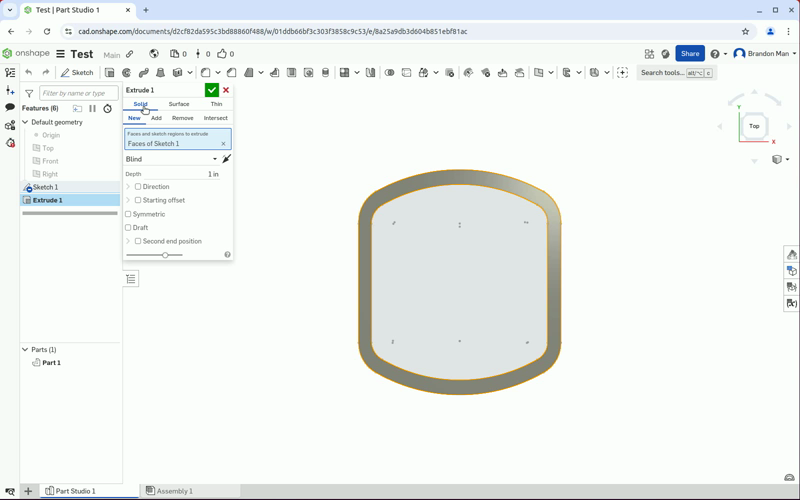
click(143, 106)
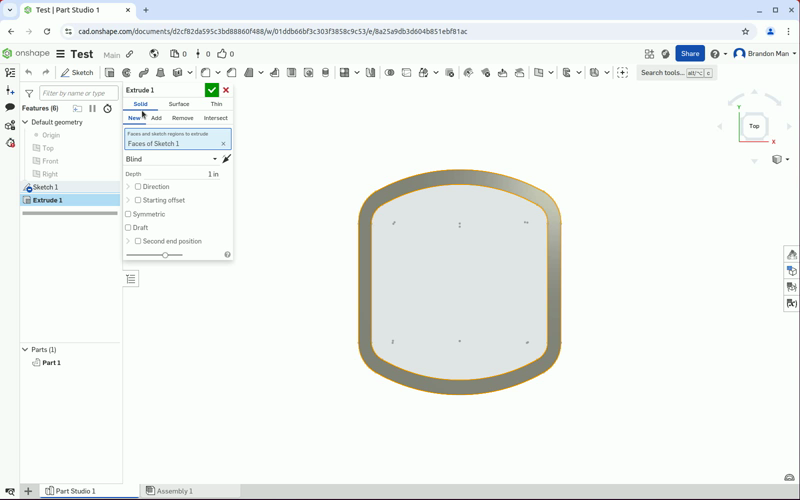
mouse_move(137, 120)
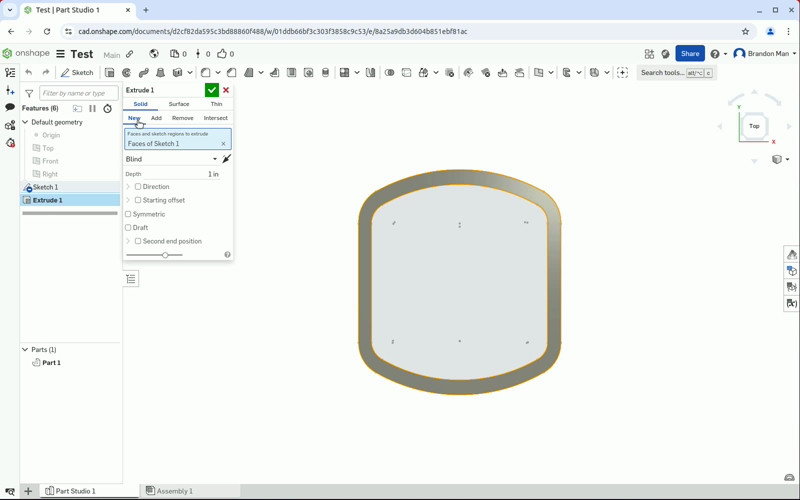
click(137, 120)
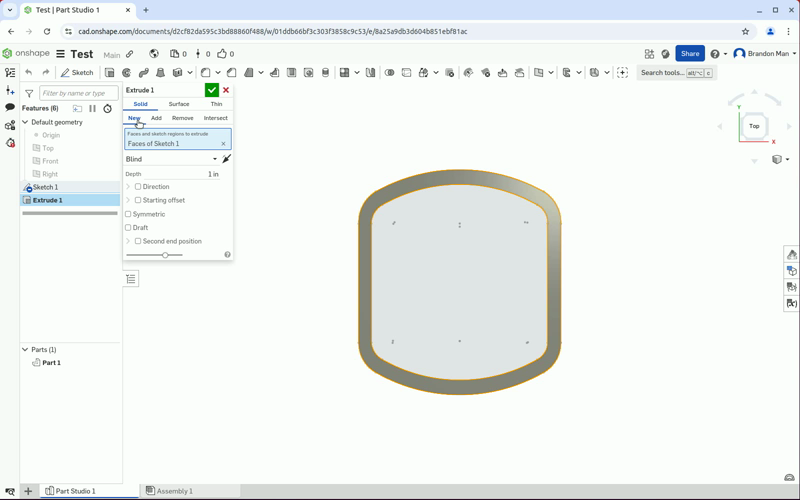
key(tab, 4)
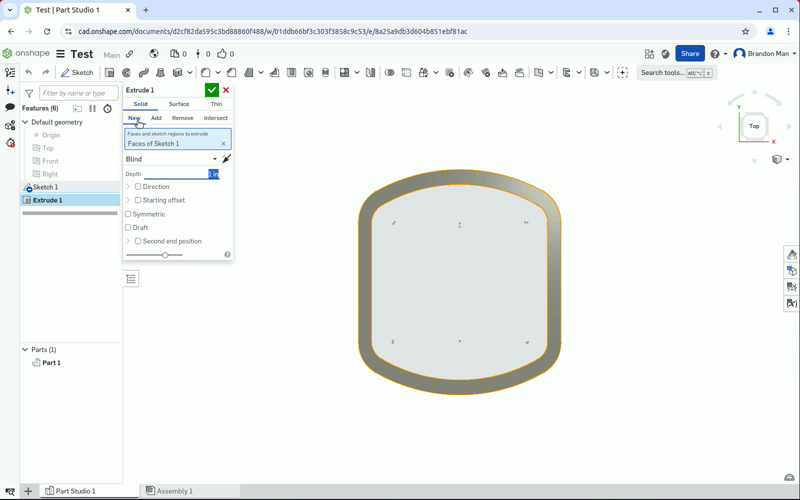
text(2.889)
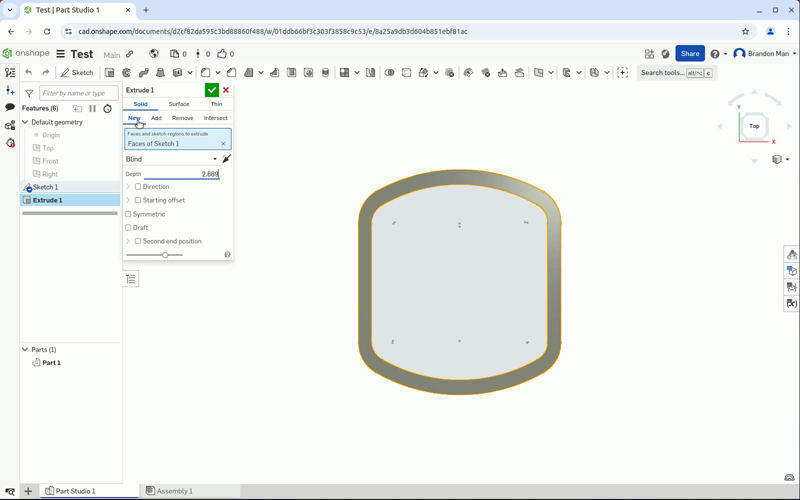
key(enter)
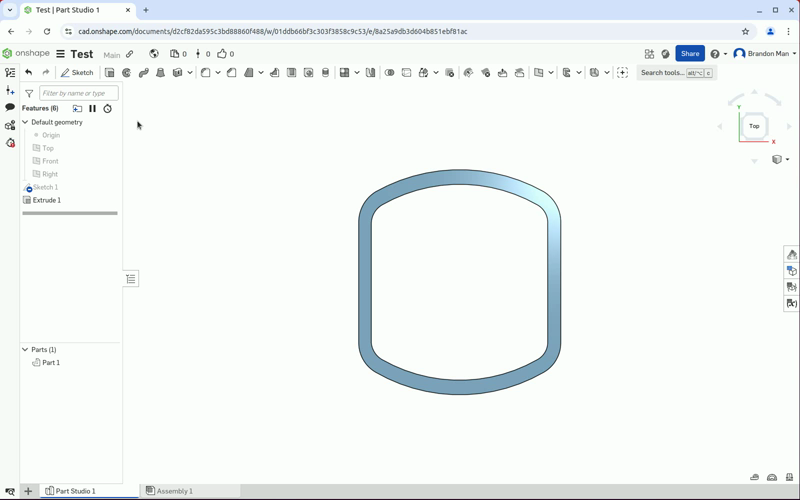
key(shift+h)
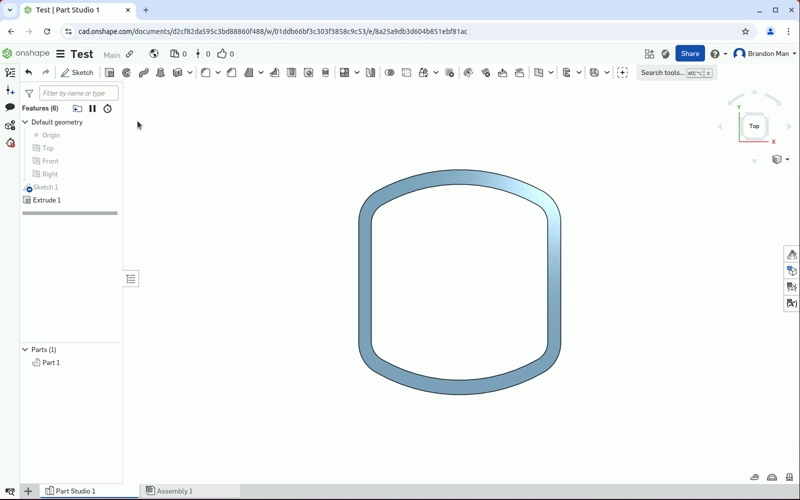
key(shift+h)
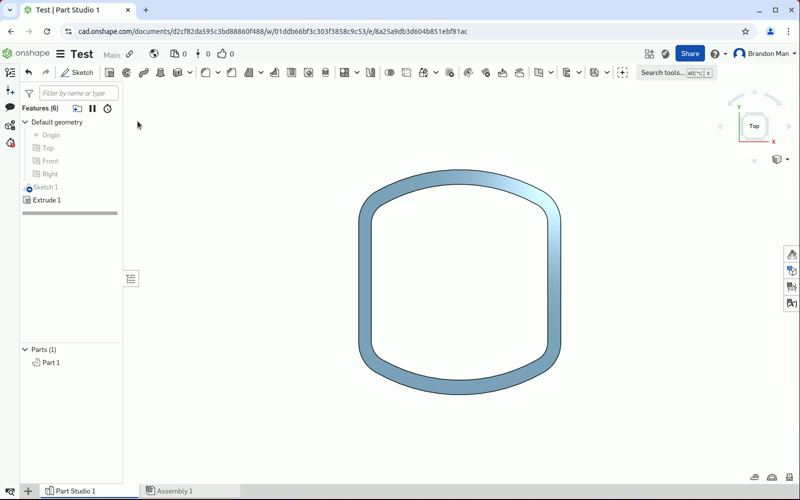
mouse_move(73, 189)
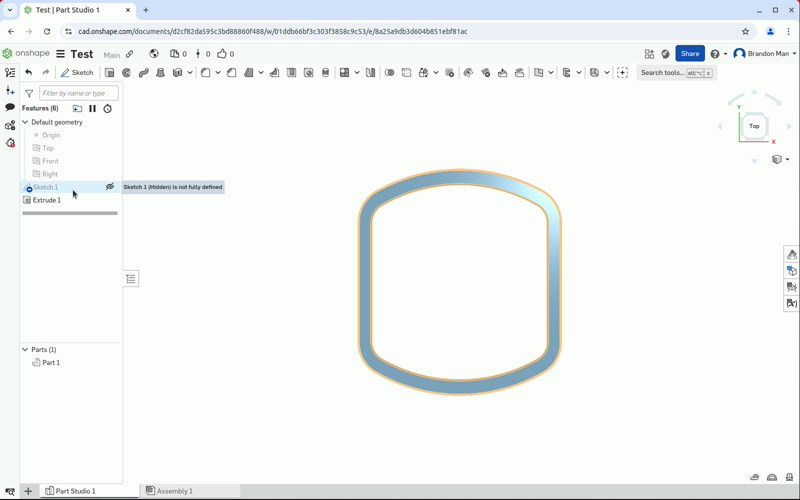
click(73, 189)
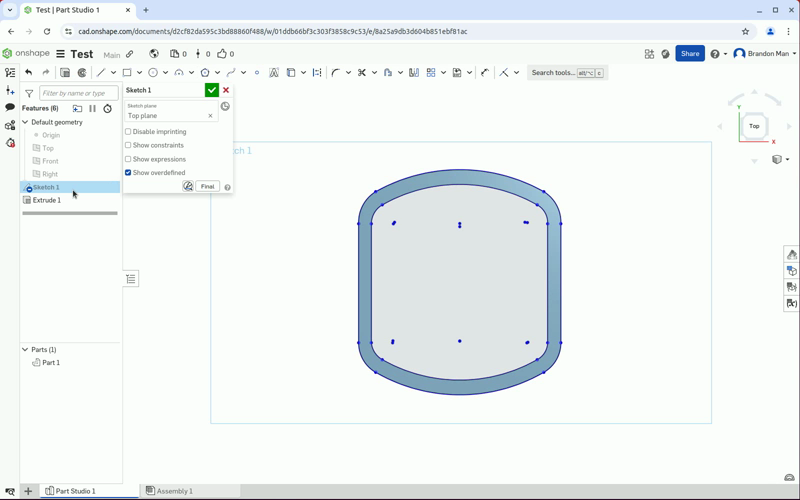
mouse_move(229, 92)
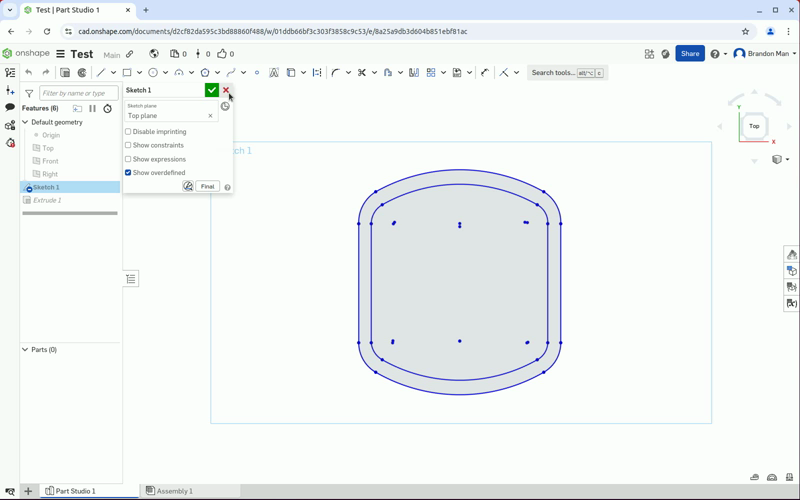
click(229, 92)
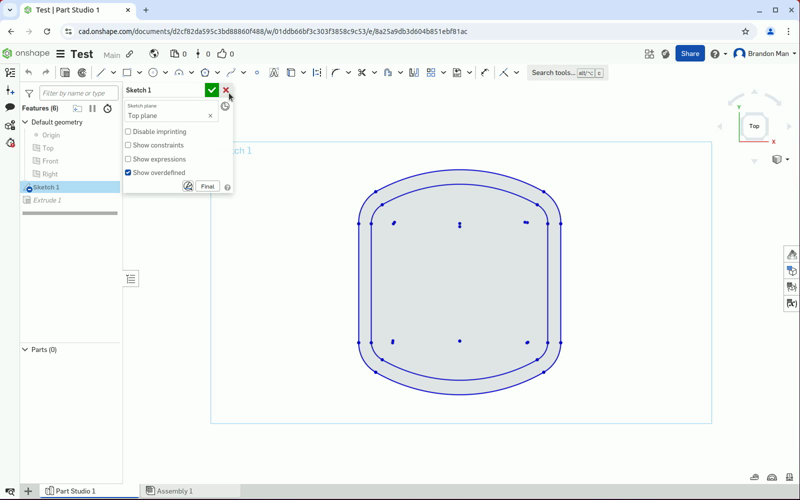
key(shift+s)
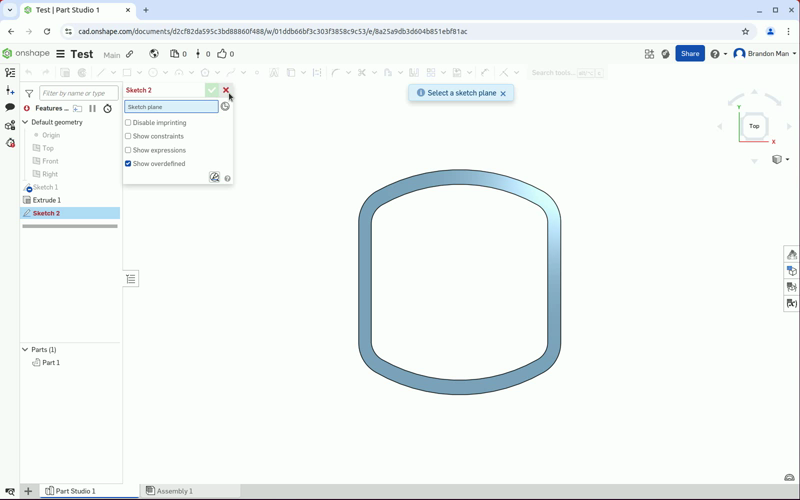
mouse_move(73, 150)
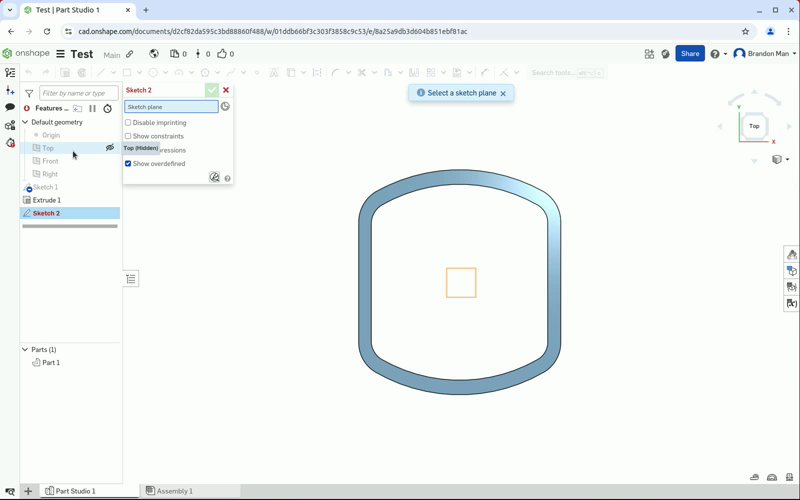
click(73, 150)
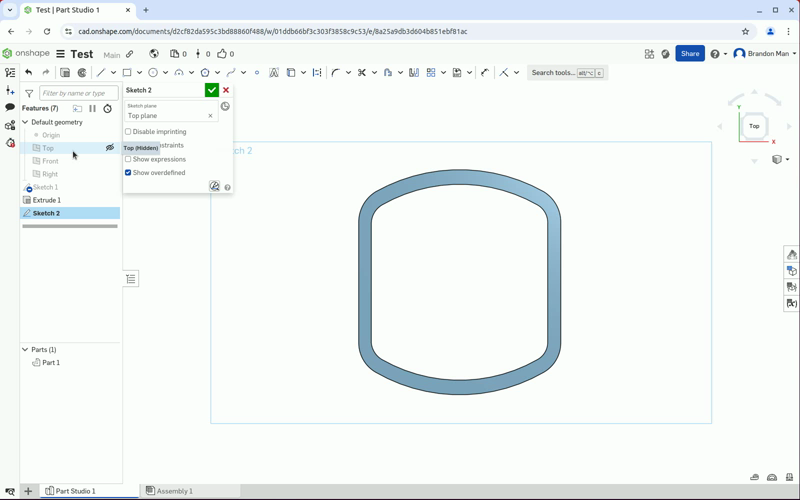
mouse_move(73, 352)
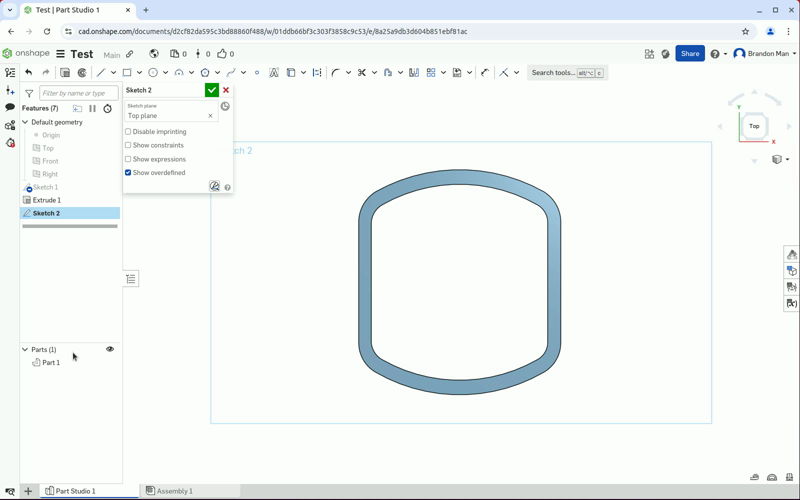
key(y)
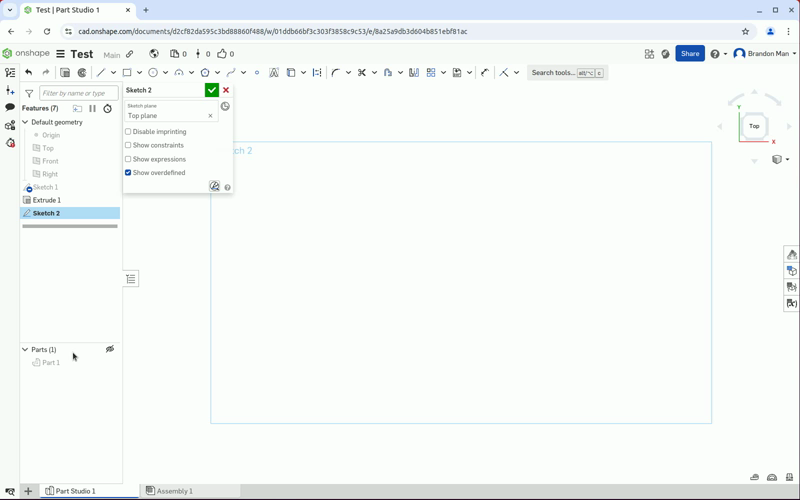
key(a)
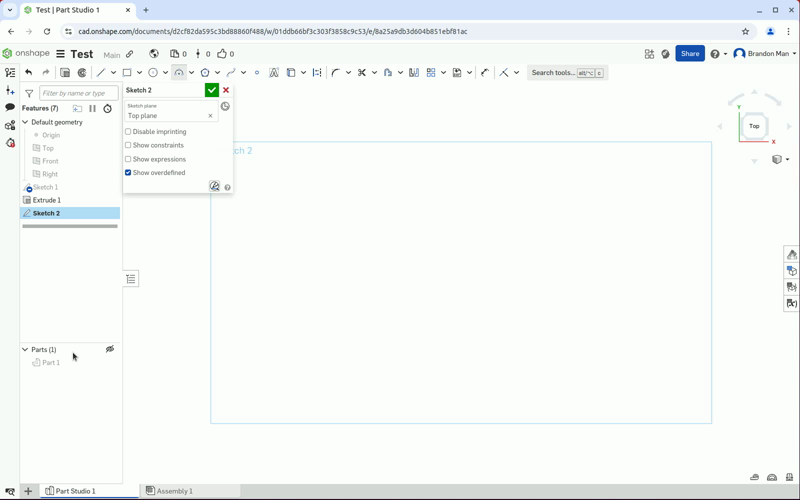
key_down(shift)
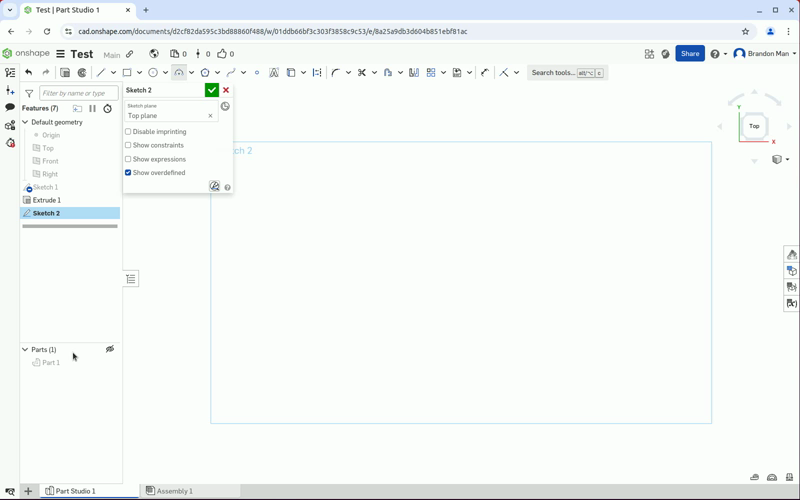
mouse_move(358, 342)
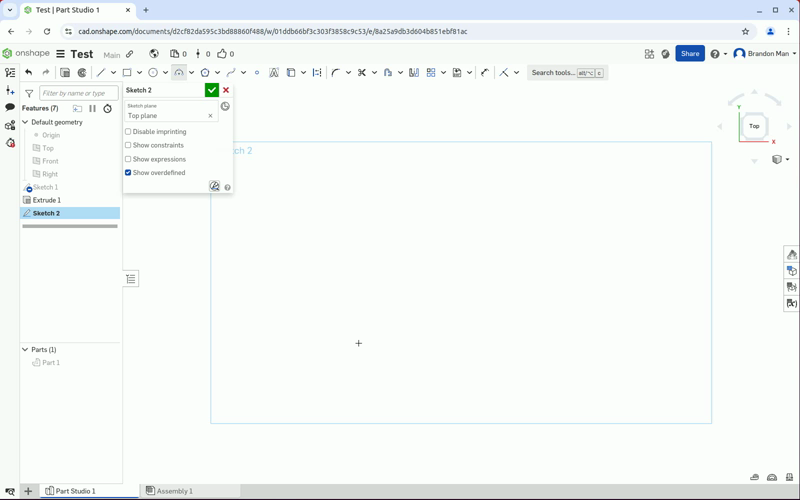
click(358, 342)
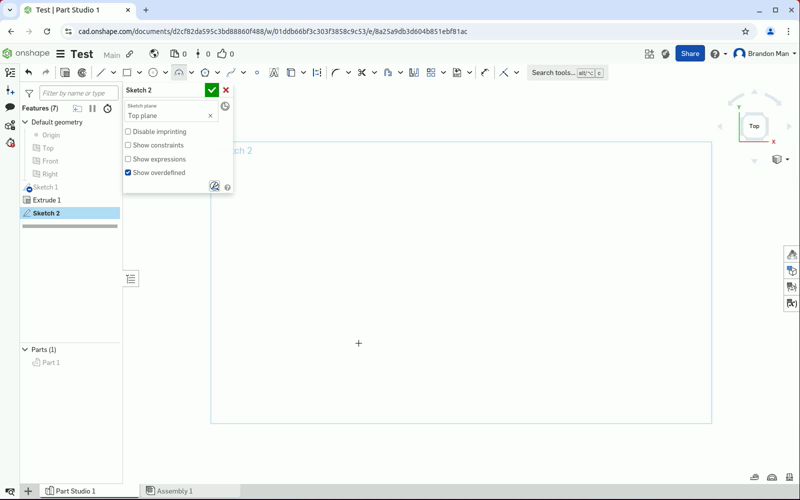
key_up(shift)
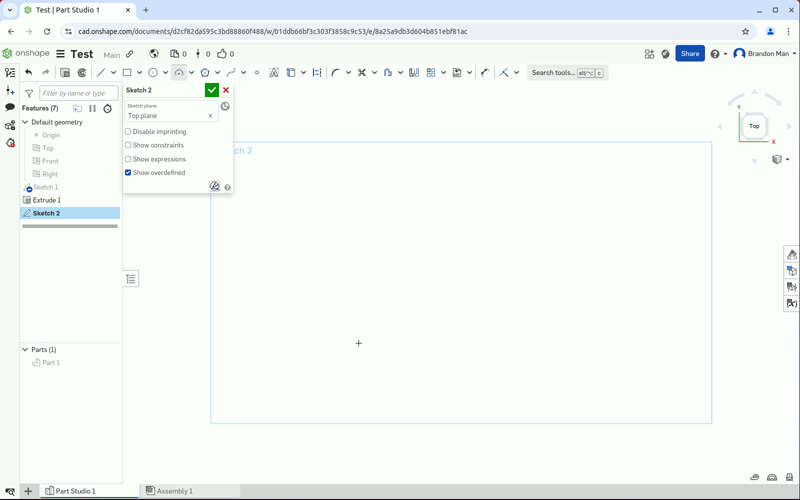
key_down(shift)
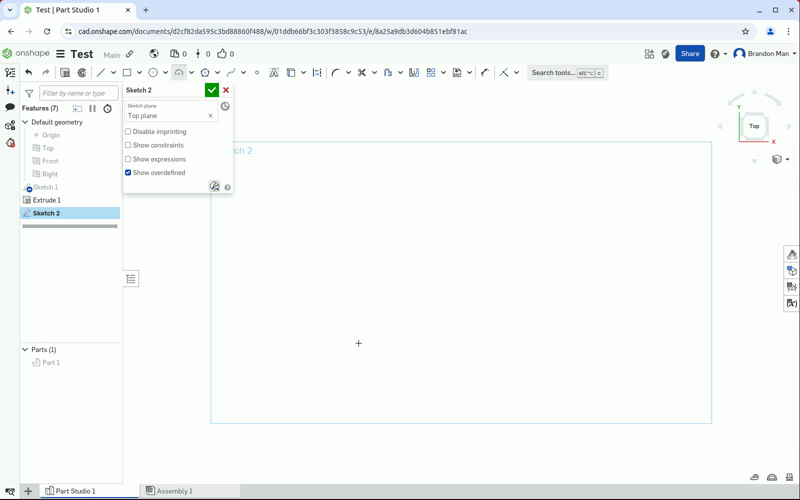
mouse_move(375, 372)
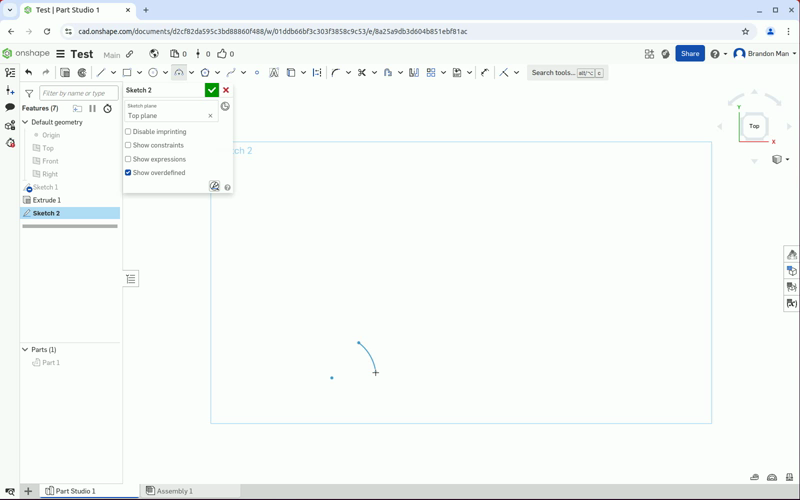
click(375, 372)
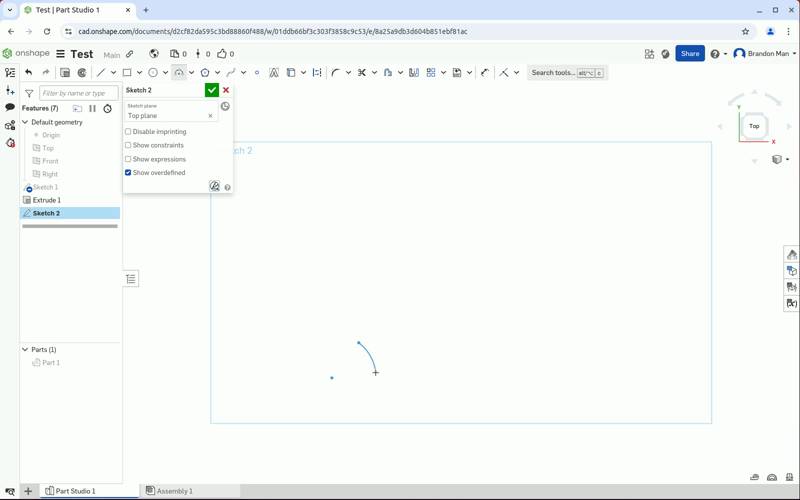
mouse_move(363, 359)
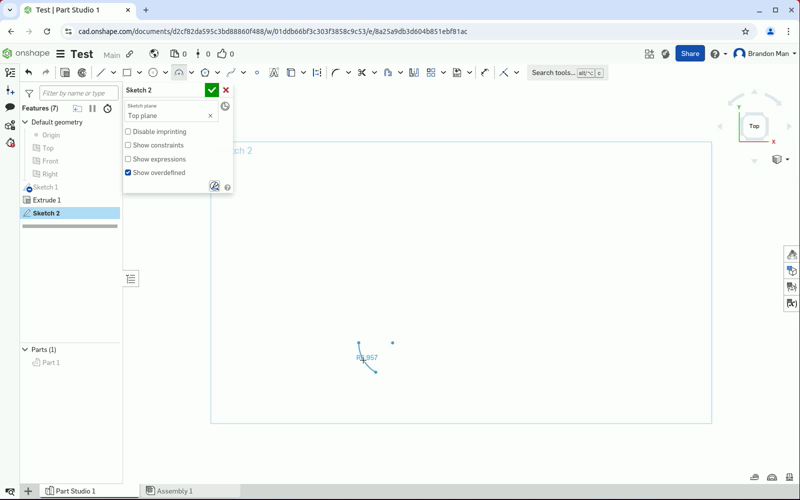
click(363, 359)
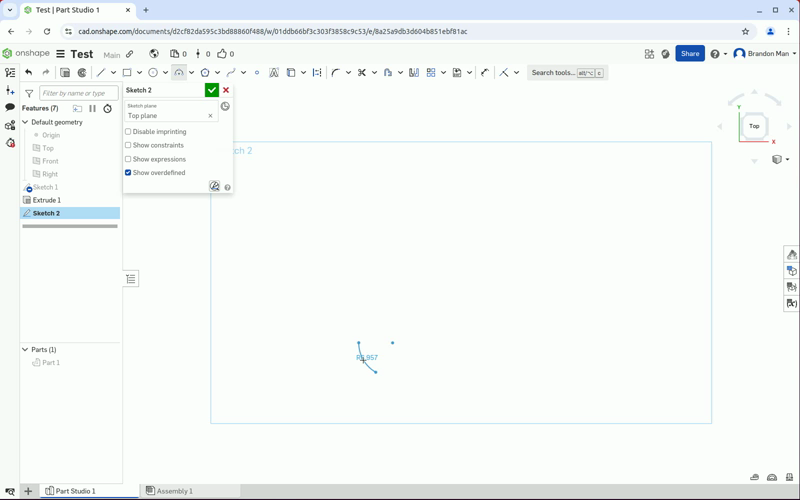
key_up(shift)
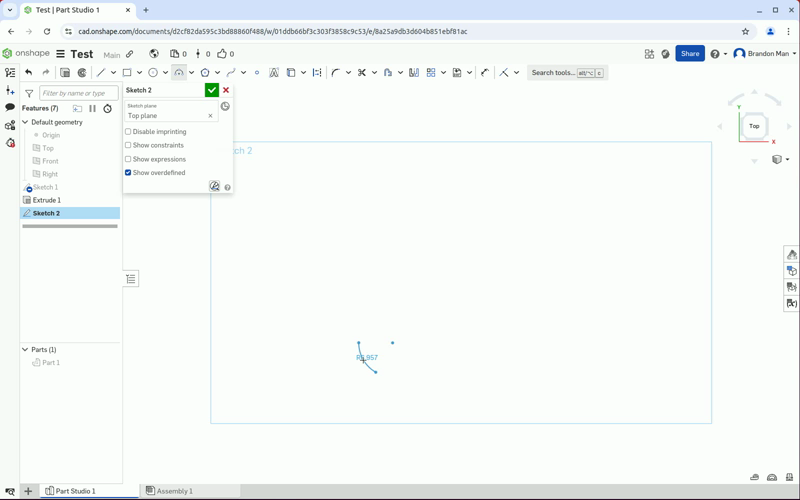
mouse_move(375, 372)
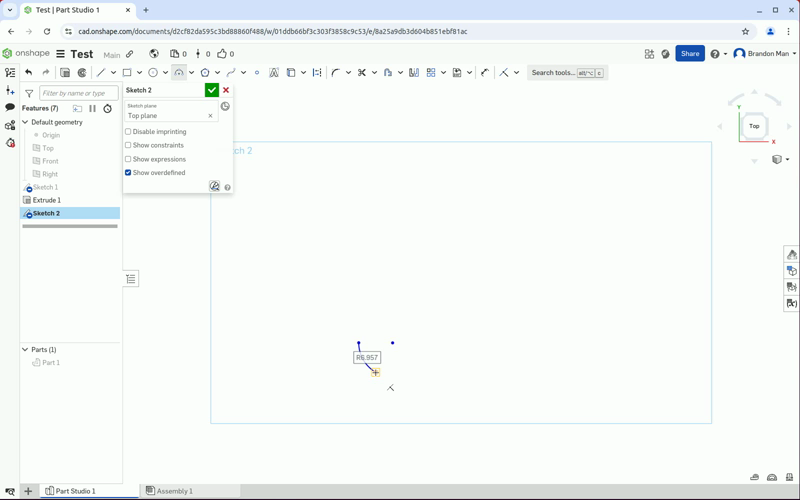
click(375, 372)
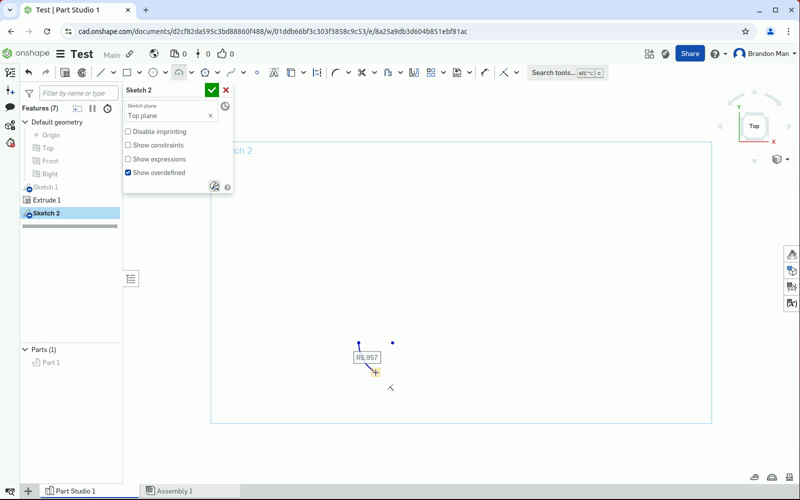
key_down(shift)
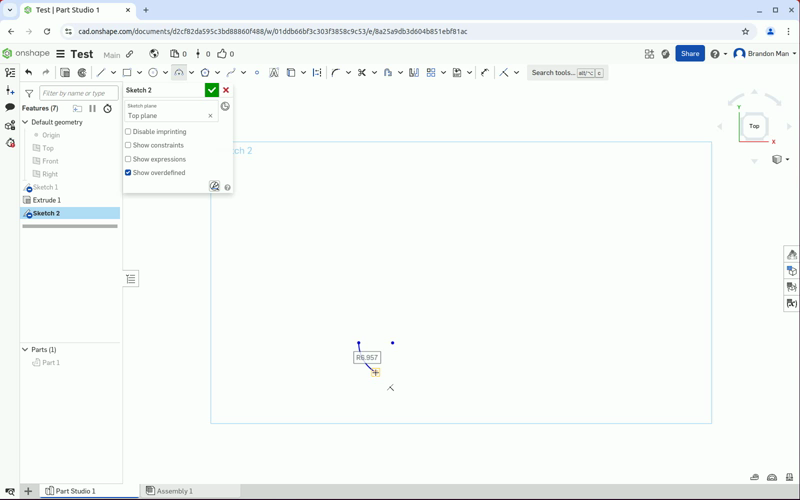
mouse_move(543, 372)
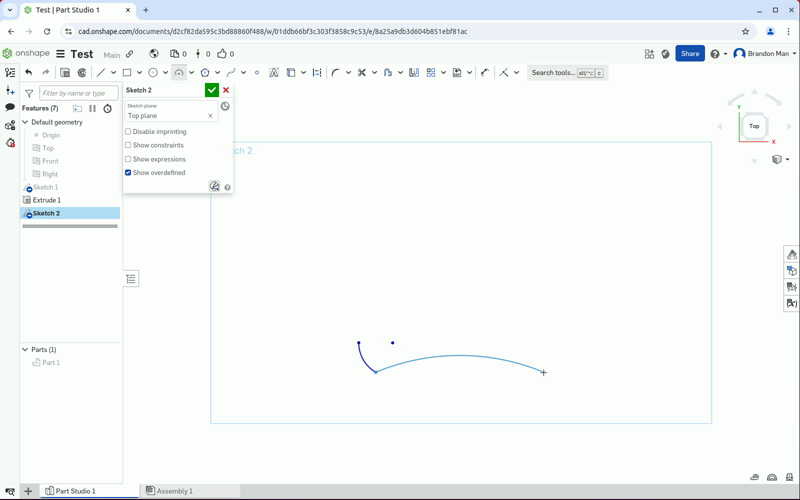
click(543, 372)
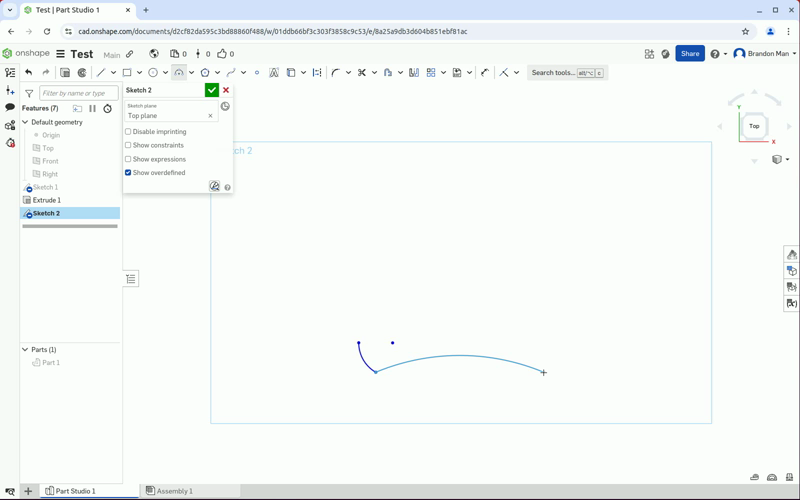
mouse_move(459, 394)
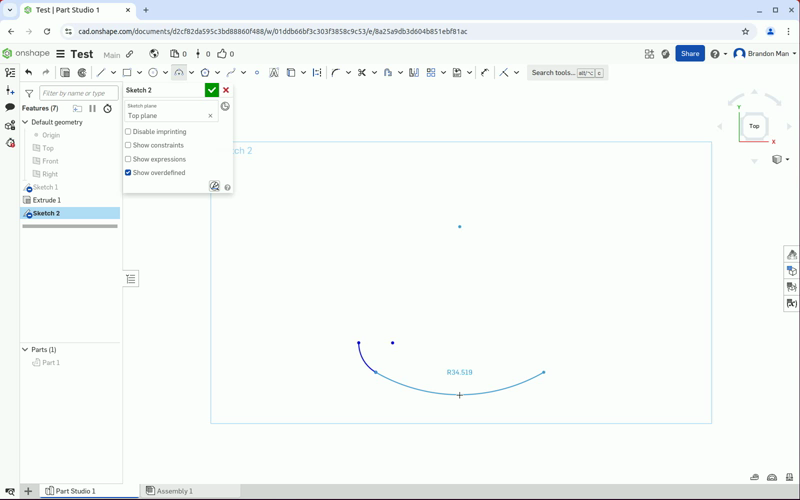
click(459, 394)
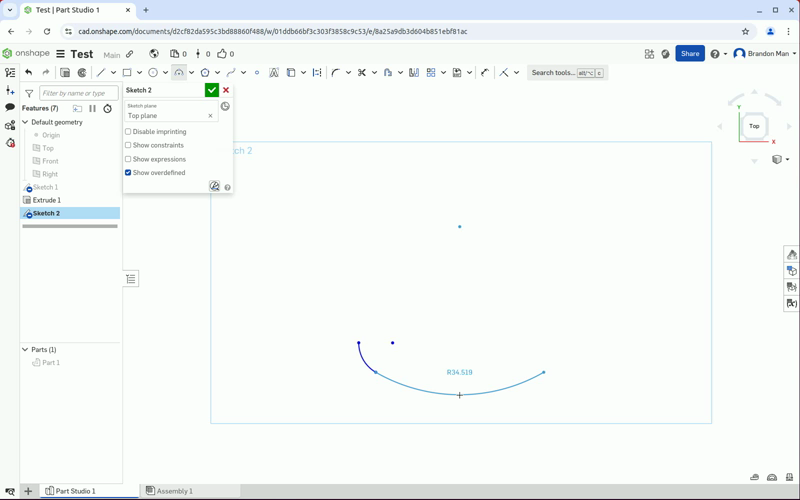
key_up(shift)
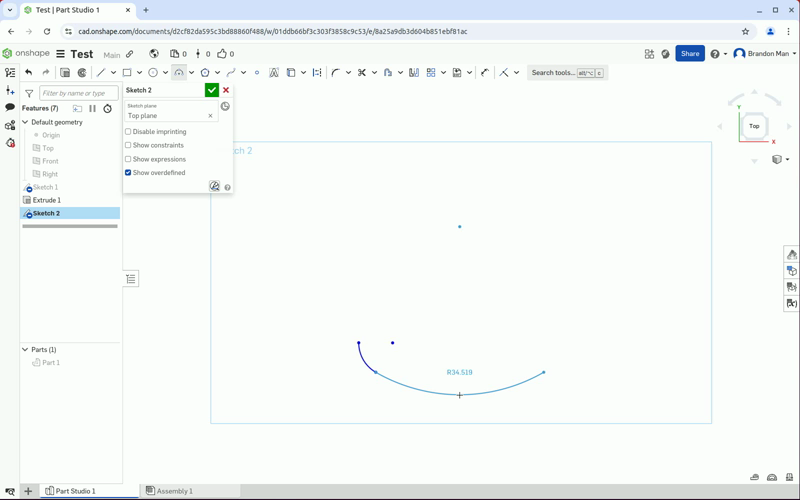
mouse_move(543, 372)
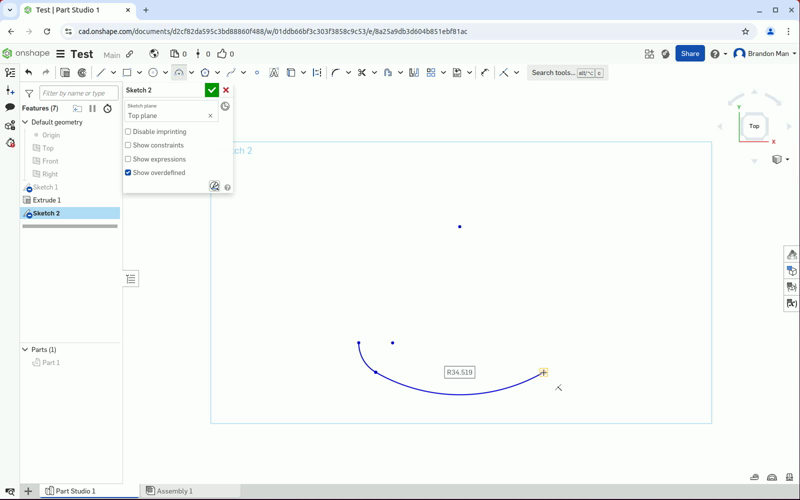
click(543, 372)
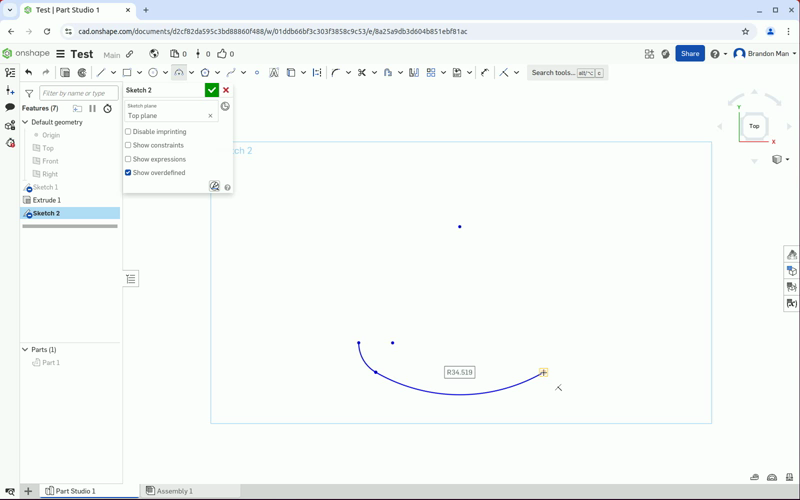
key_down(shift)
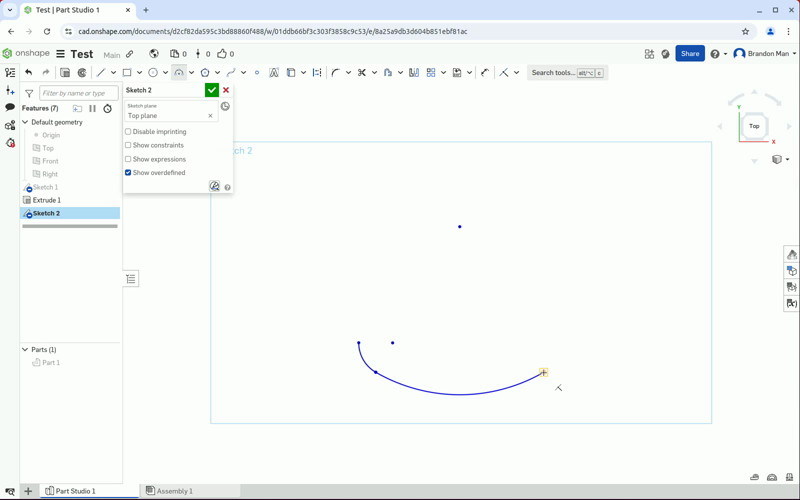
mouse_move(560, 342)
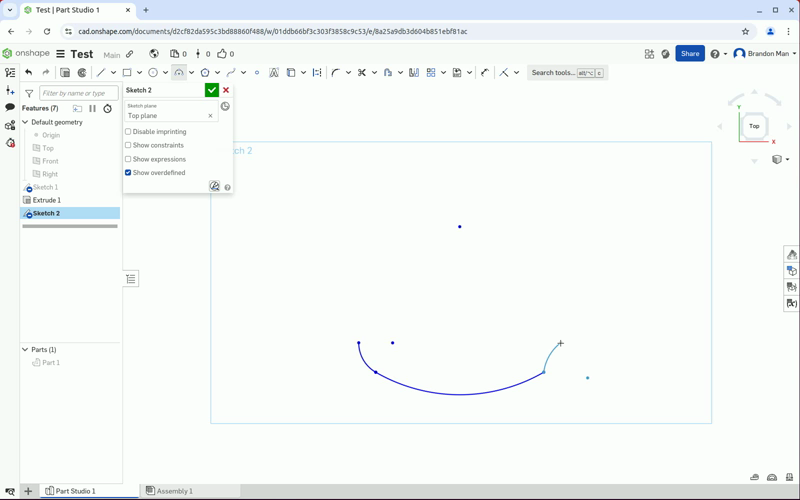
click(560, 342)
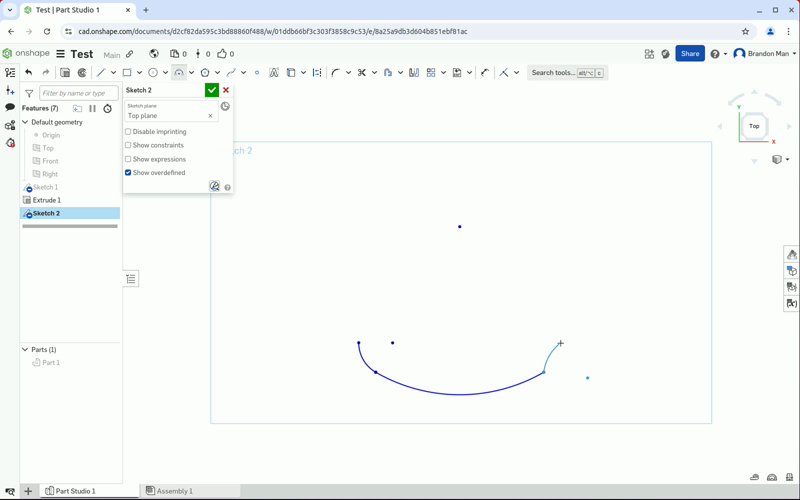
mouse_move(556, 359)
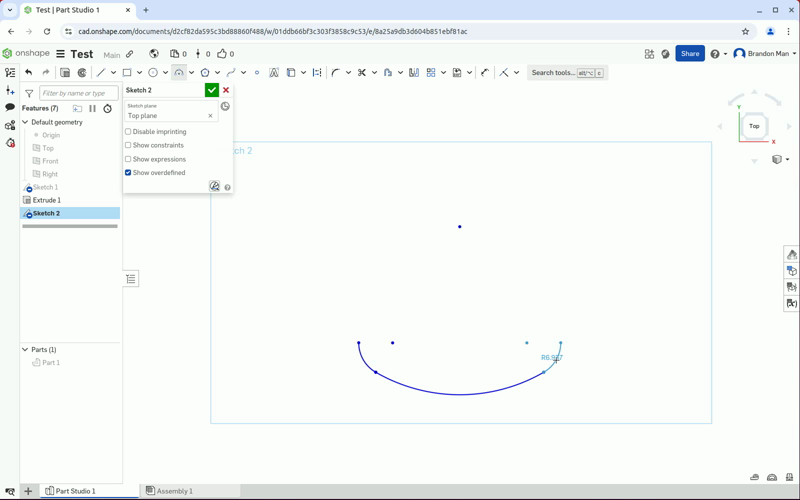
click(556, 359)
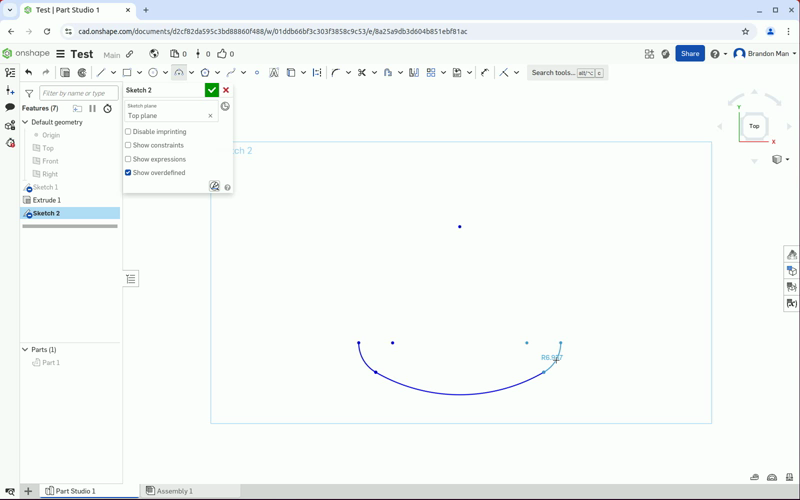
key_up(shift)
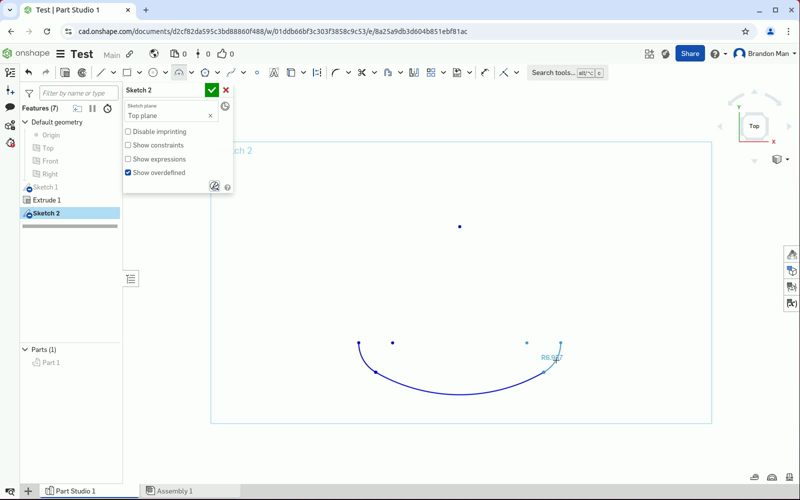
key(esc)
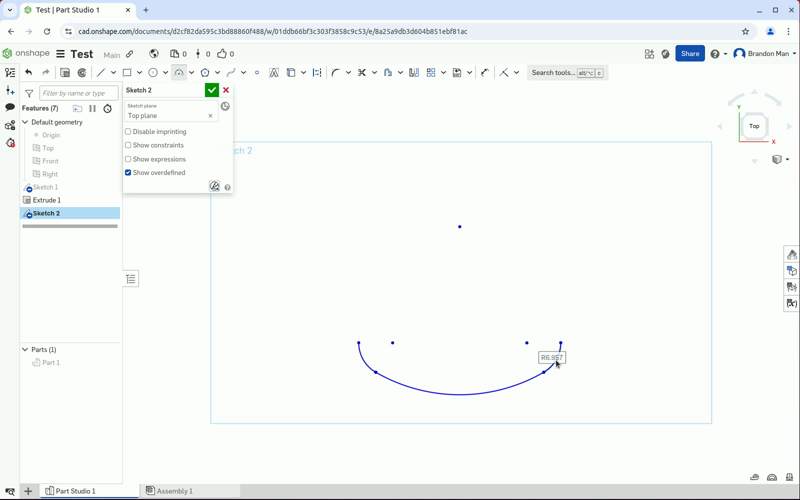
key(l)
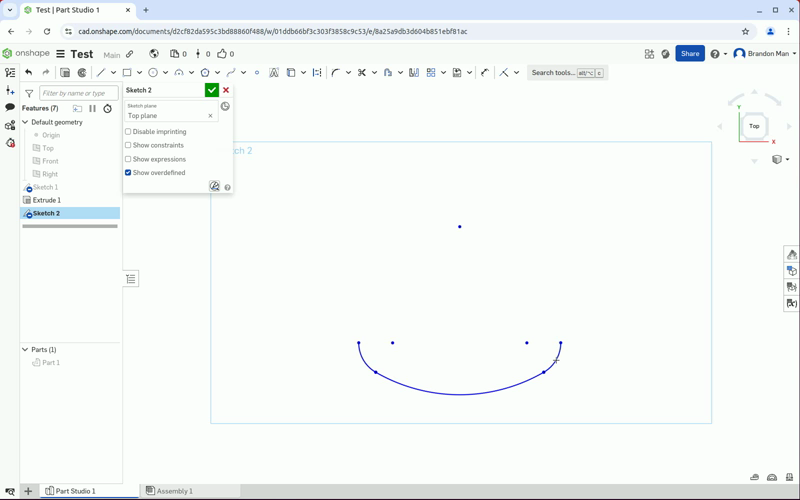
mouse_move(560, 342)
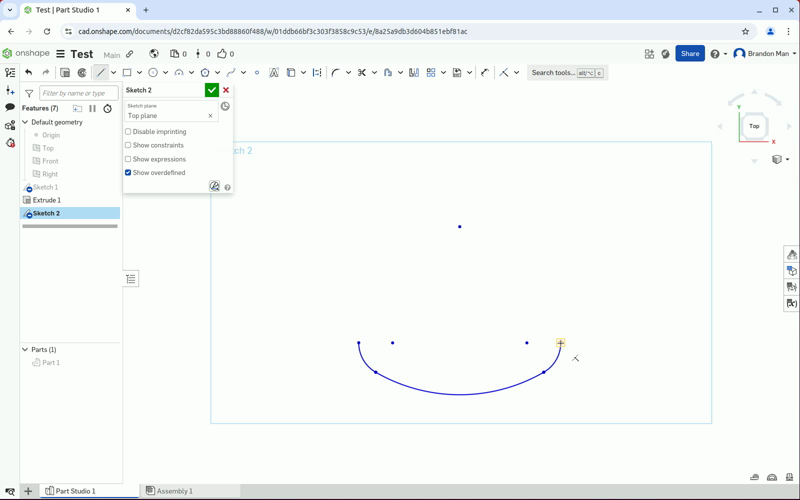
click(560, 342)
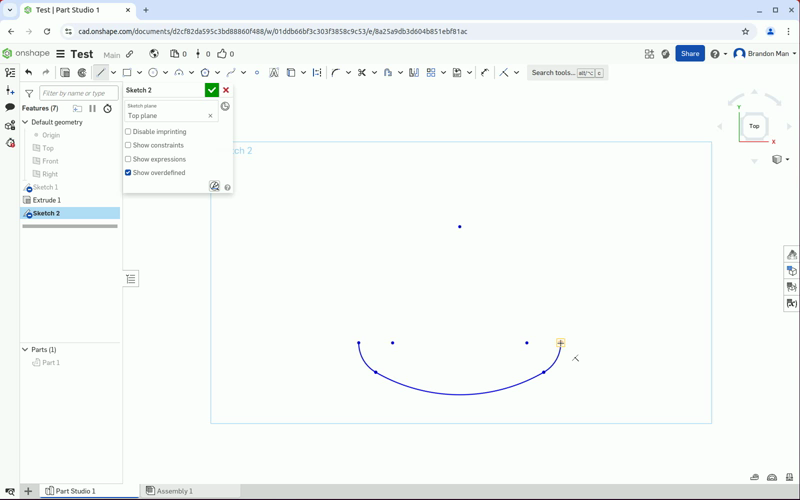
key_down(shift)
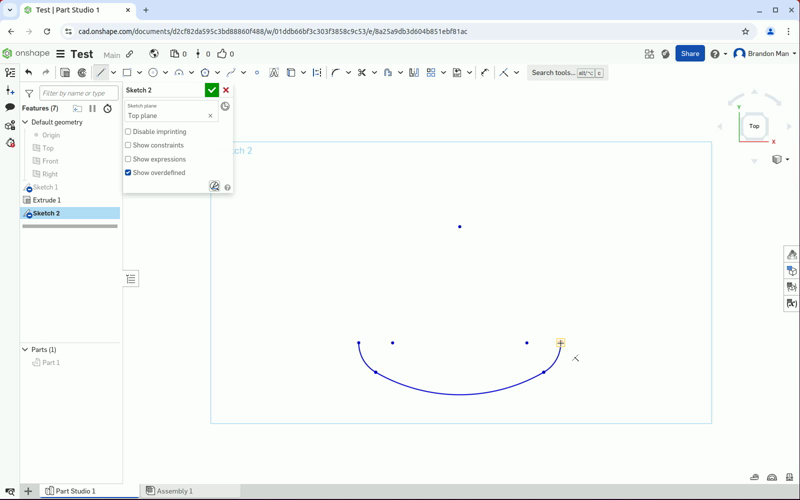
mouse_move(560, 223)
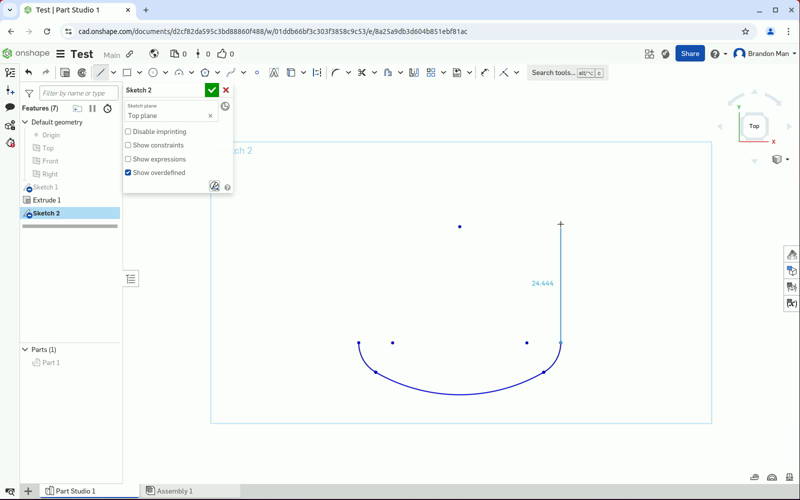
click(560, 223)
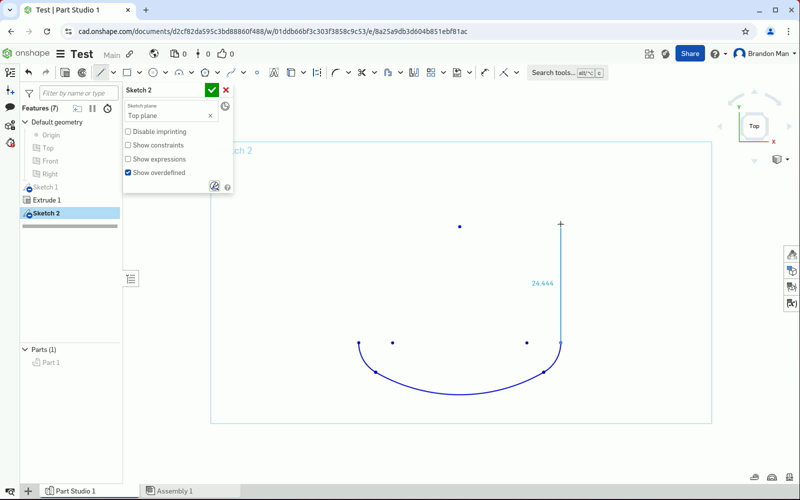
key_up(shift)
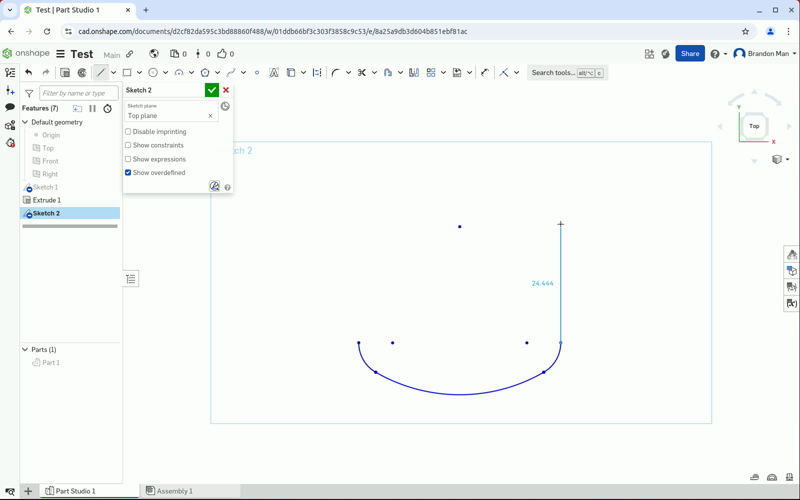
key(esc)
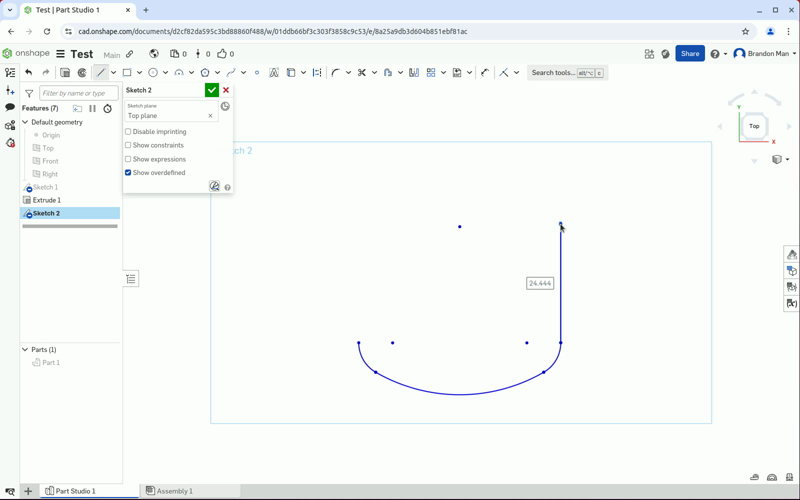
key(a)
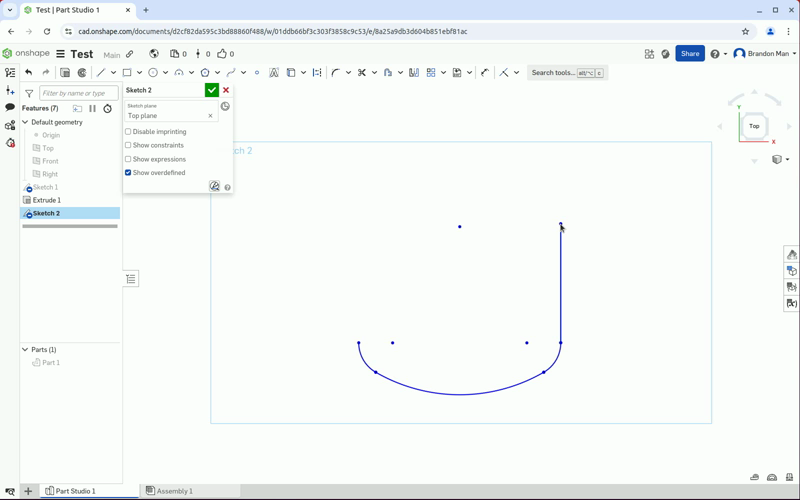
mouse_move(560, 223)
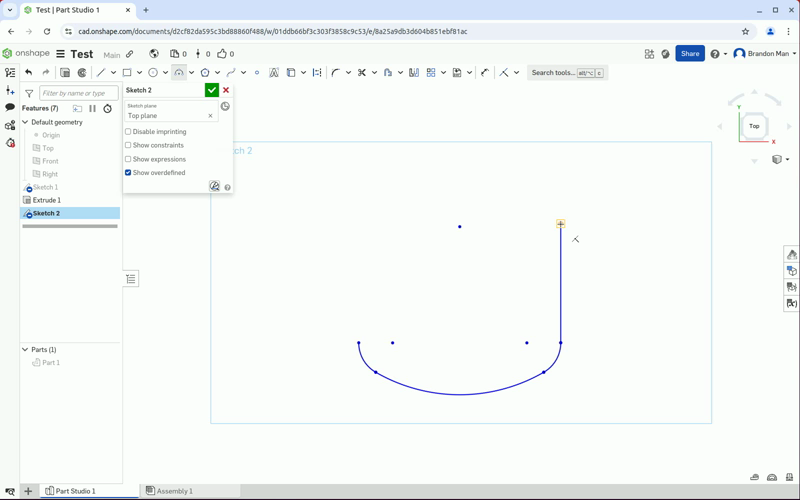
click(560, 223)
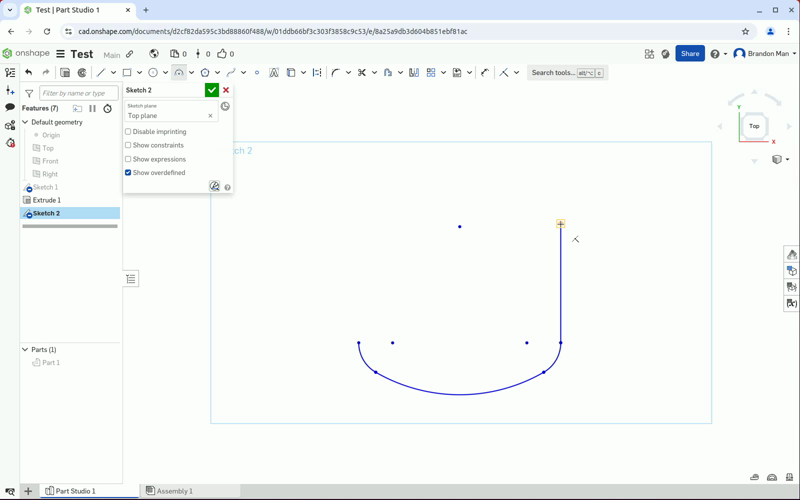
key_down(shift)
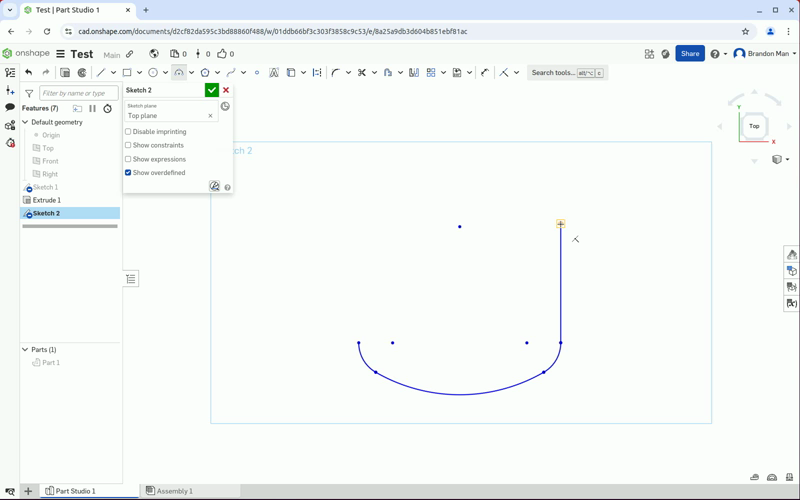
mouse_move(543, 191)
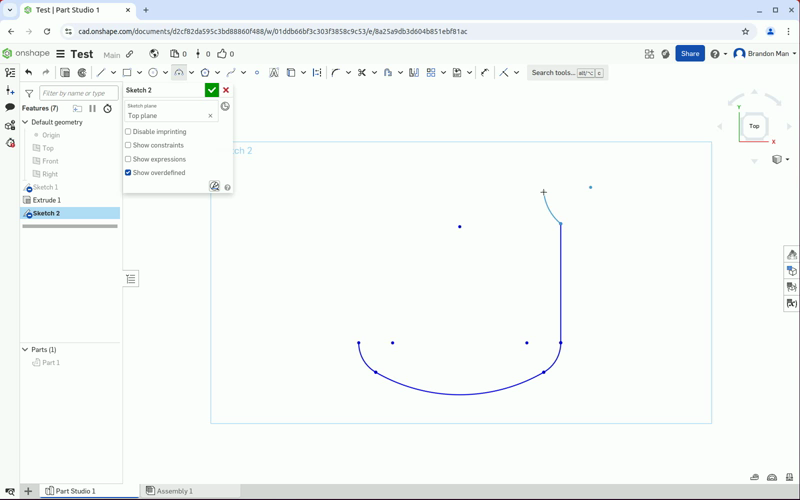
click(543, 191)
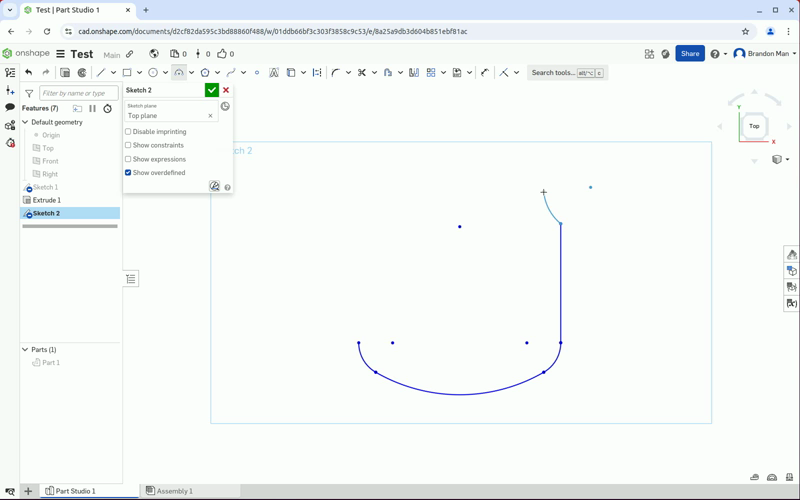
mouse_move(556, 205)
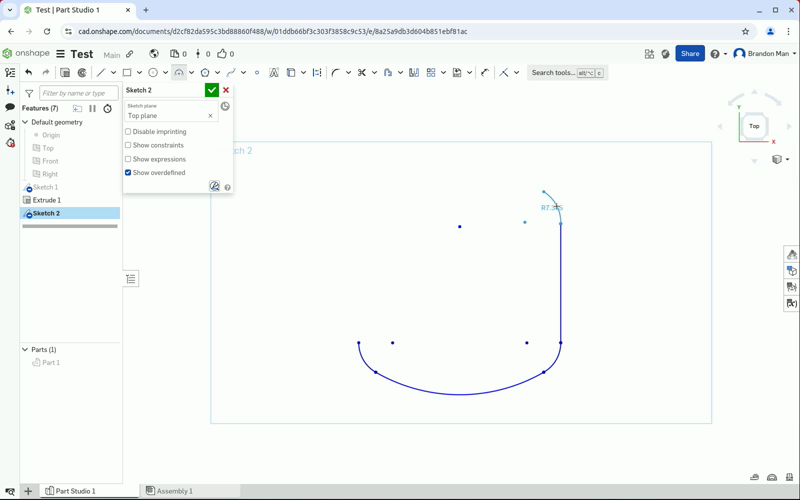
click(556, 205)
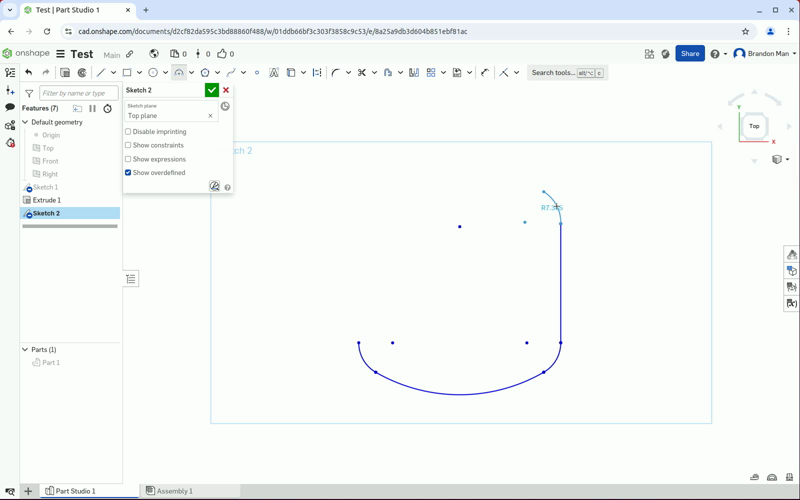
key_up(shift)
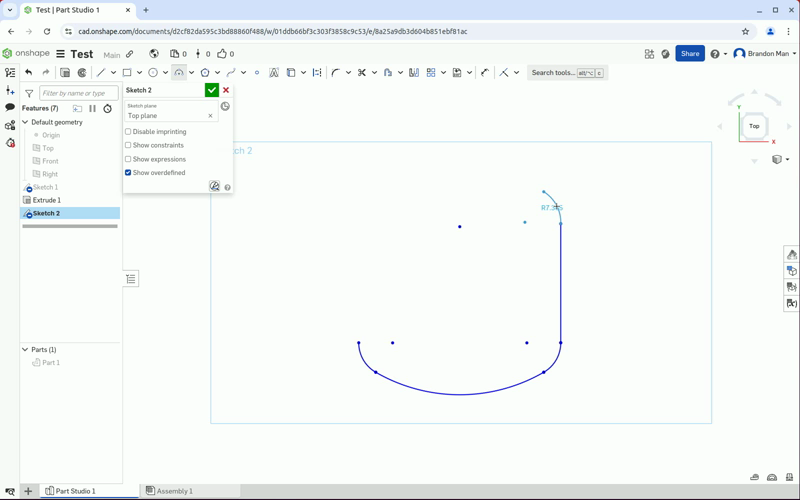
mouse_move(543, 191)
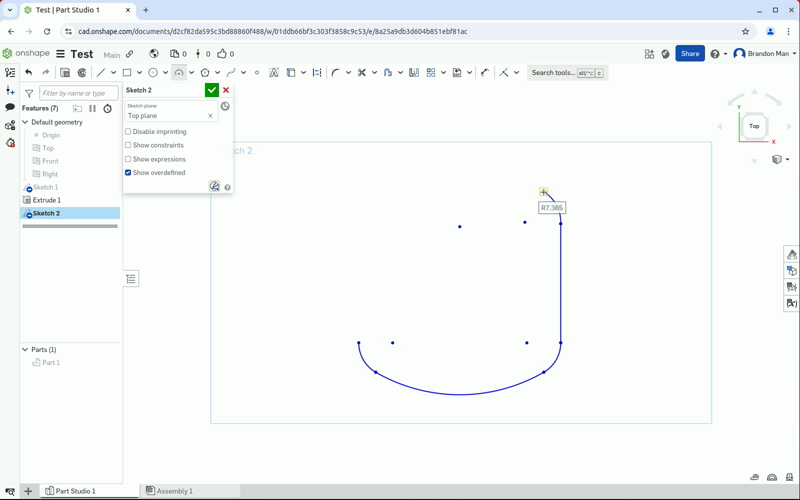
click(543, 191)
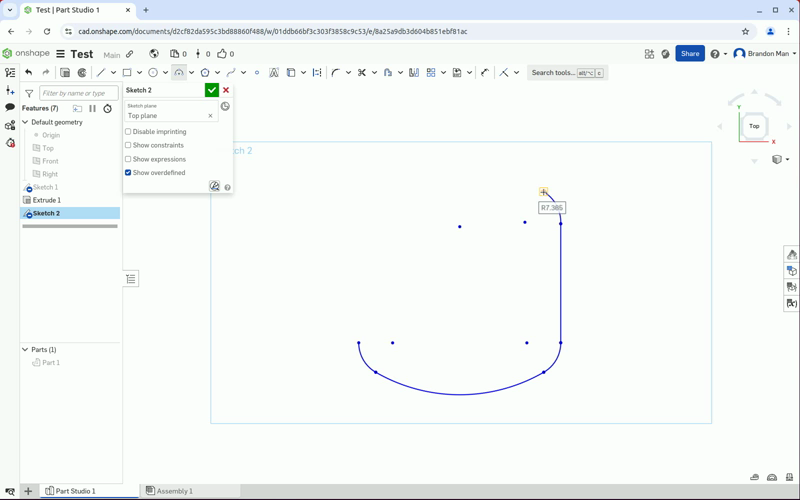
key_down(shift)
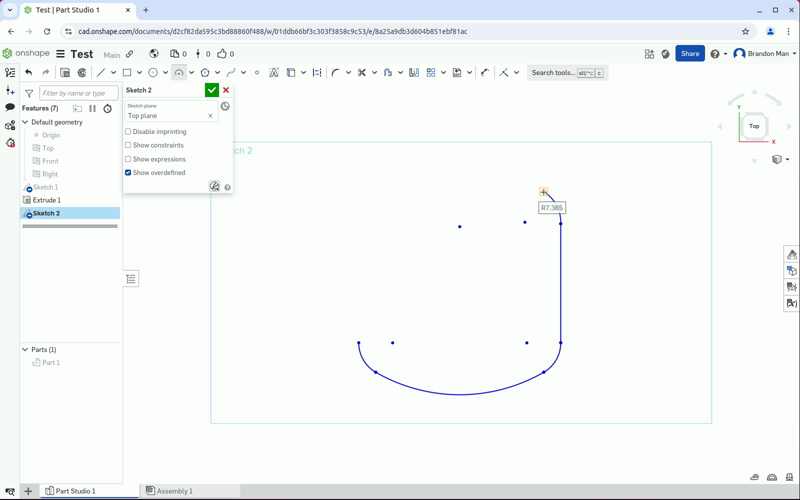
mouse_move(375, 191)
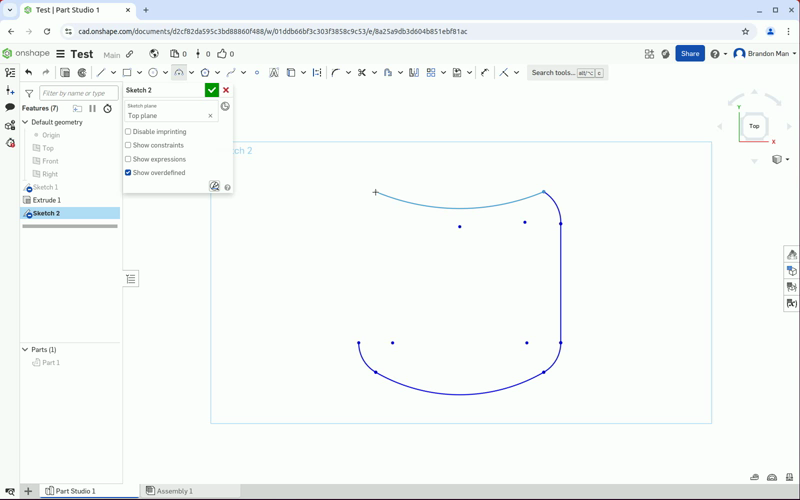
click(375, 191)
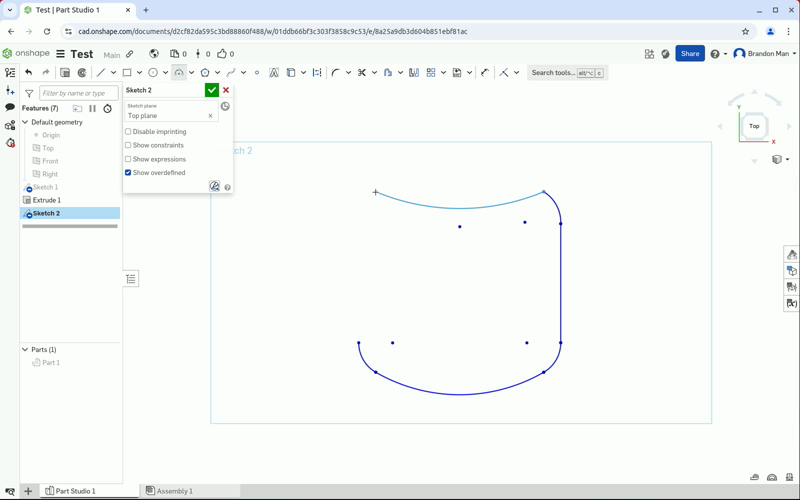
mouse_move(459, 169)
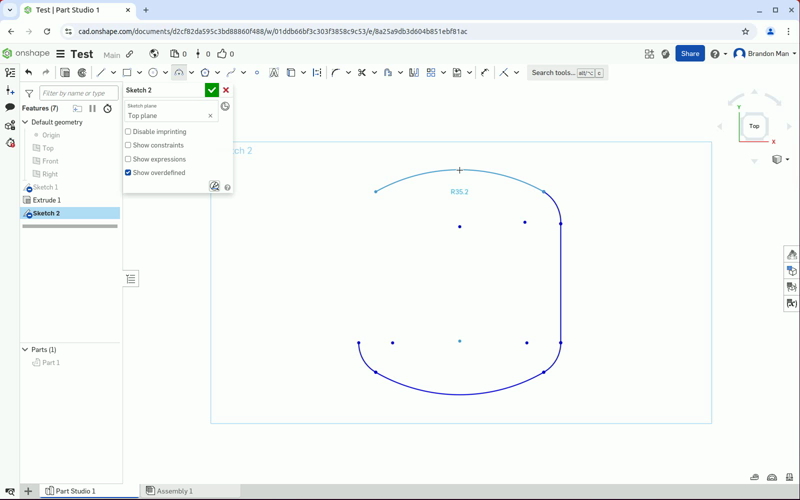
click(459, 169)
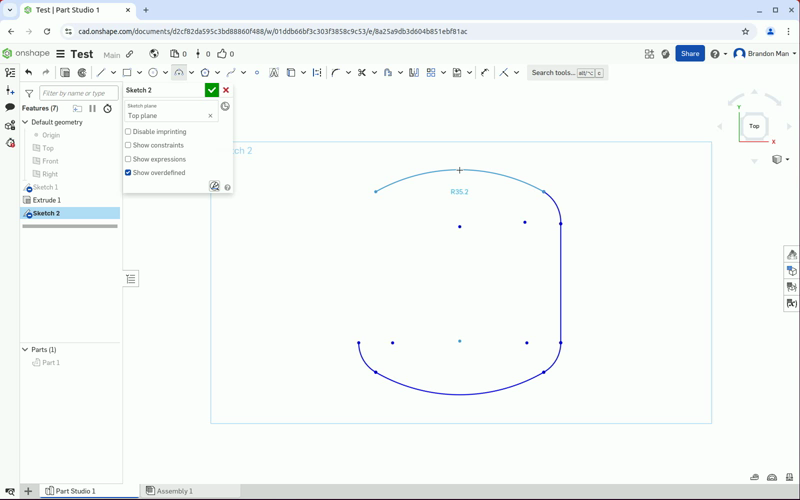
key_up(shift)
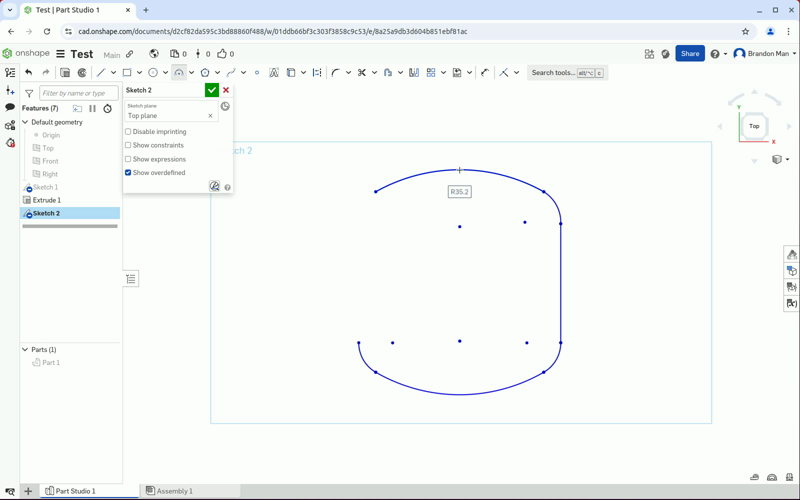
mouse_move(375, 191)
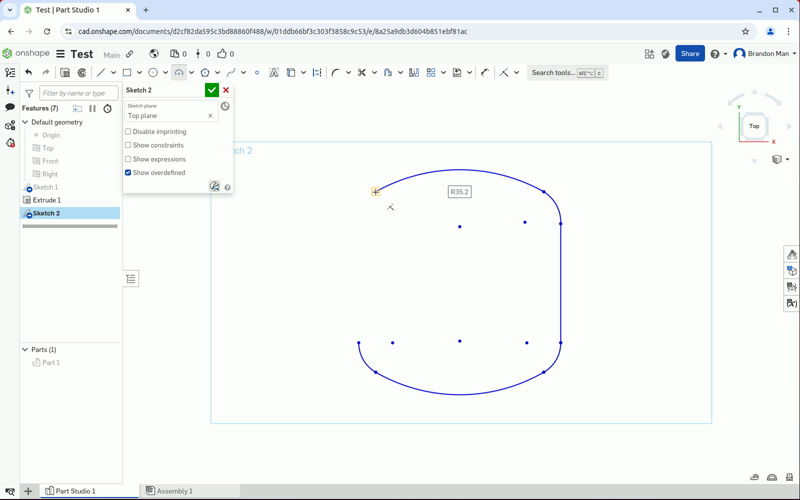
click(375, 191)
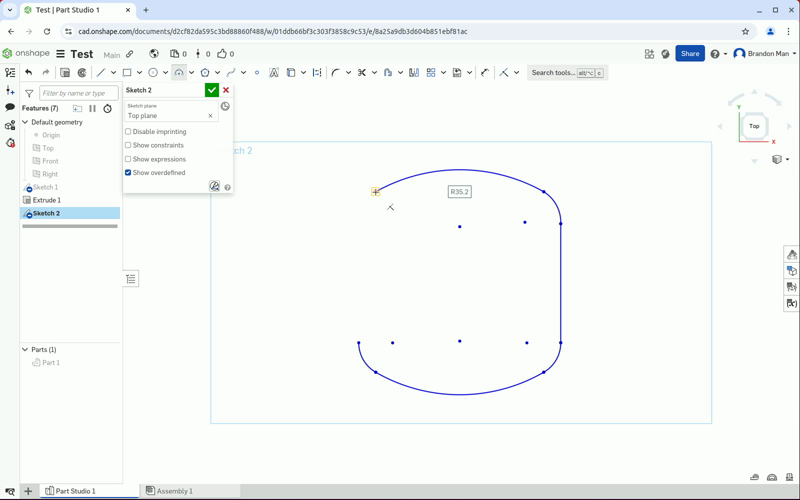
key_down(shift)
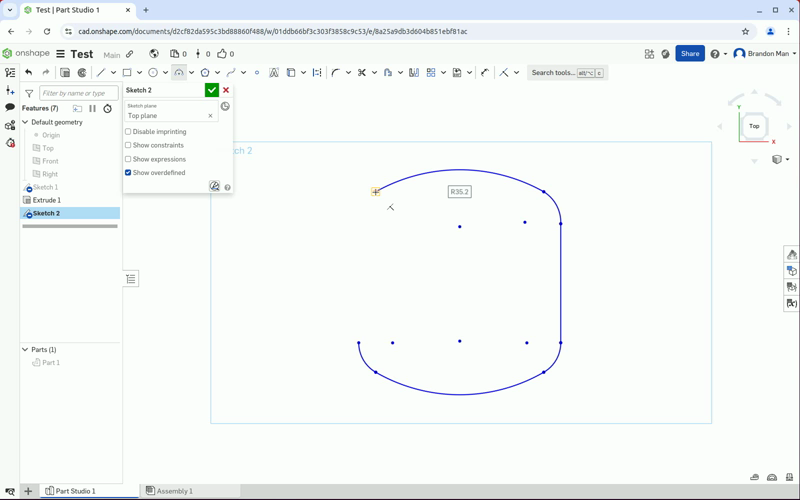
mouse_move(358, 223)
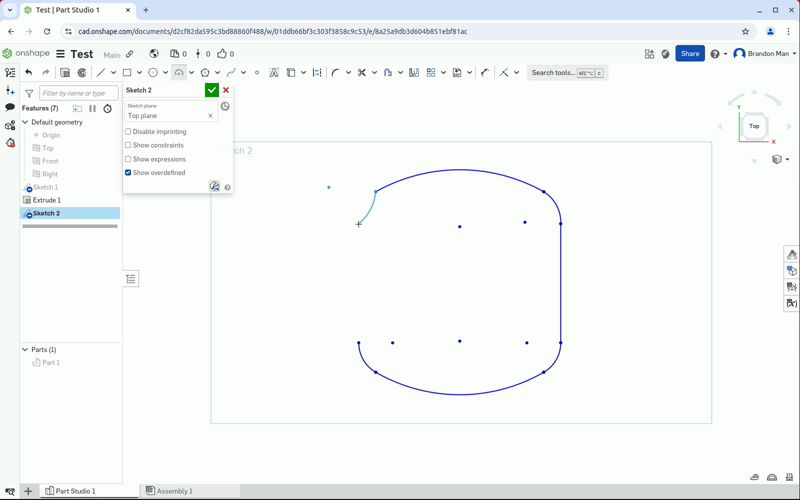
click(358, 223)
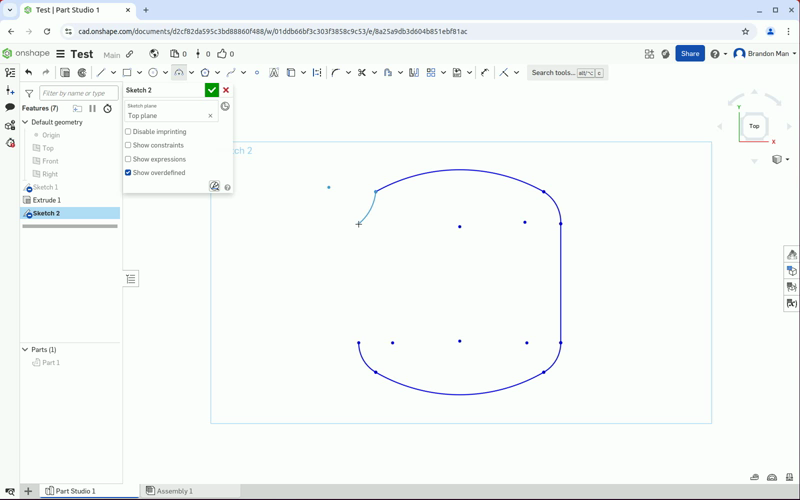
mouse_move(362, 205)
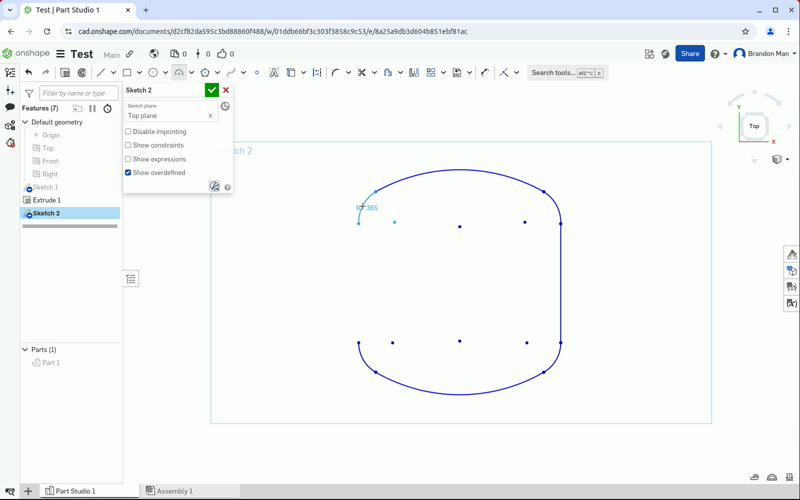
click(362, 205)
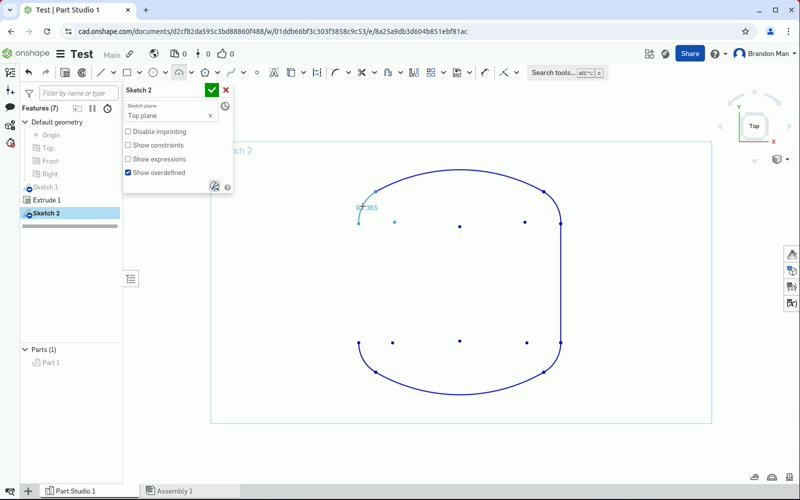
key_up(shift)
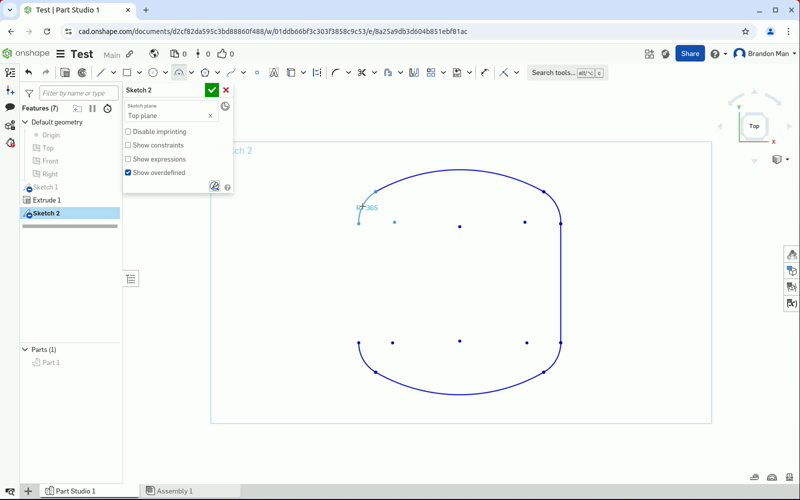
key(esc)
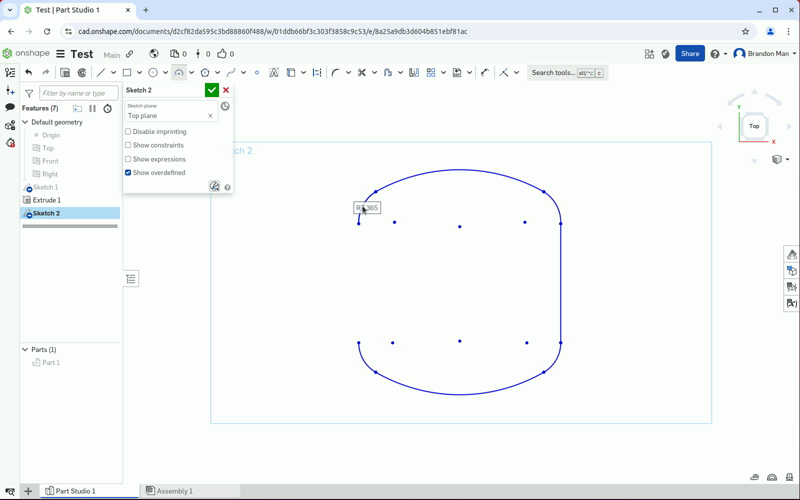
key(l)
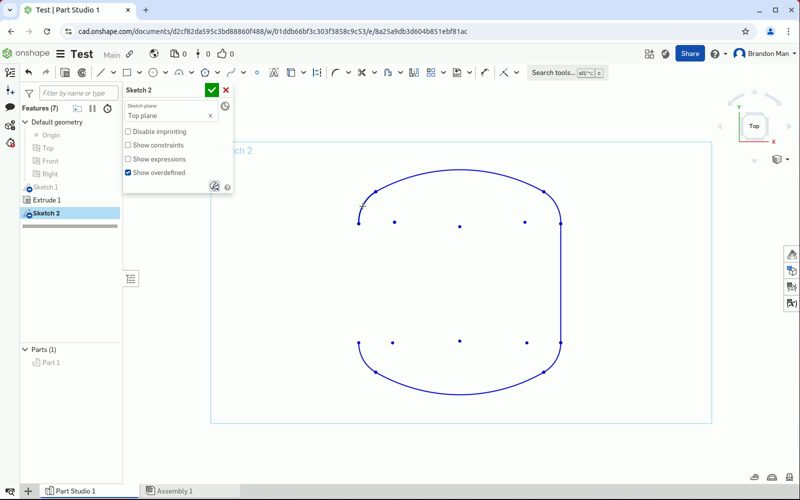
mouse_move(358, 223)
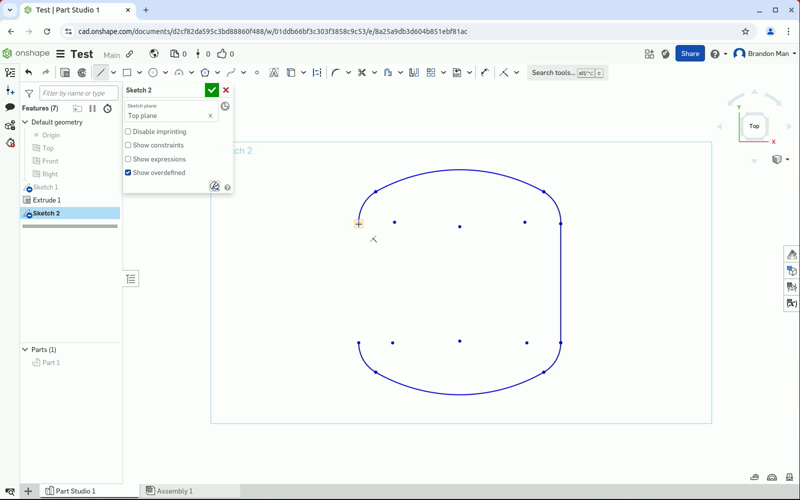
click(358, 223)
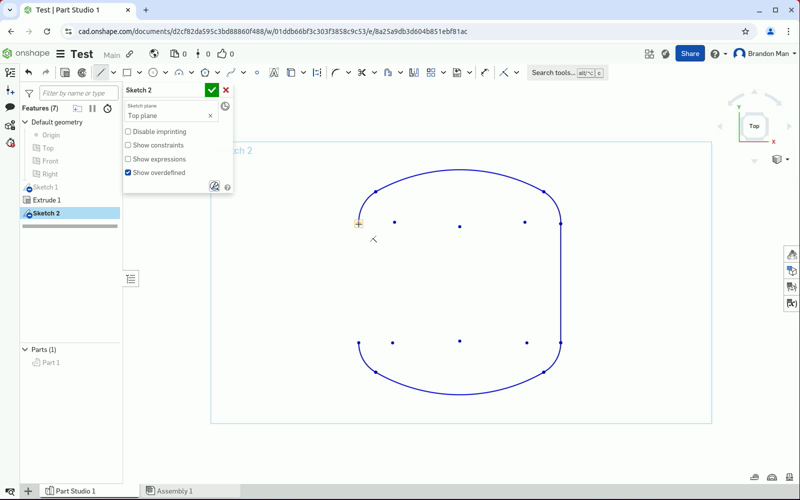
key_down(shift)
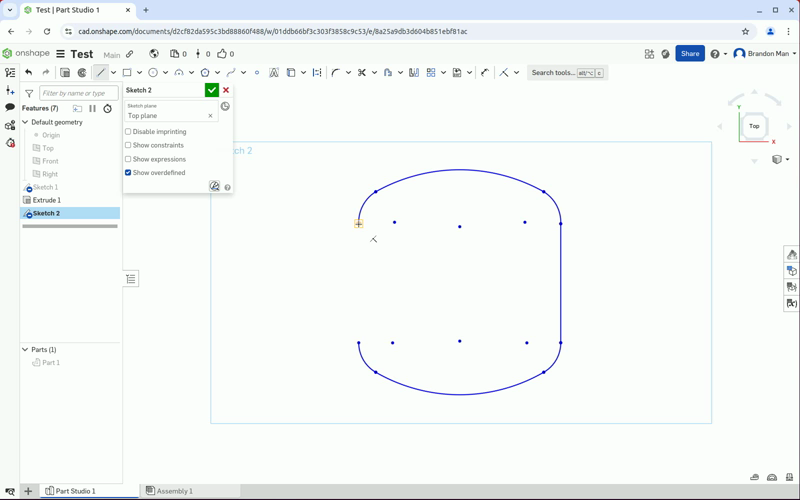
mouse_move(358, 342)
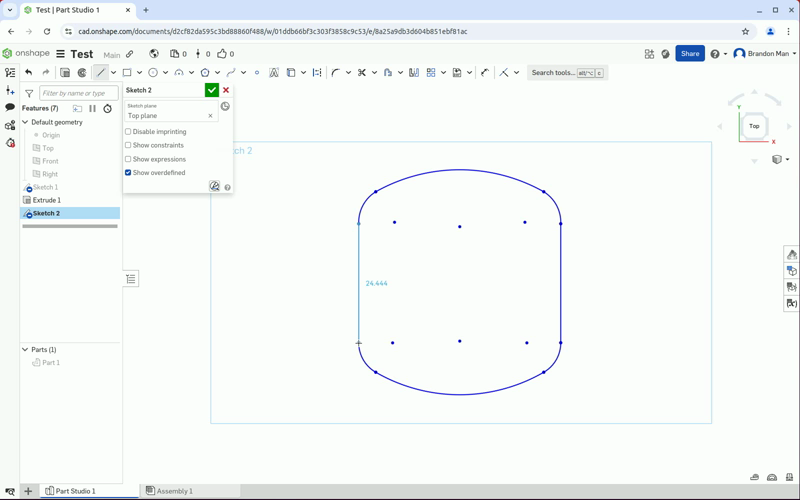
key_up(shift)
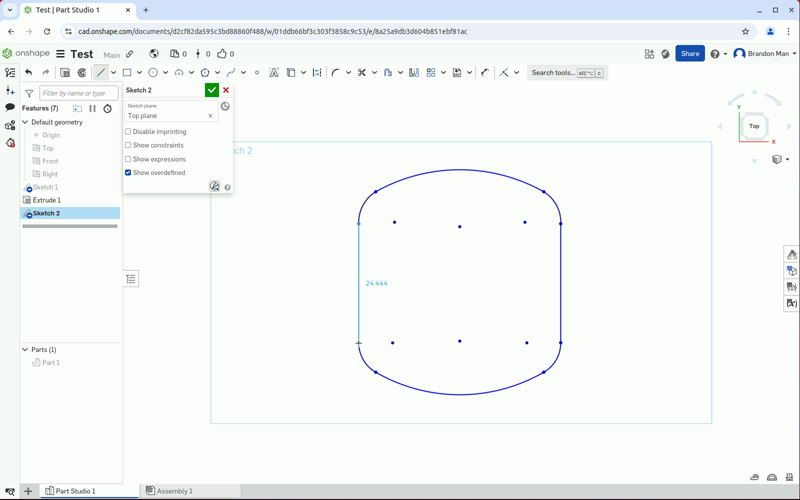
click(358, 342)
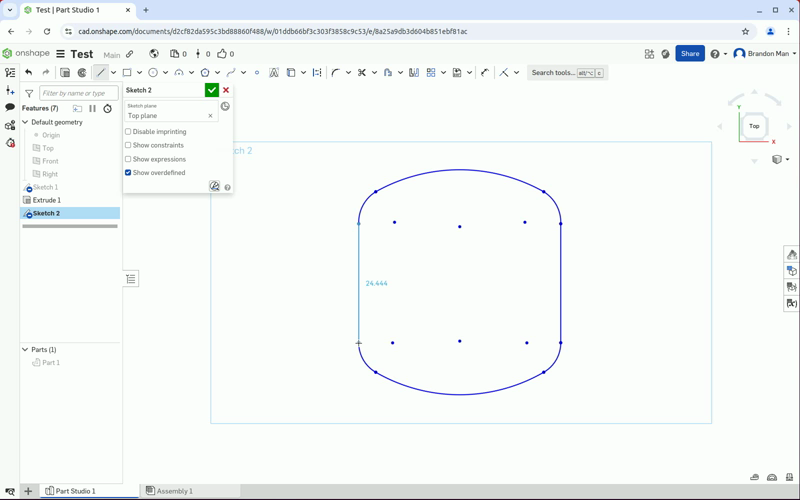
key(esc)
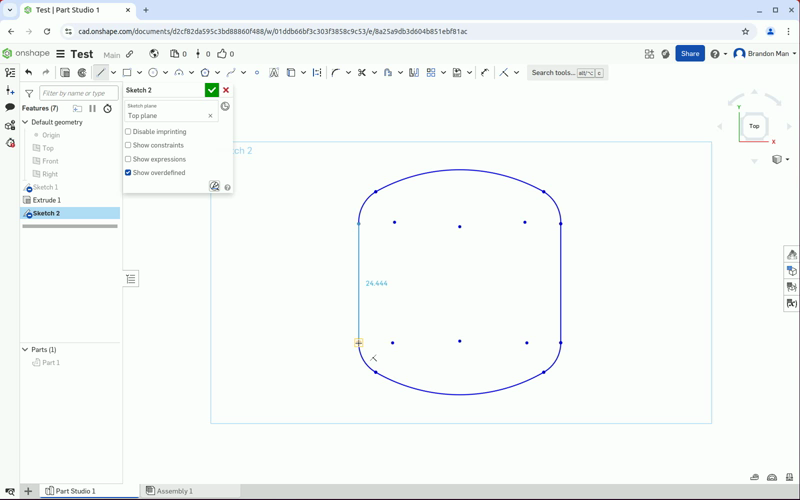
mouse_move(420, 258)
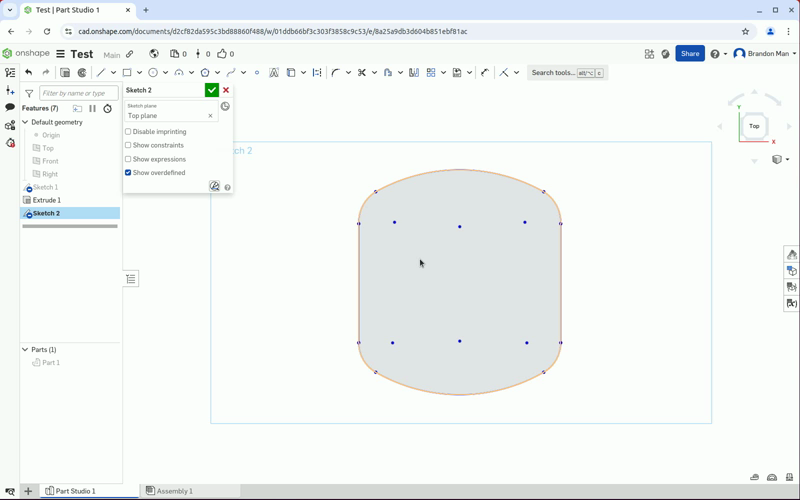
click(420, 258)
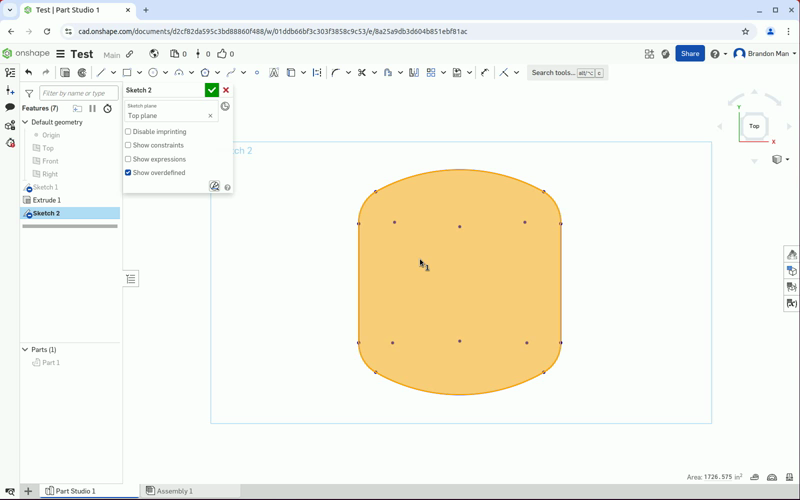
mouse_move(73, 352)
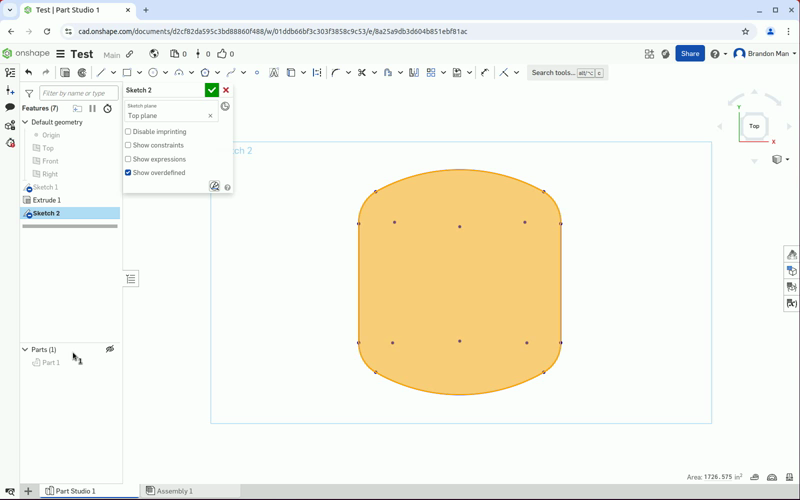
key(shift+y)
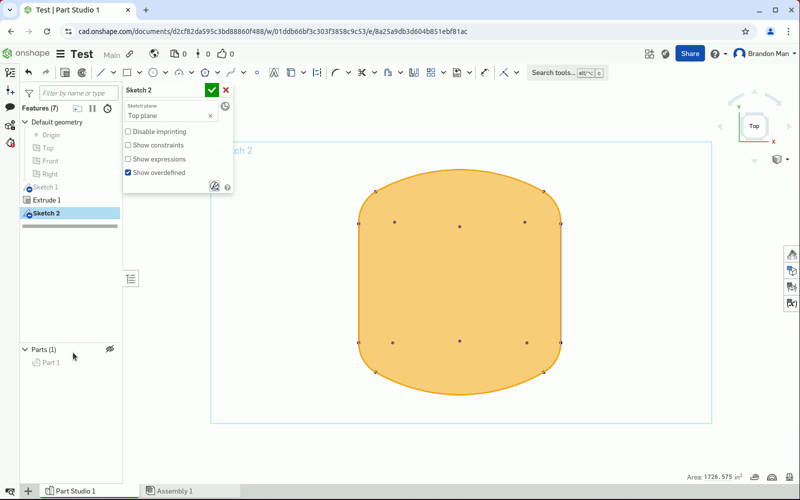
key(shift+e)
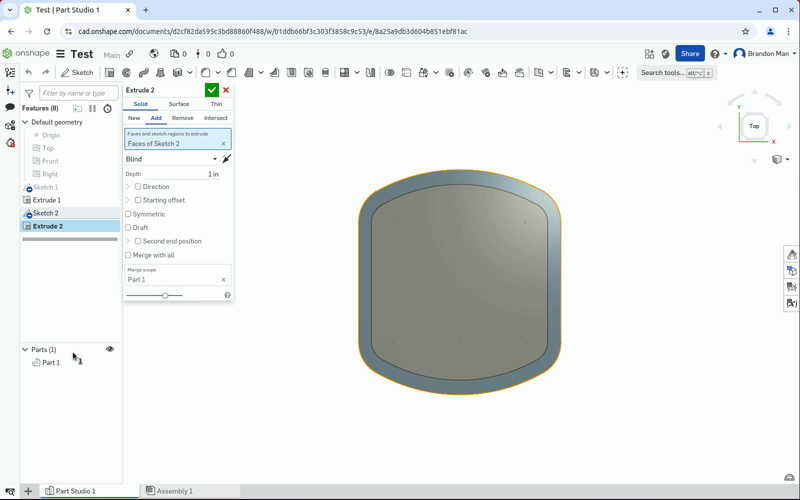
mouse_move(143, 106)
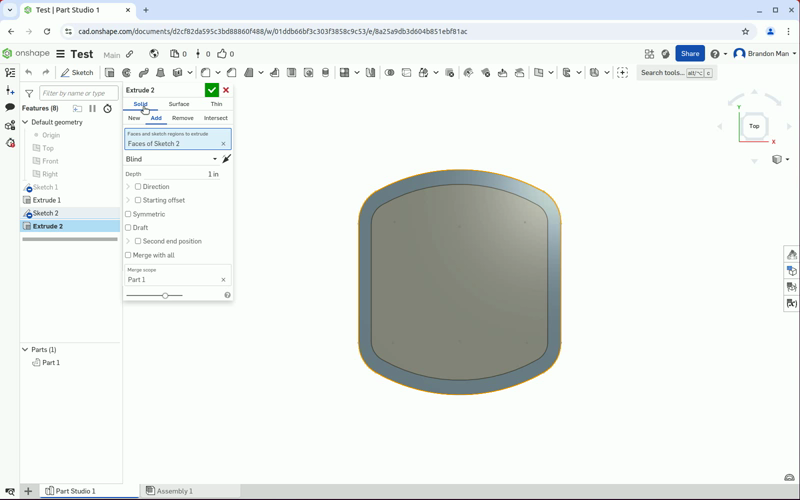
click(143, 106)
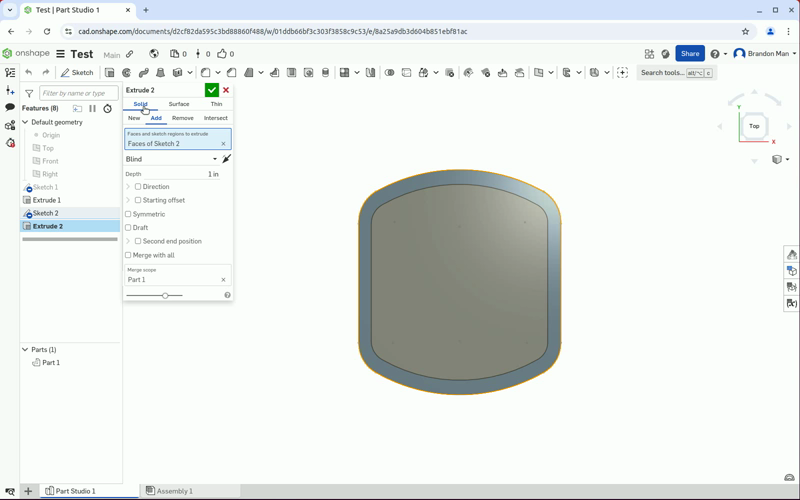
mouse_move(137, 120)
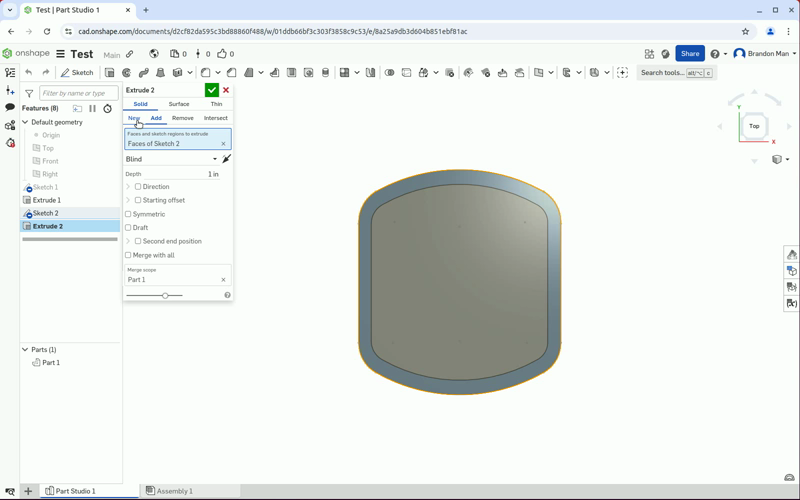
click(137, 120)
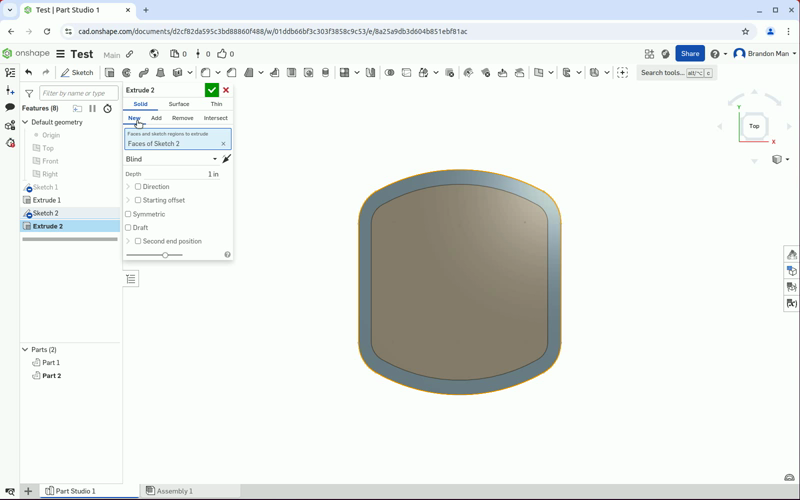
key(tab, 4)
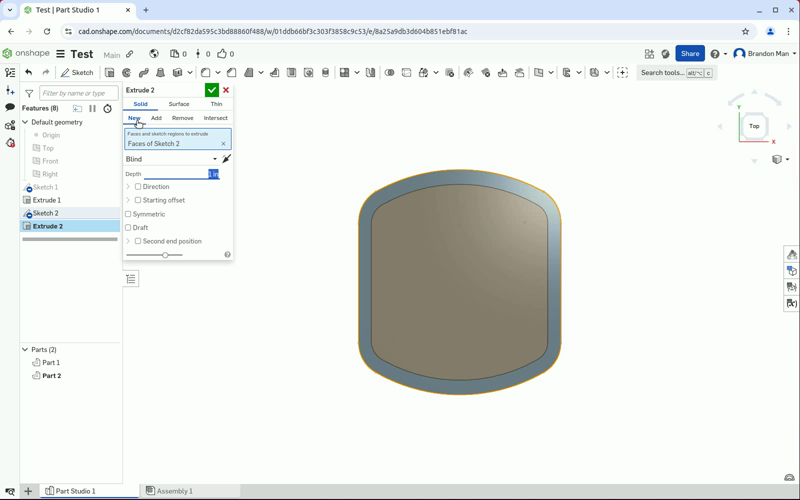
text(-4.333)
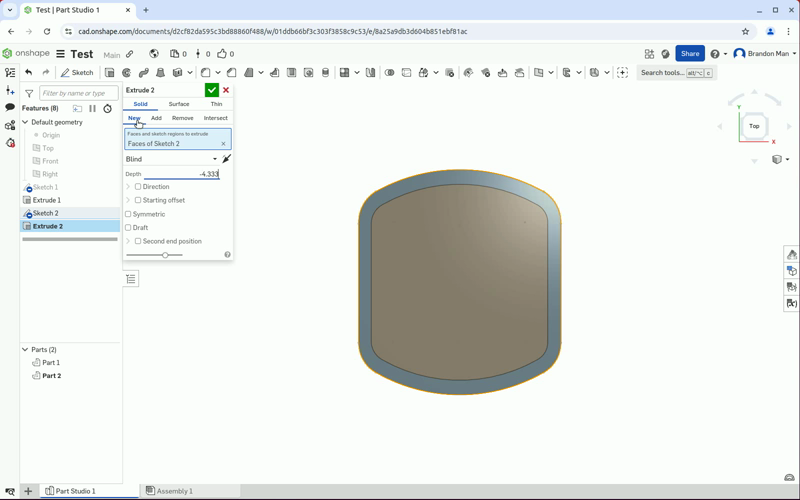
key(enter)
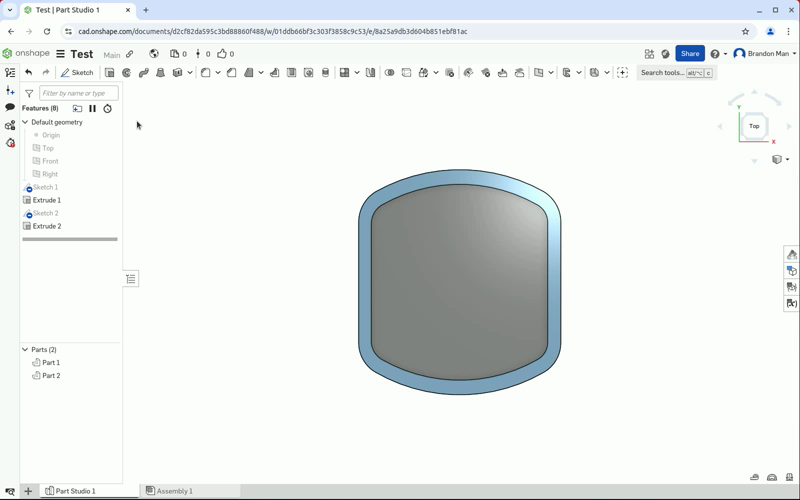
key(shift+h)
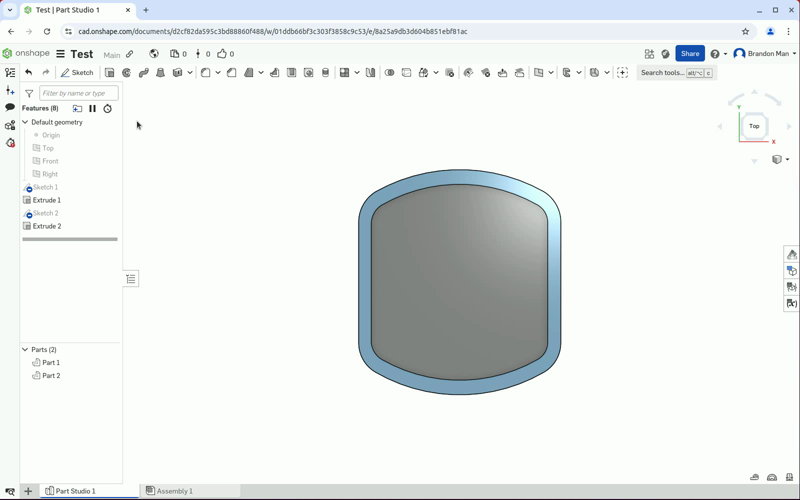
key(shift+h)
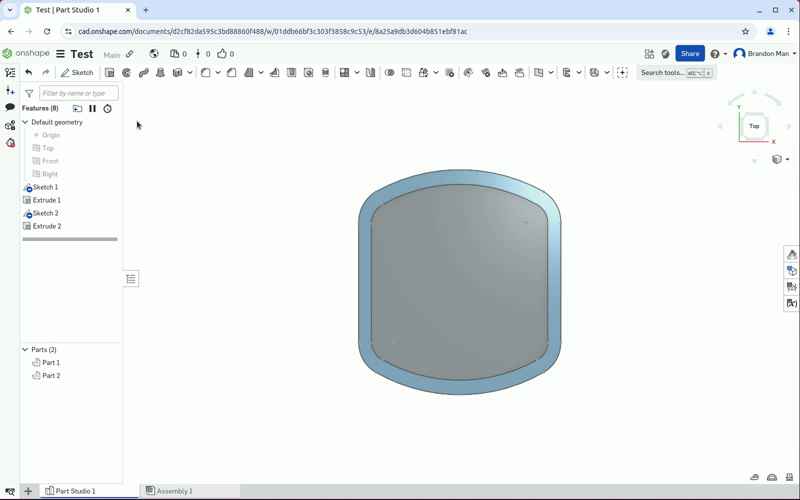
key(shift+7)
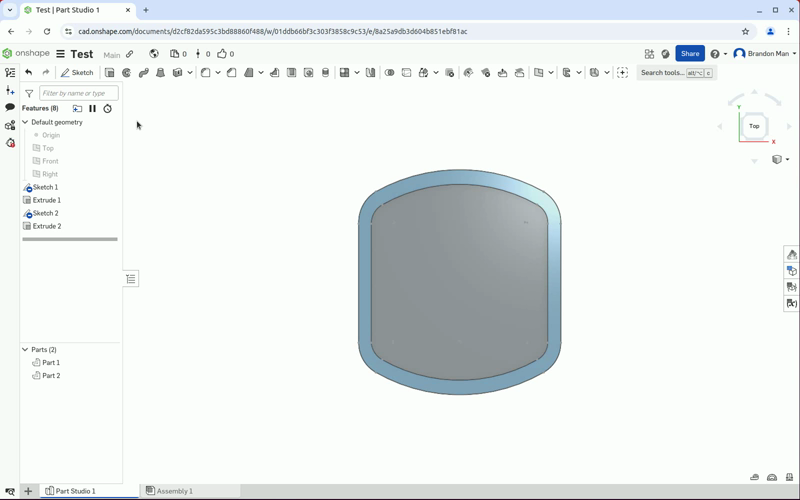
key(up, 3)
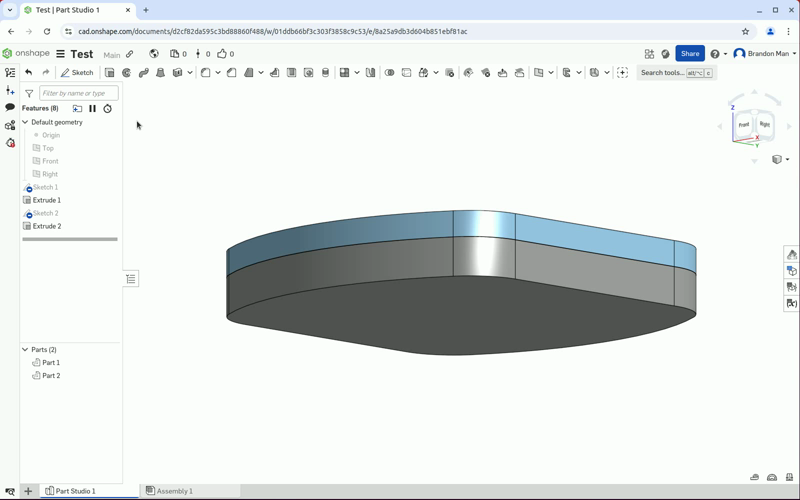
key(left, 3)
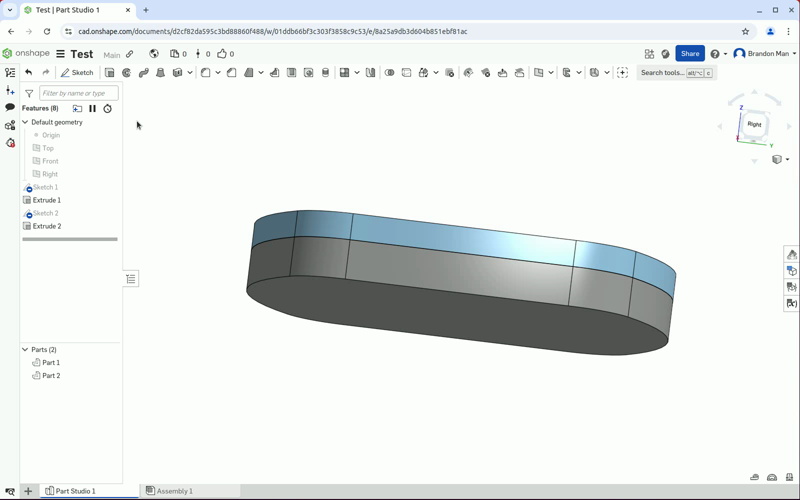
key(right, 3)
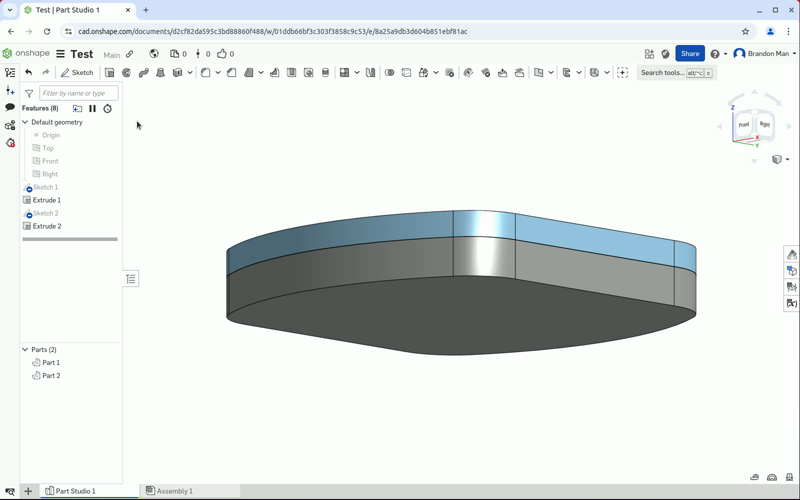
key(down, 3)
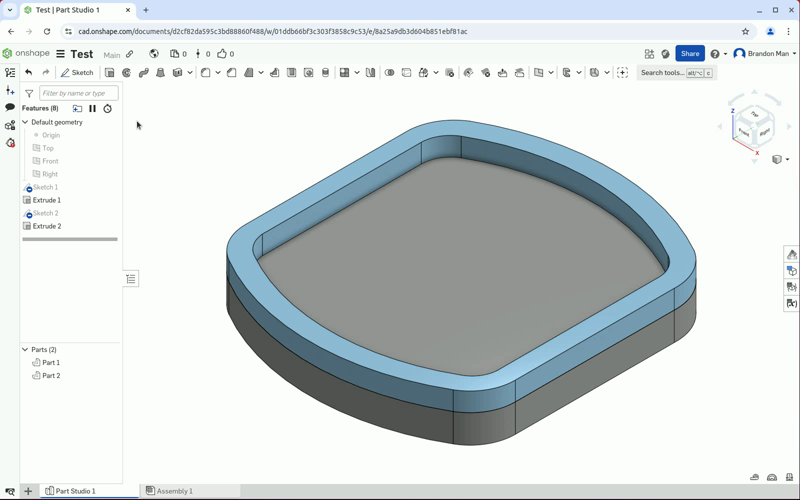
mouse_move(73, 189)
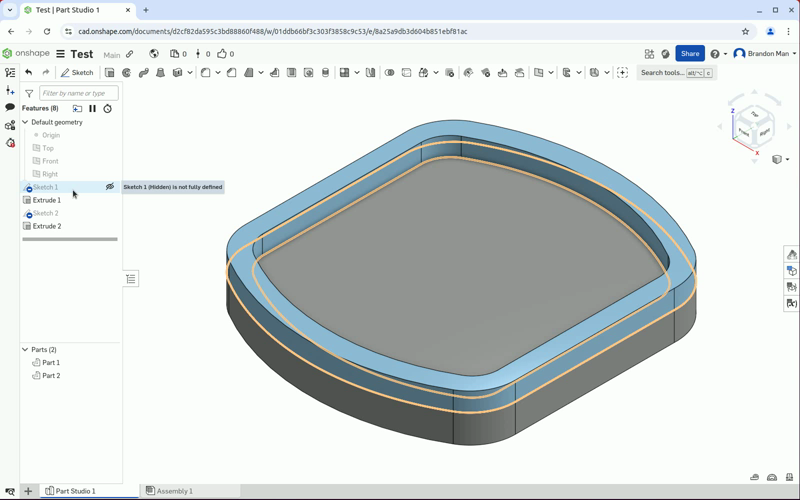
click(73, 189)